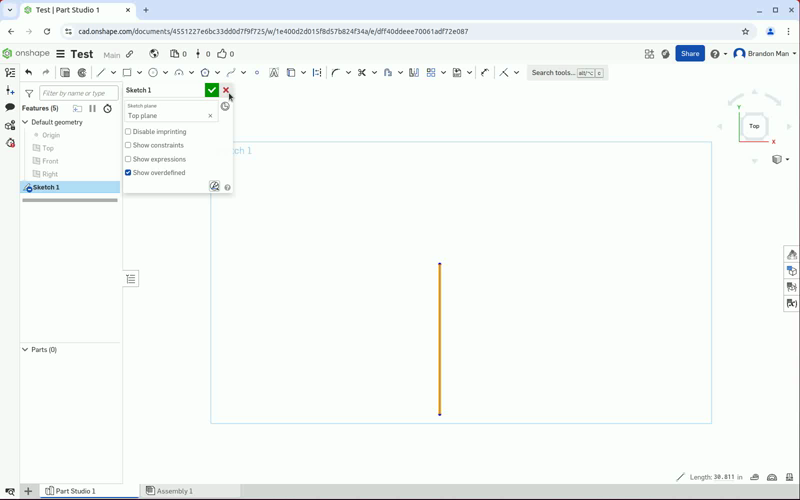
key(shift+h)
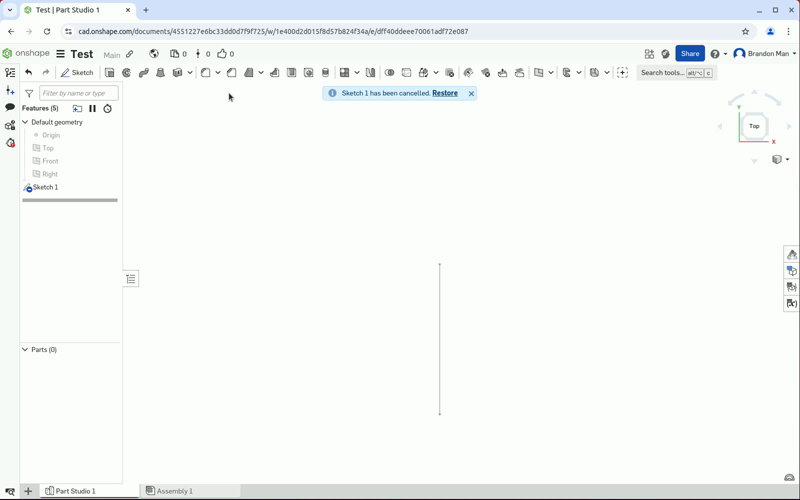
mouse_move(73, 352)
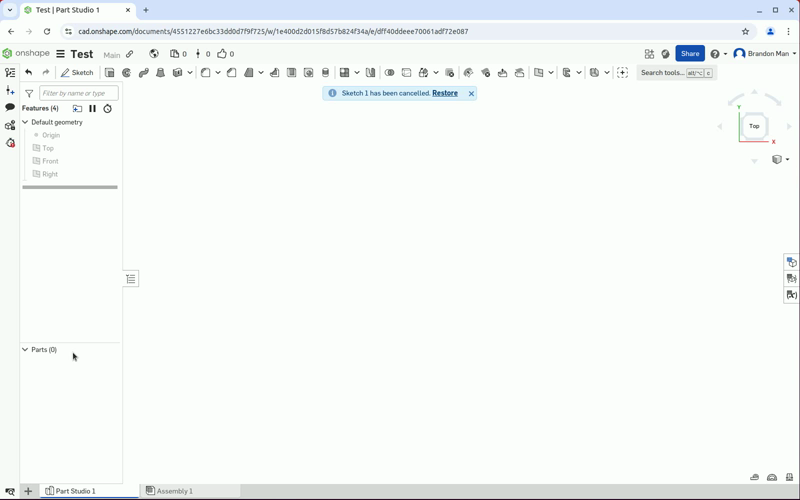
key(y)
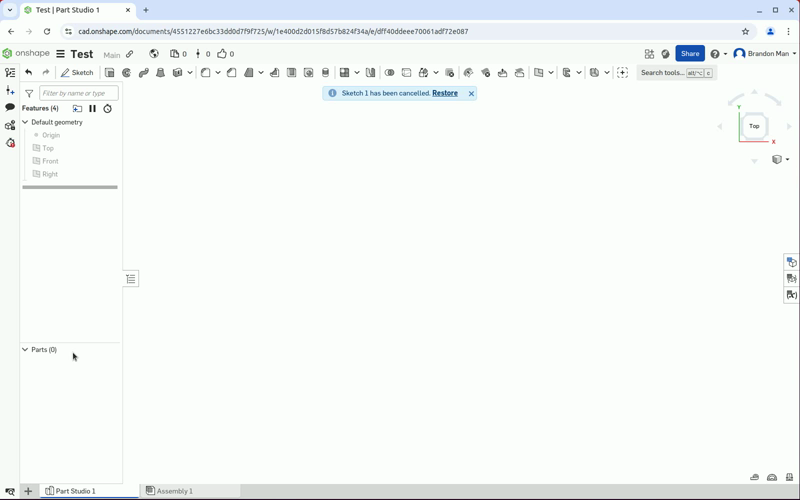
key(shift+p)
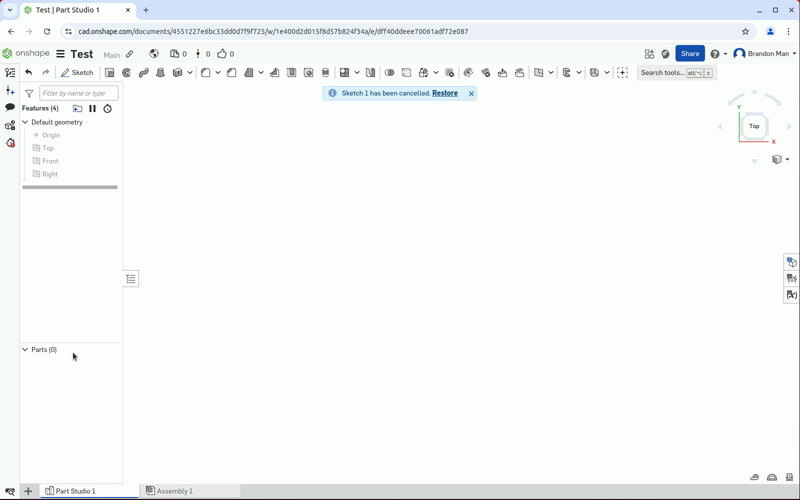
key(space)
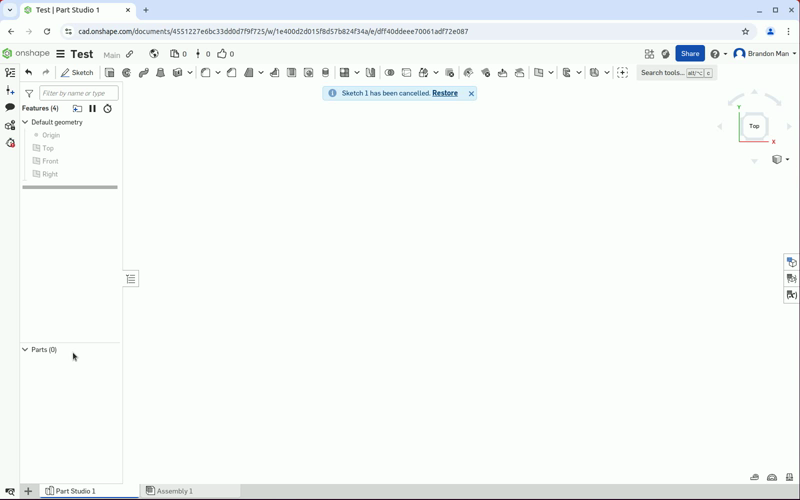
key_down(shift)
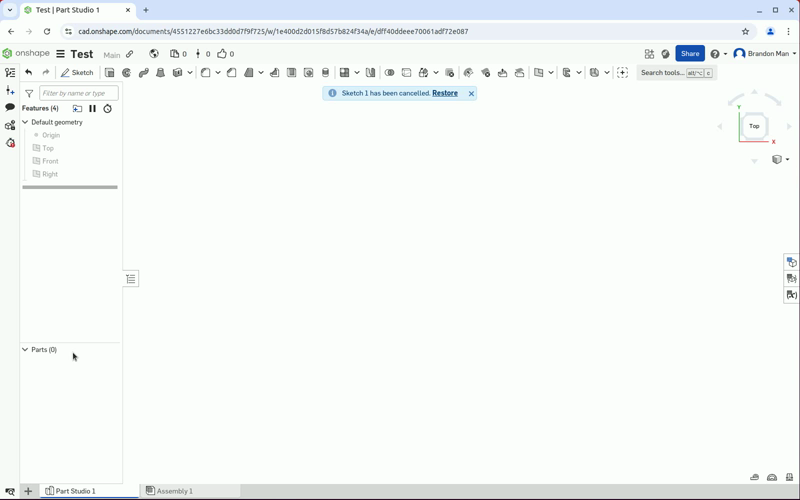
key(up)
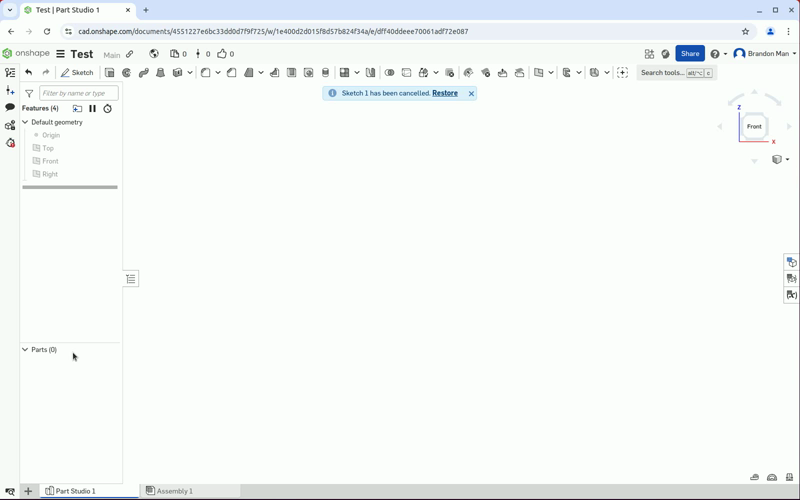
key_up(shift)
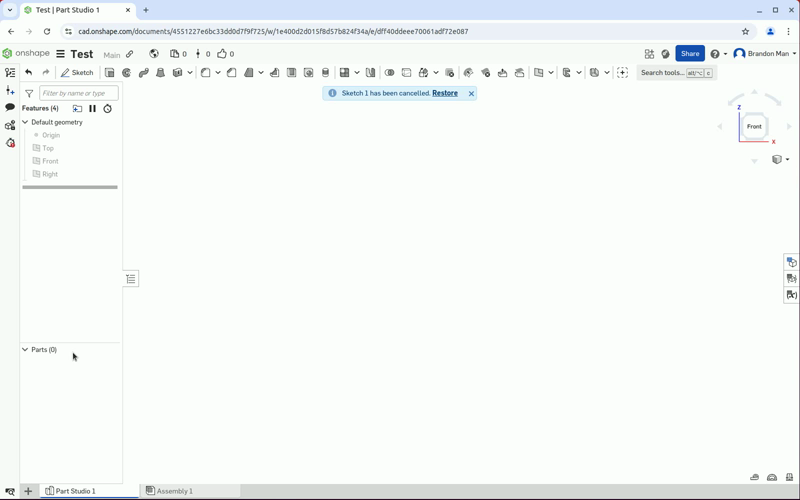
mouse_move(73, 352)
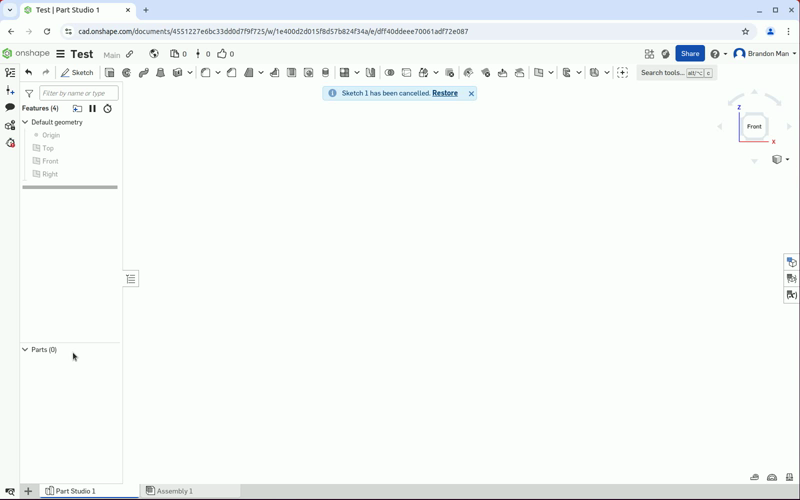
key(shift+y)
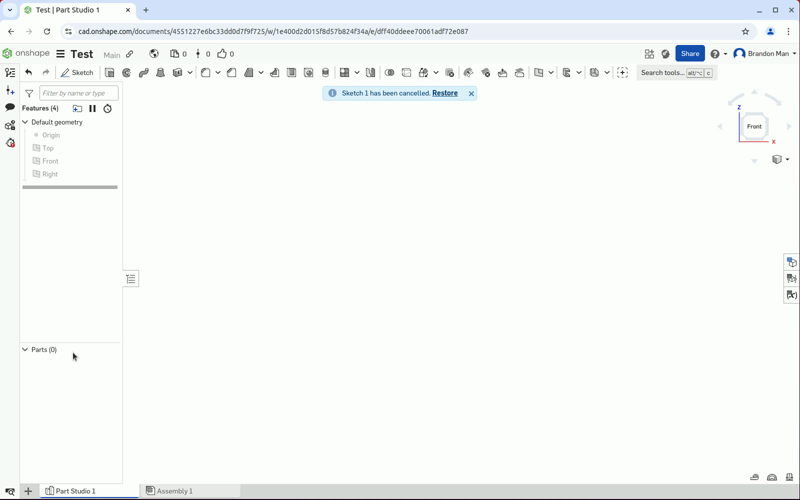
key(shift+s)
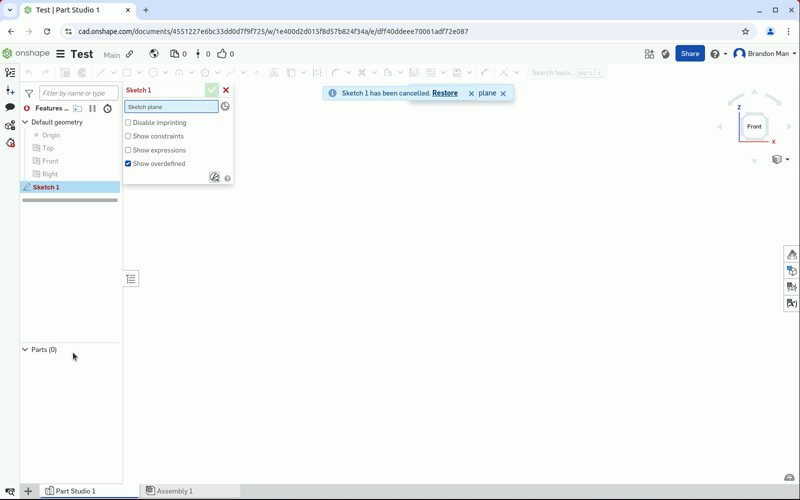
mouse_move(73, 163)
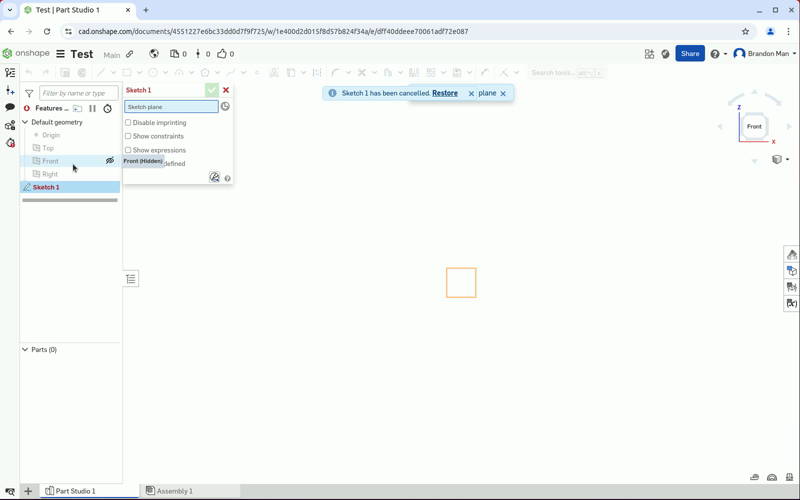
click(73, 163)
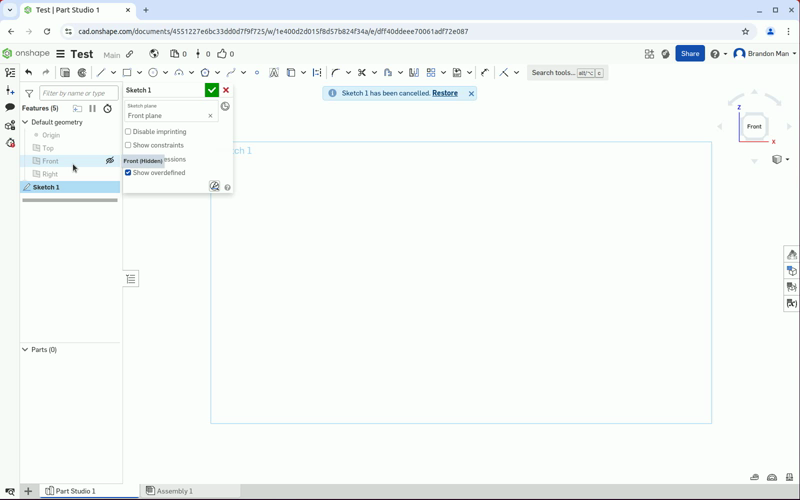
mouse_move(73, 352)
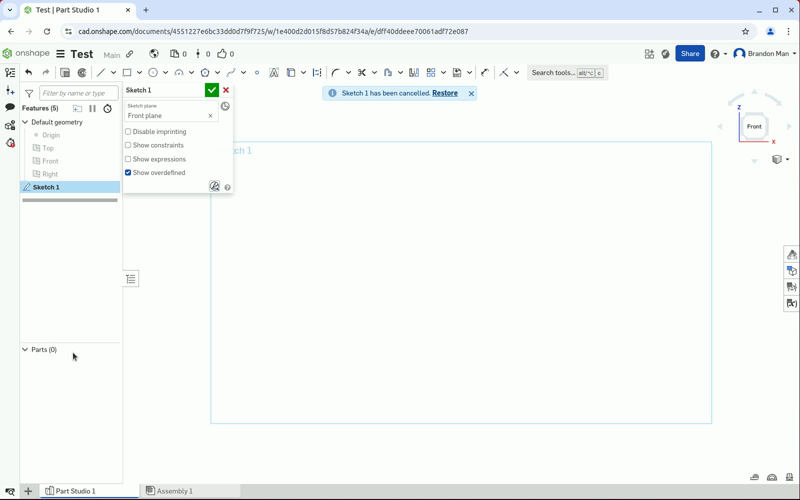
key(y)
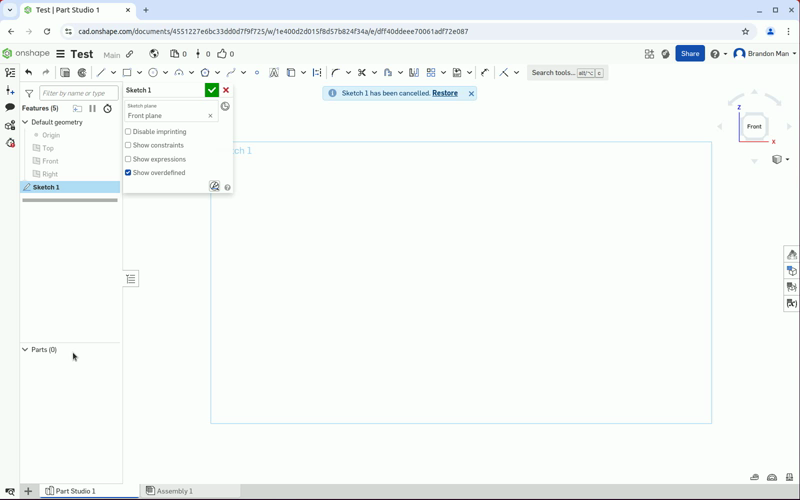
key(c)
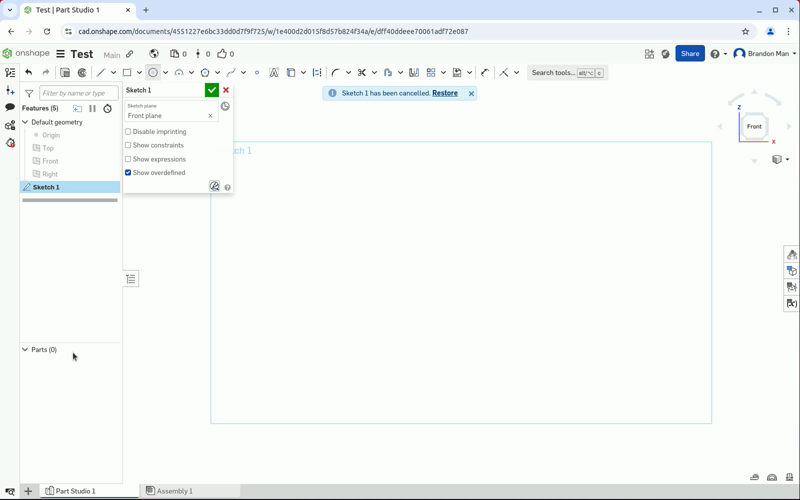
key_down(shift)
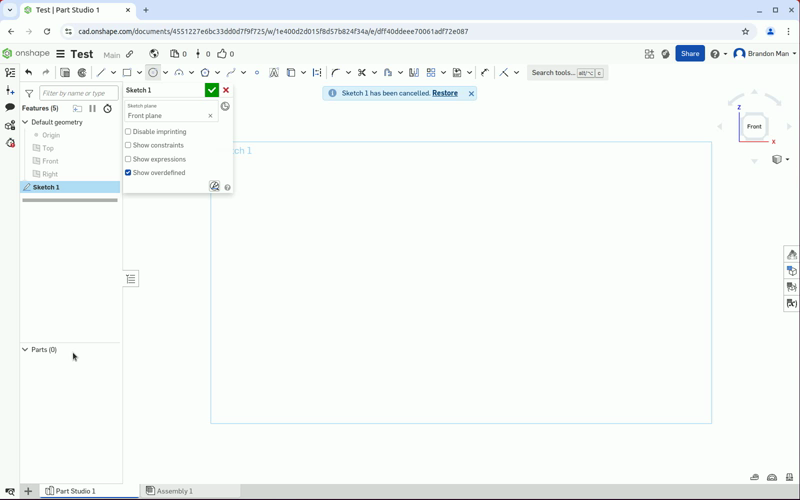
mouse_move(375, 282)
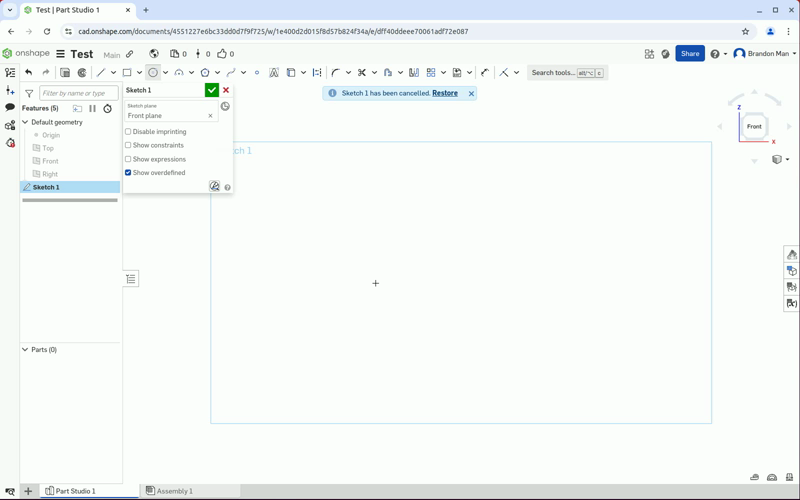
click(375, 282)
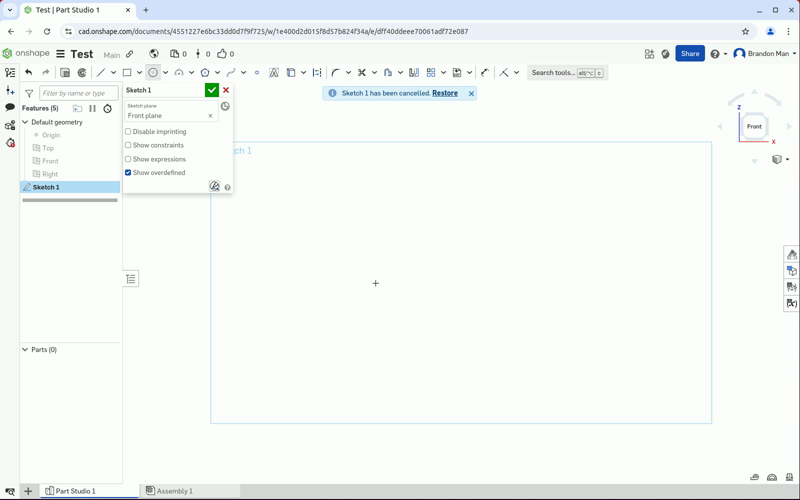
key_up(shift)
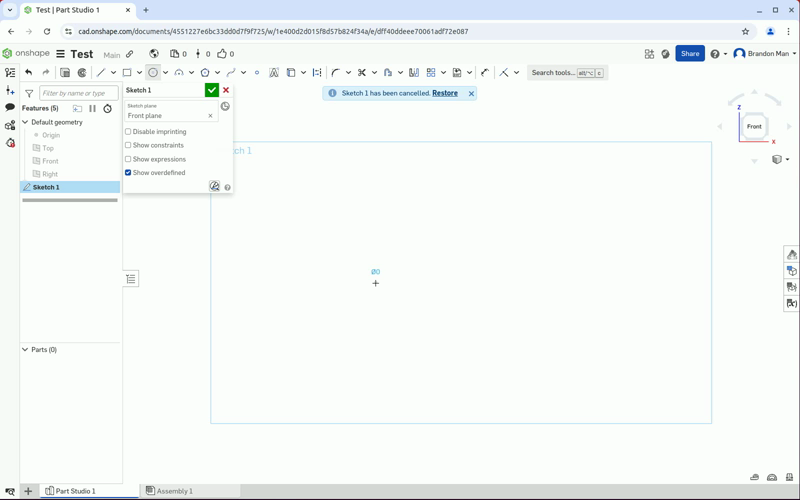
mouse_move(402, 282)
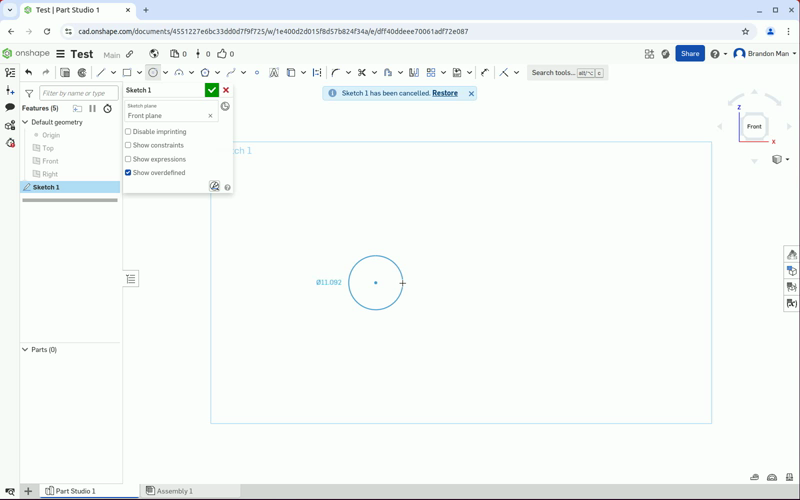
click(402, 282)
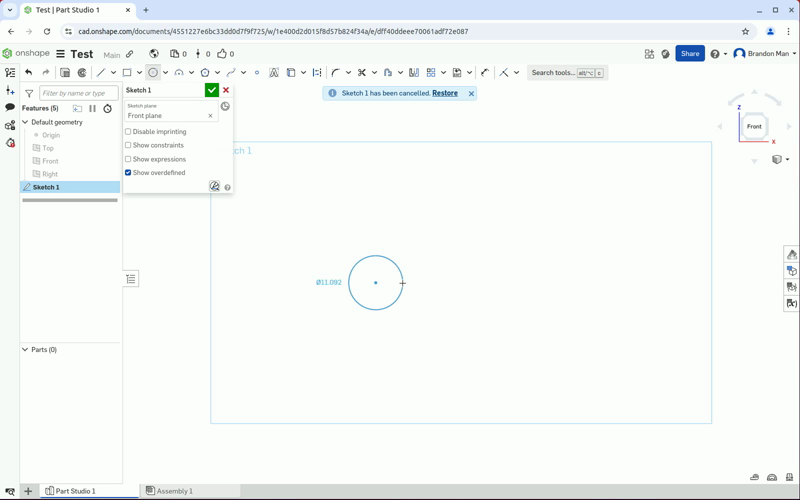
key(esc)
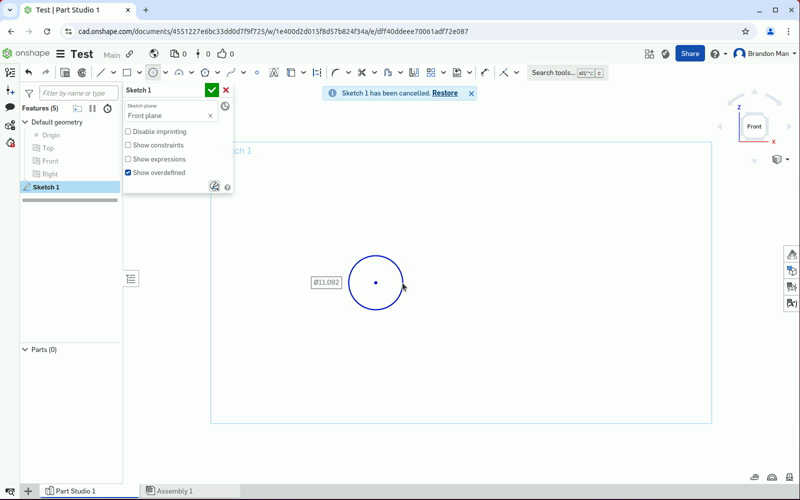
key(c)
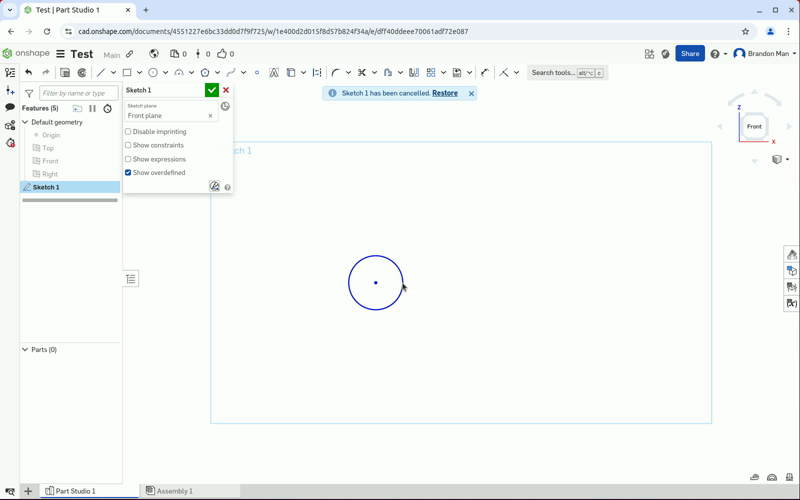
key_down(shift)
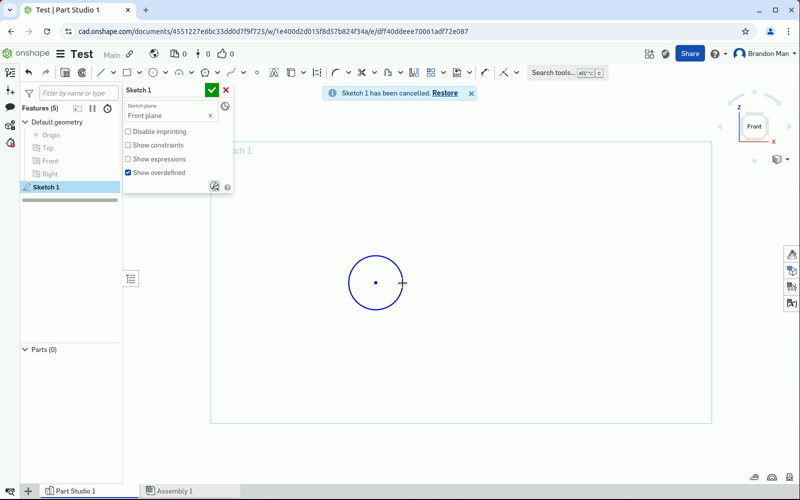
mouse_move(375, 282)
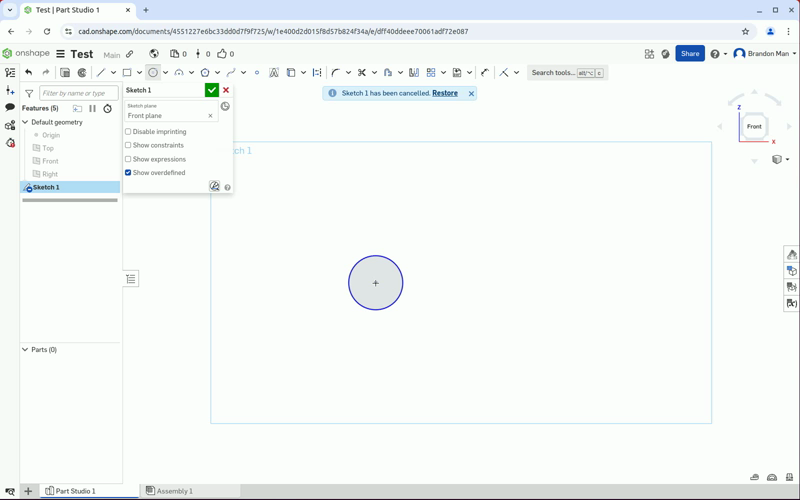
click(375, 282)
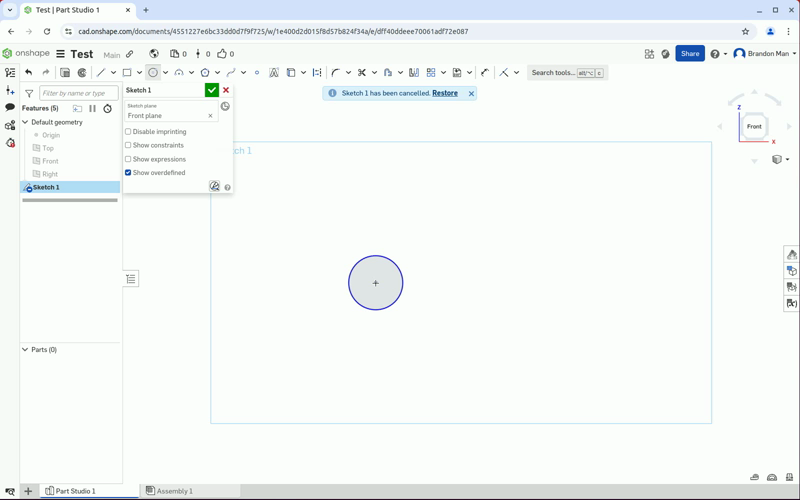
key_up(shift)
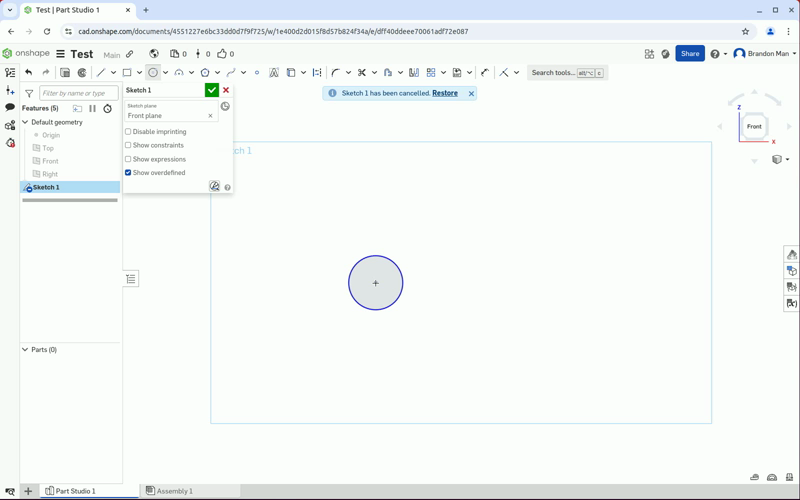
mouse_move(396, 282)
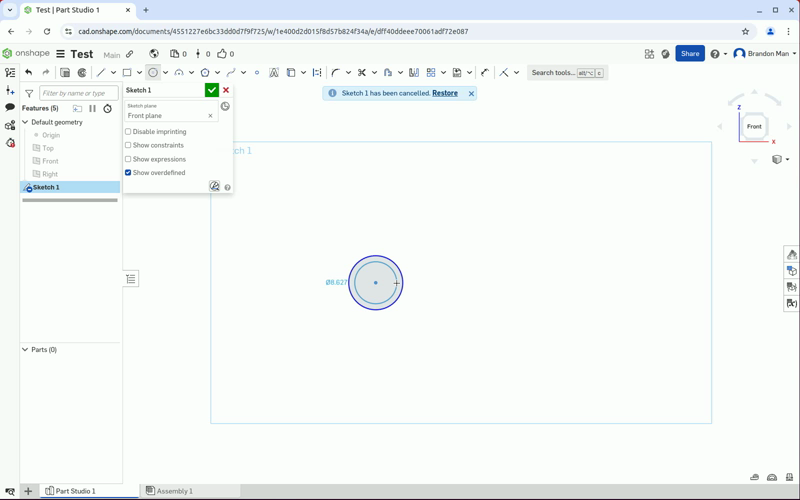
click(396, 282)
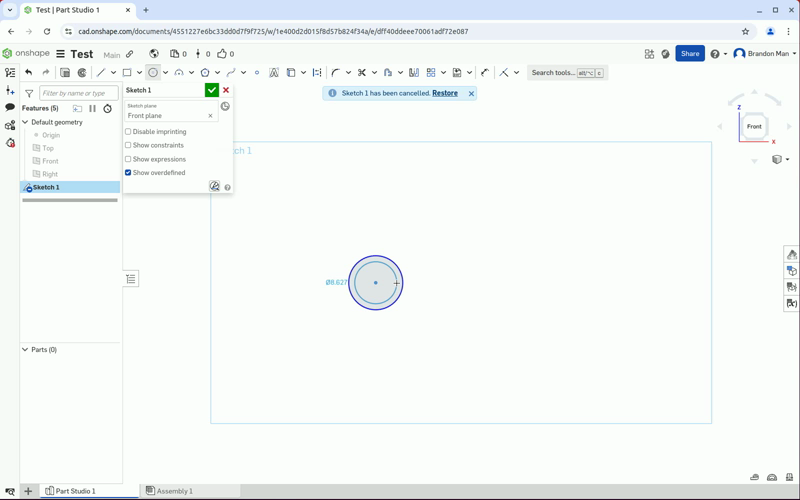
key(esc)
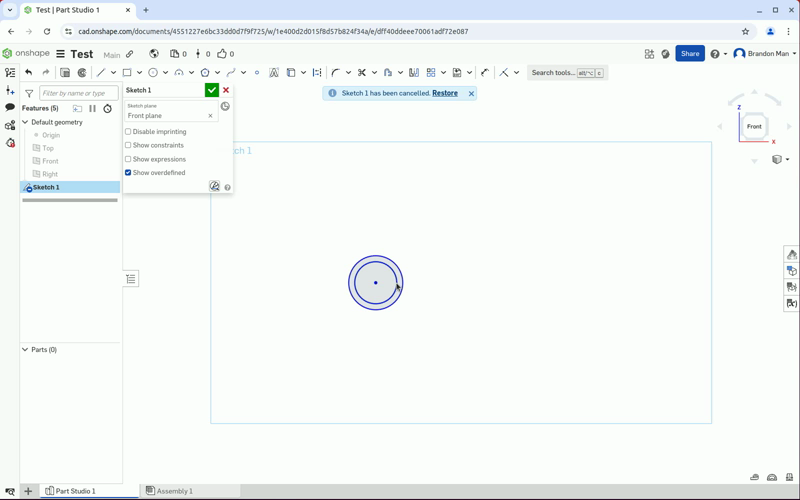
mouse_move(387, 305)
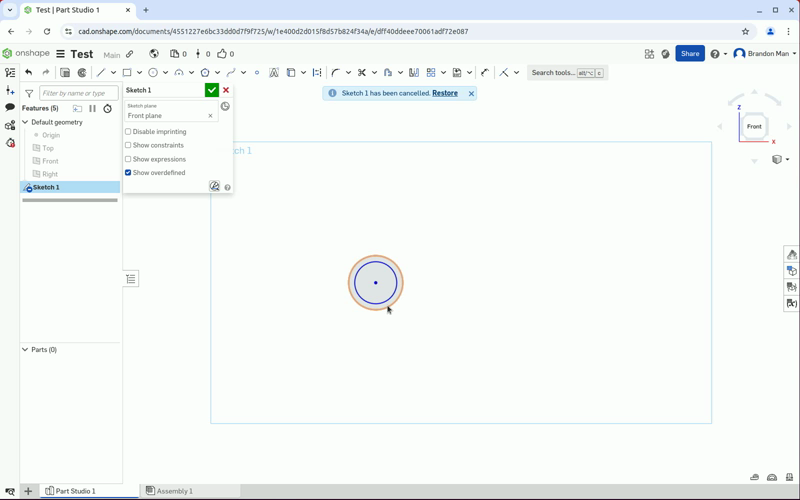
scroll(6)
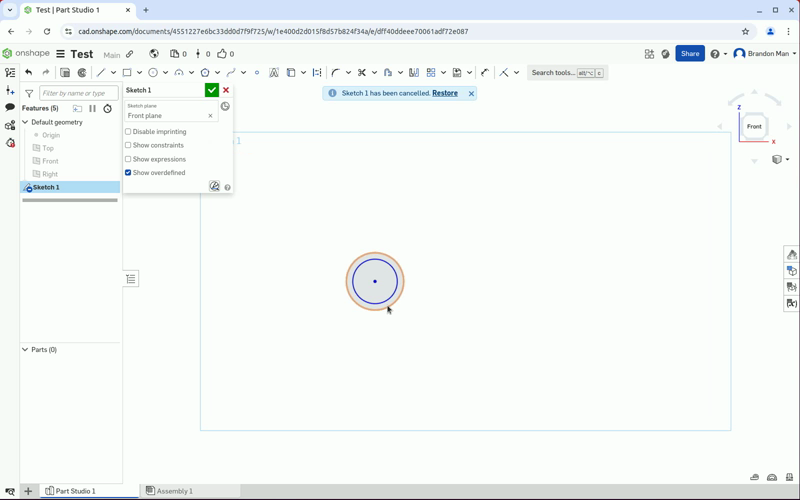
scroll(6)
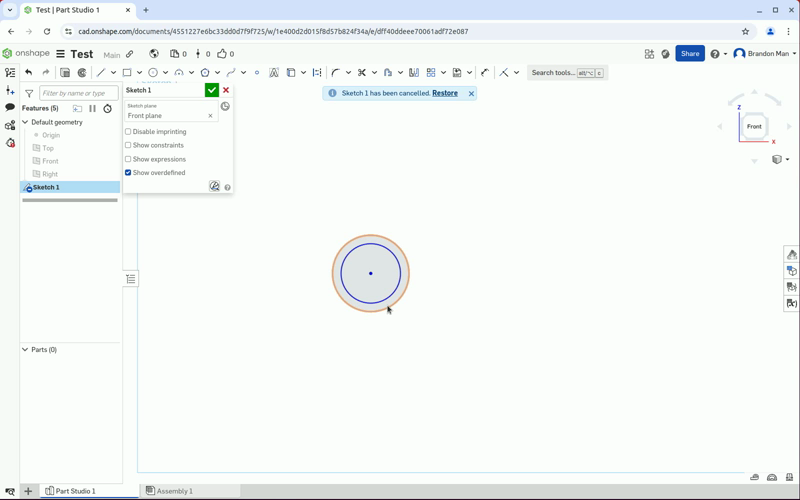
scroll(6)
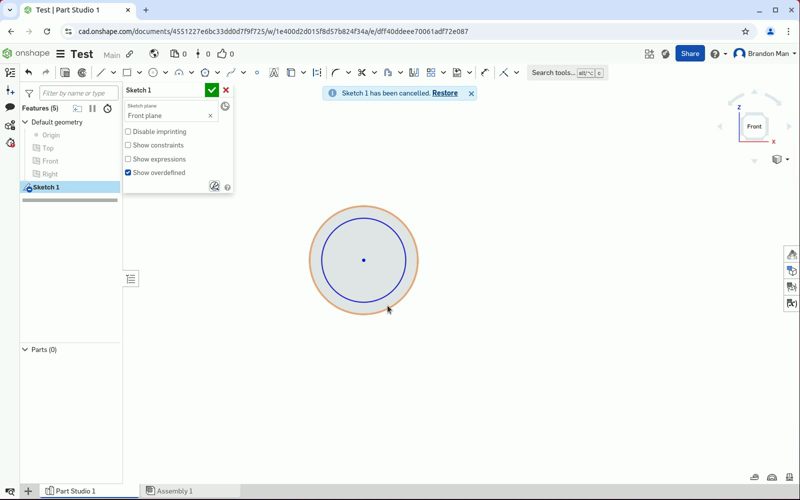
scroll(6)
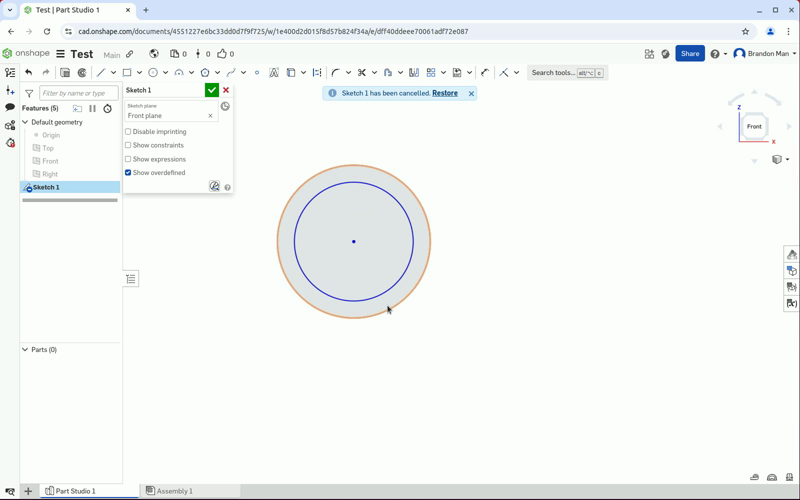
scroll(6)
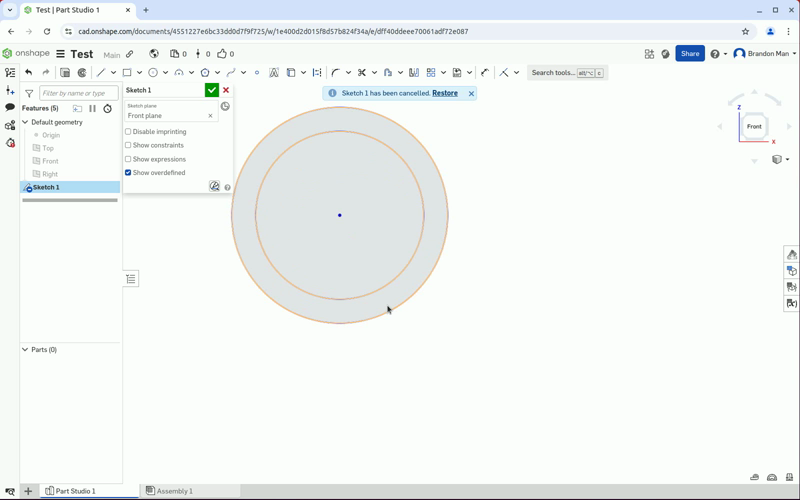
scroll(6)
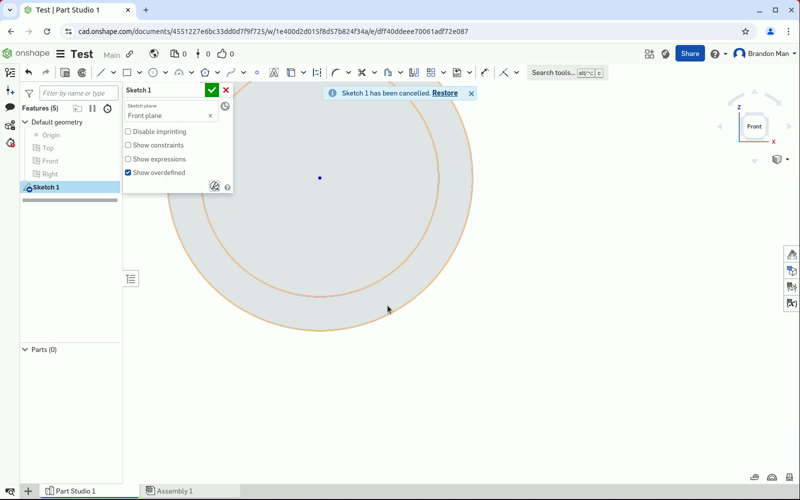
scroll(6)
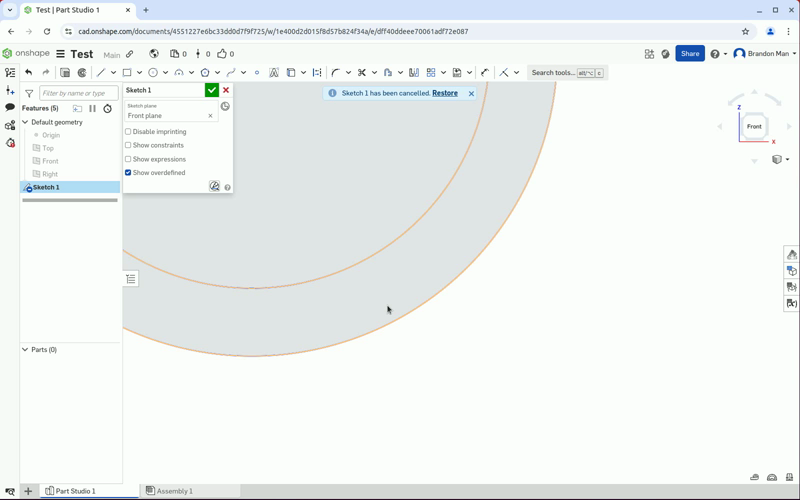
click(387, 305)
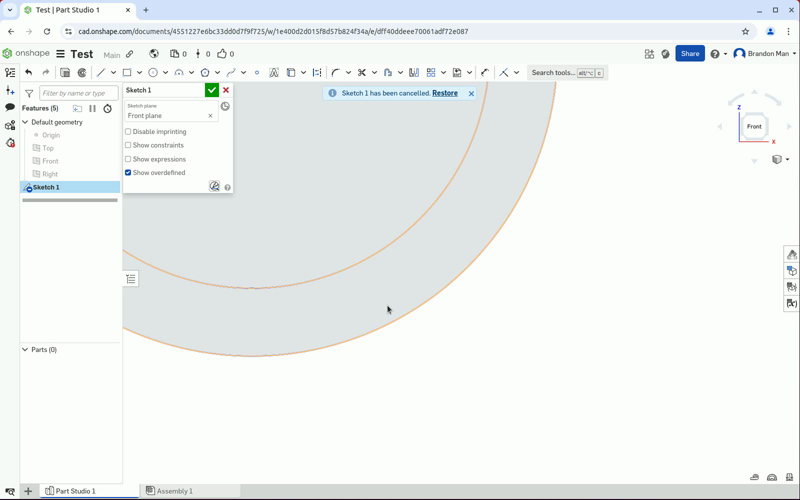
scroll(-6)
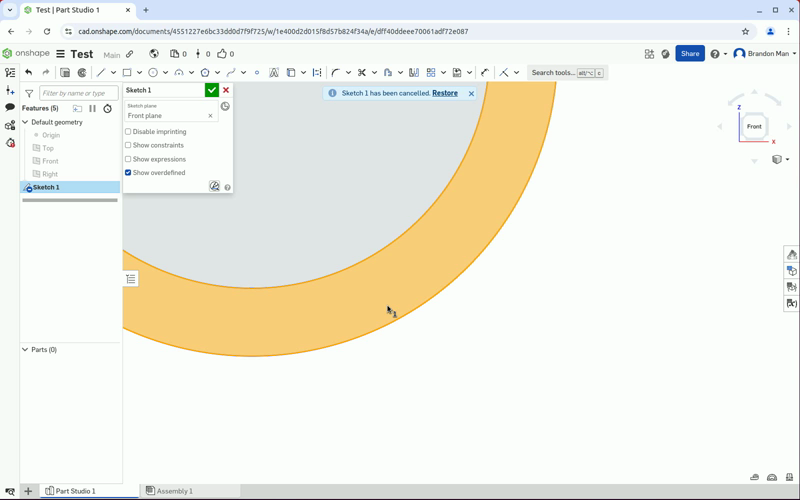
scroll(-6)
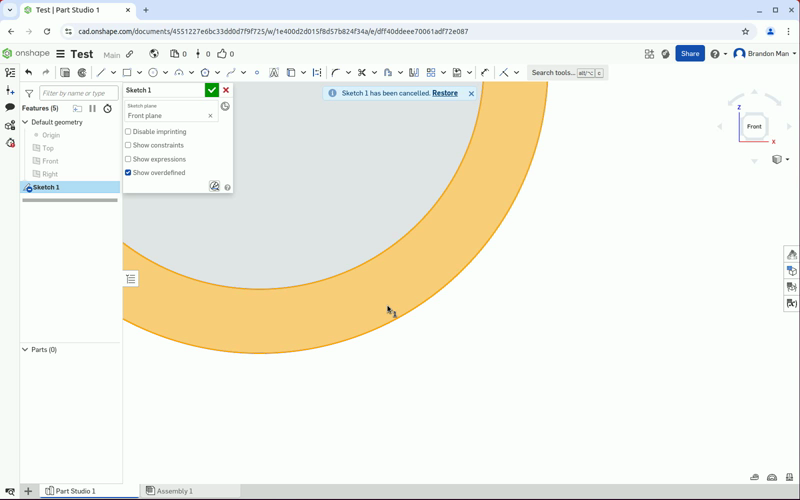
scroll(-6)
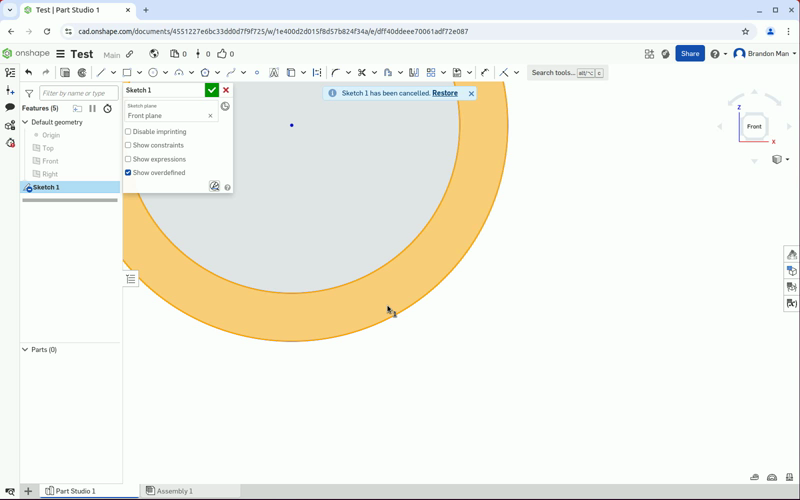
scroll(-6)
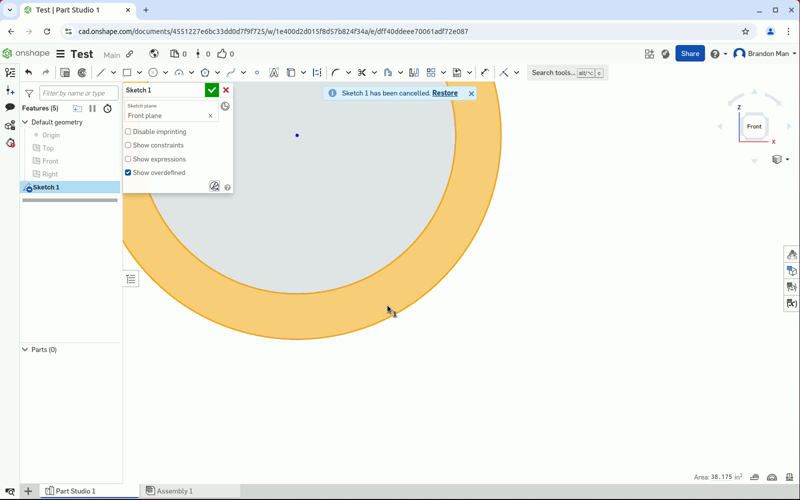
scroll(-6)
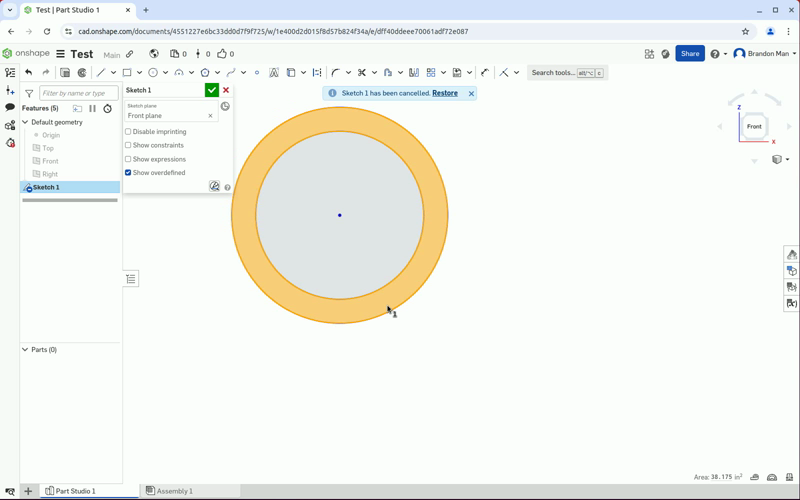
scroll(-6)
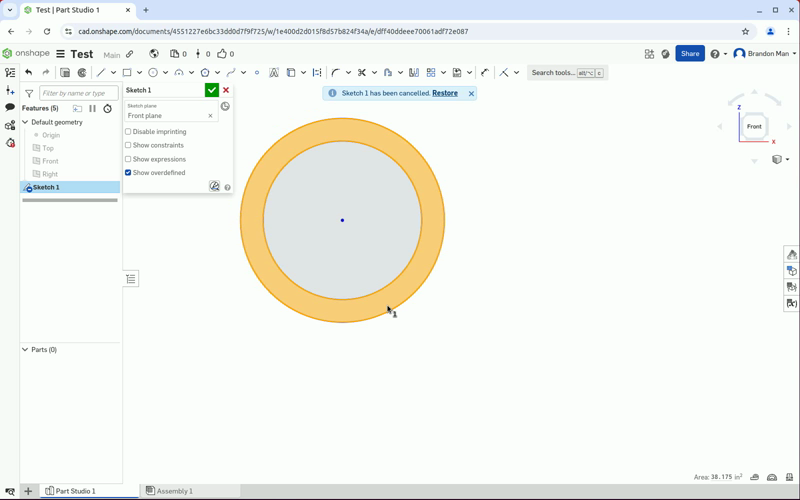
scroll(-6)
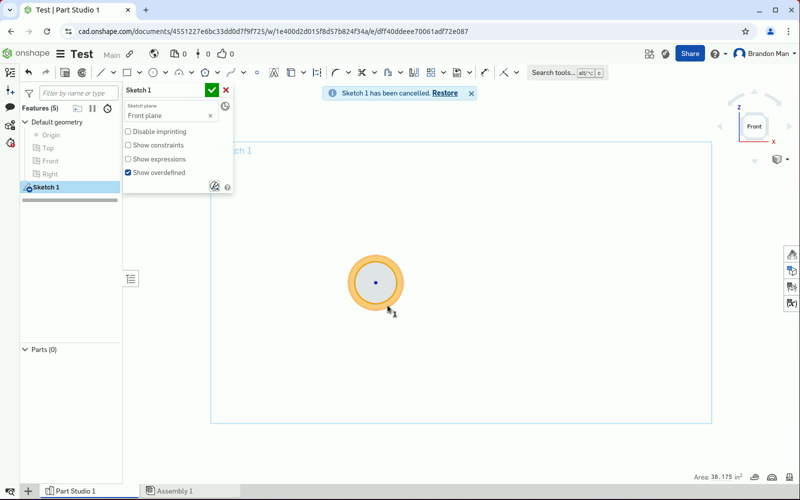
mouse_move(73, 352)
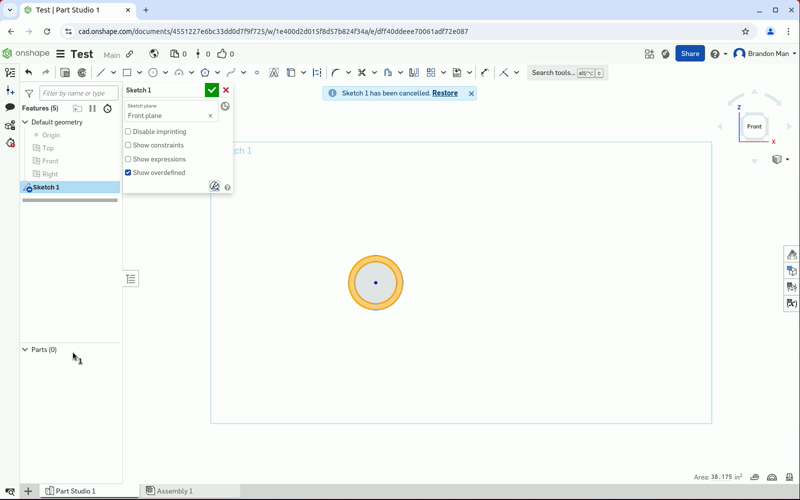
key(shift+y)
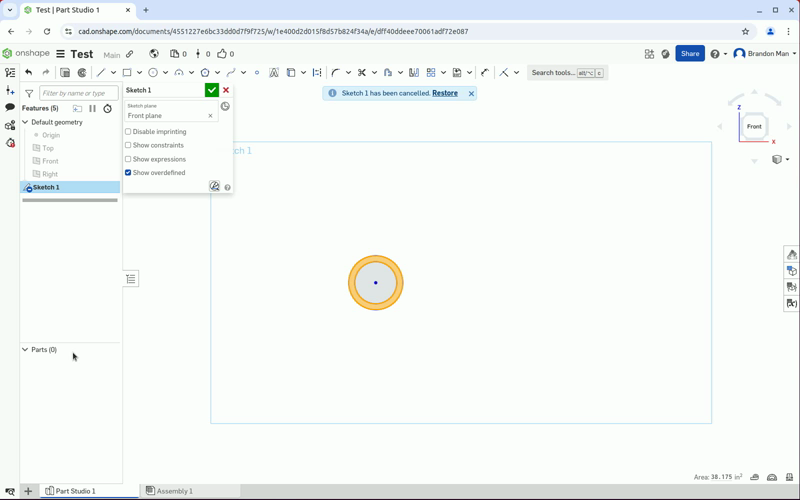
key(shift+e)
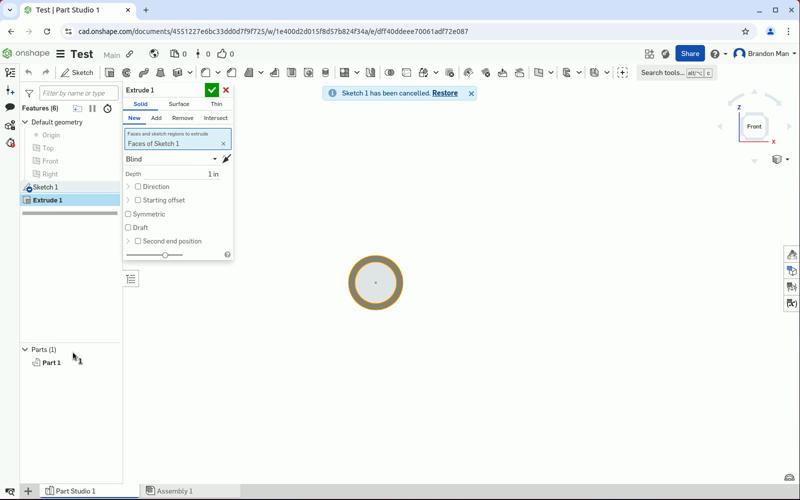
mouse_move(143, 106)
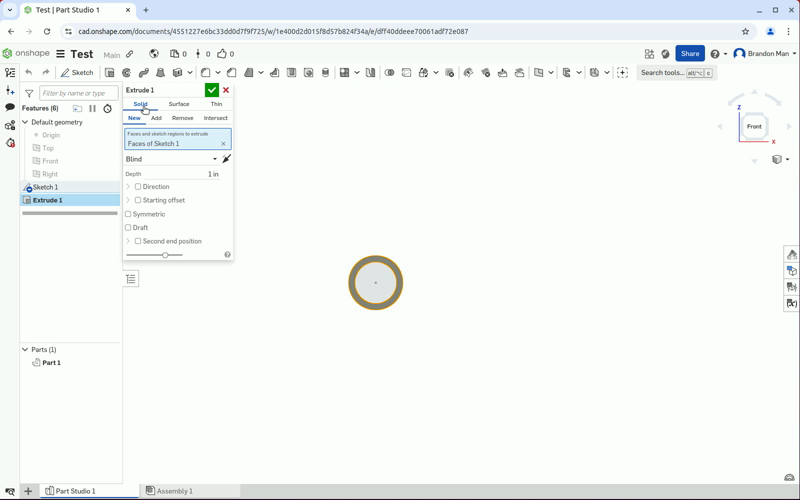
click(143, 106)
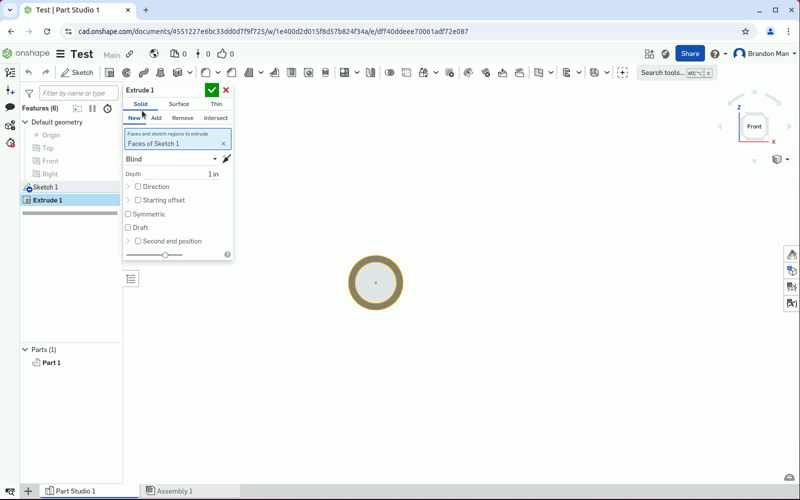
mouse_move(137, 120)
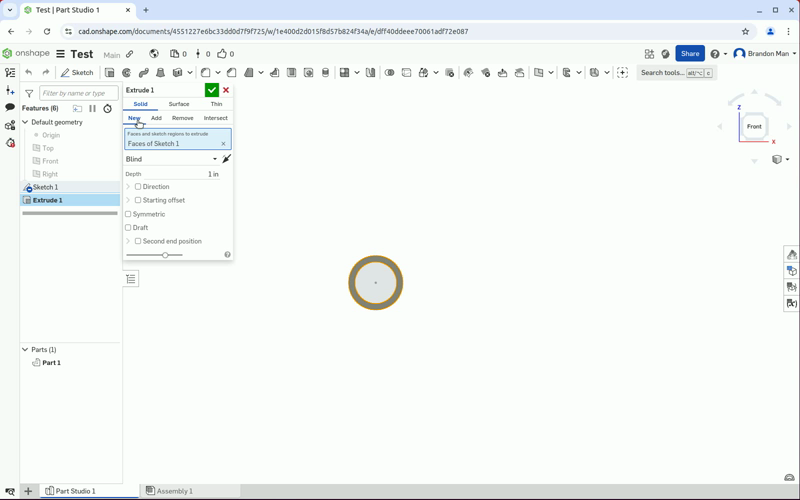
click(137, 120)
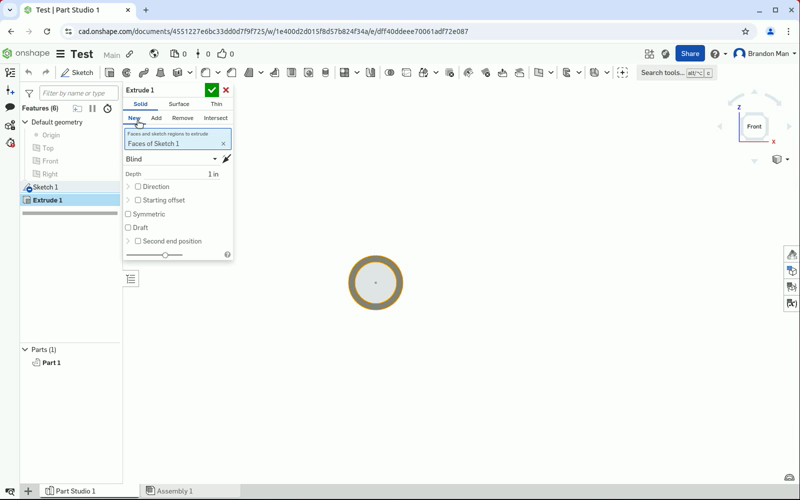
key(tab, 4)
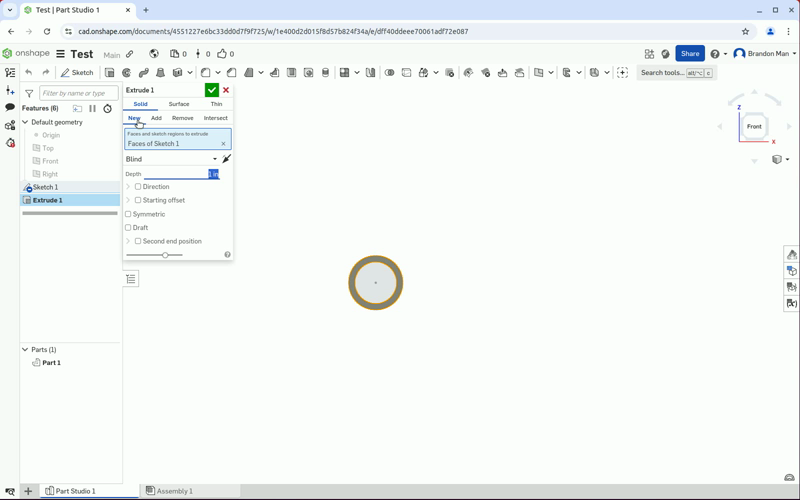
text(8.425)
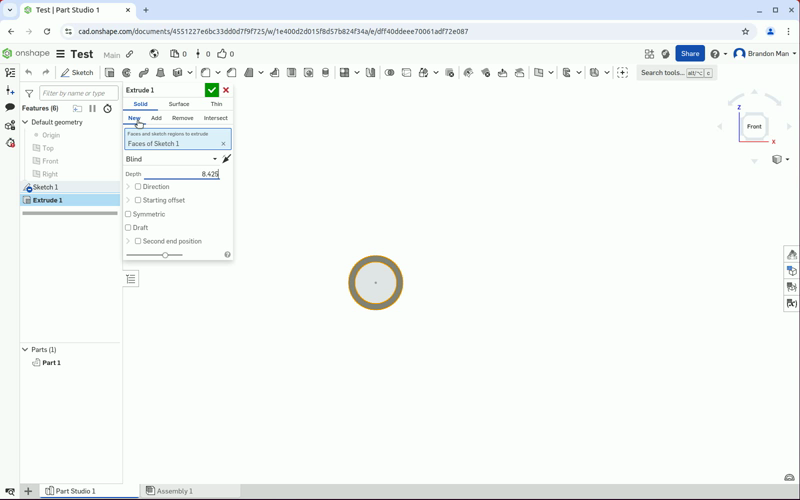
key(enter)
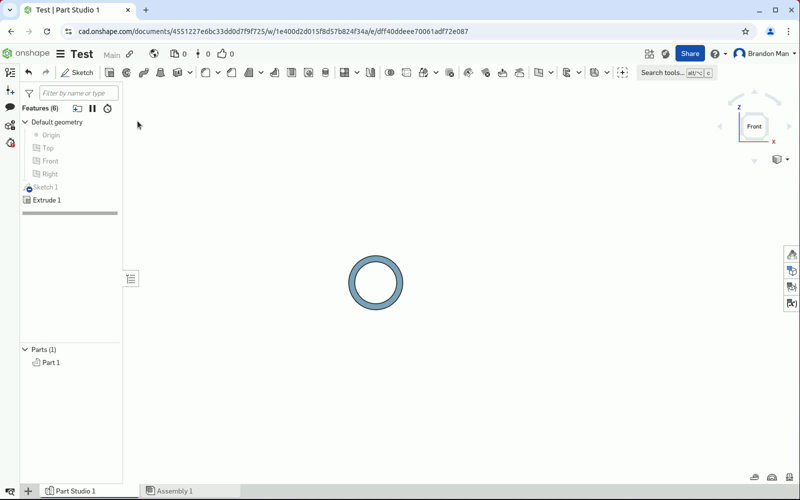
key(shift+h)
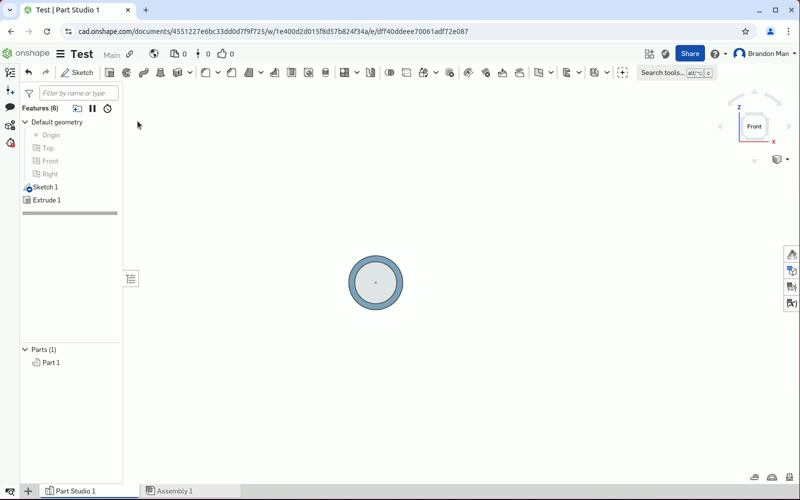
key(shift+h)
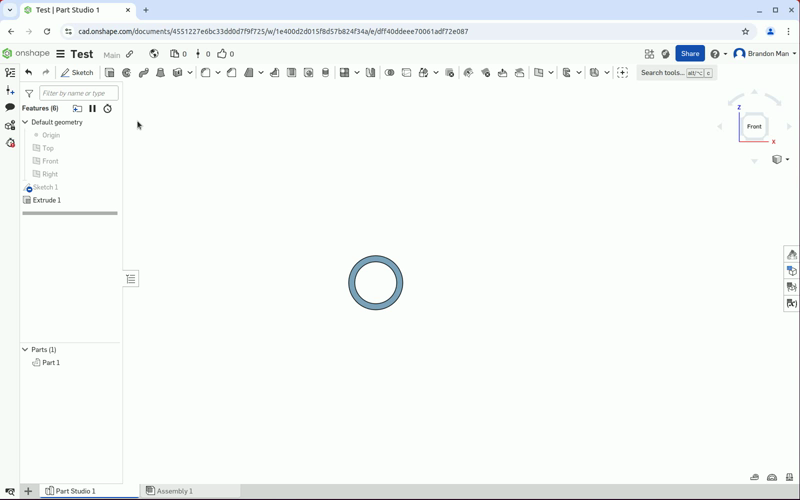
mouse_move(73, 189)
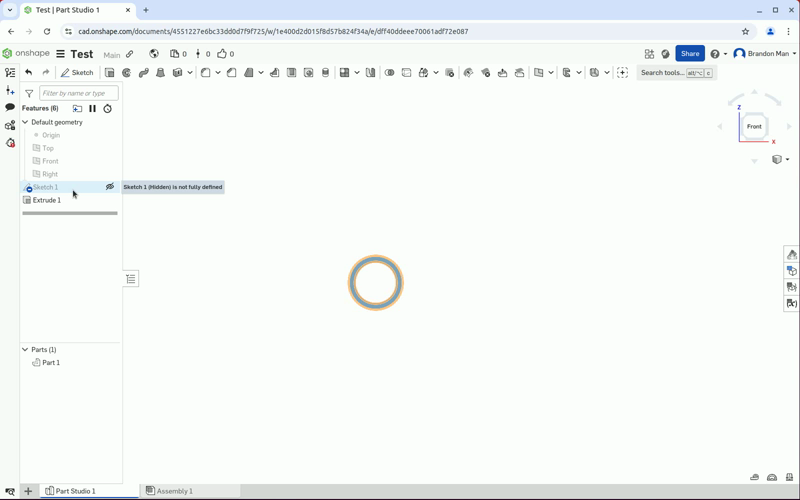
click(73, 189)
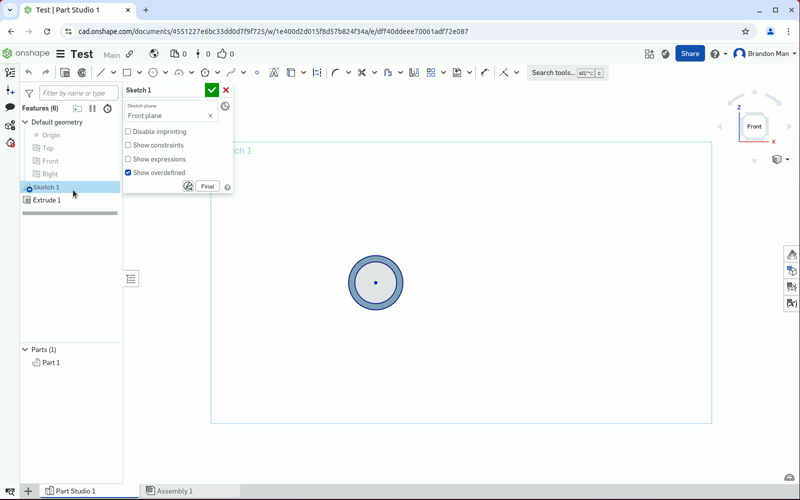
mouse_move(229, 92)
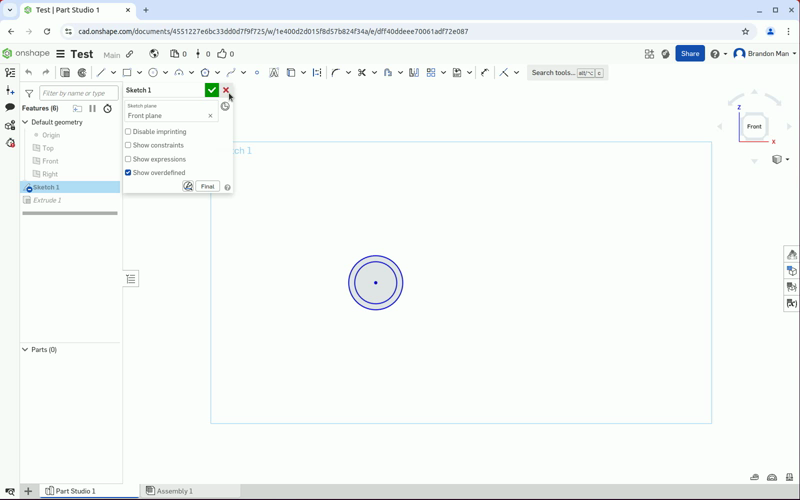
click(229, 92)
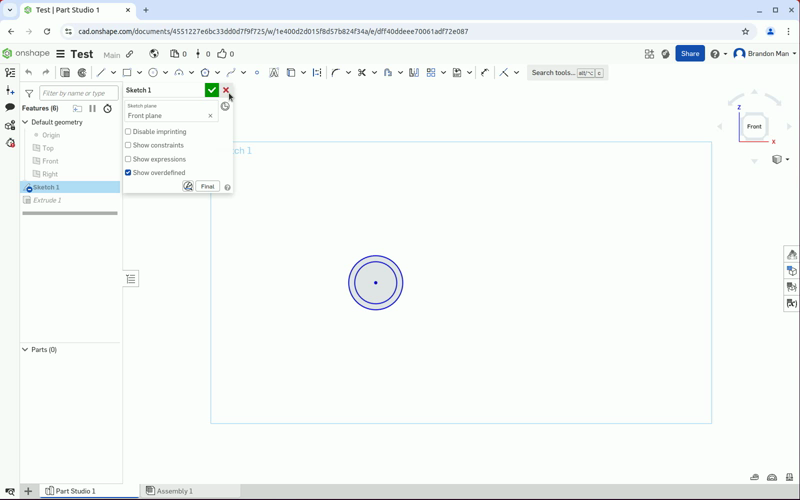
key(shift+s)
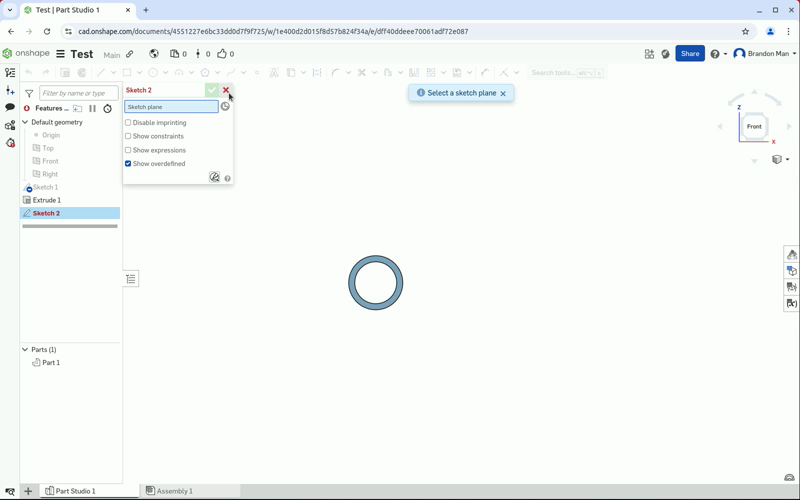
mouse_move(73, 163)
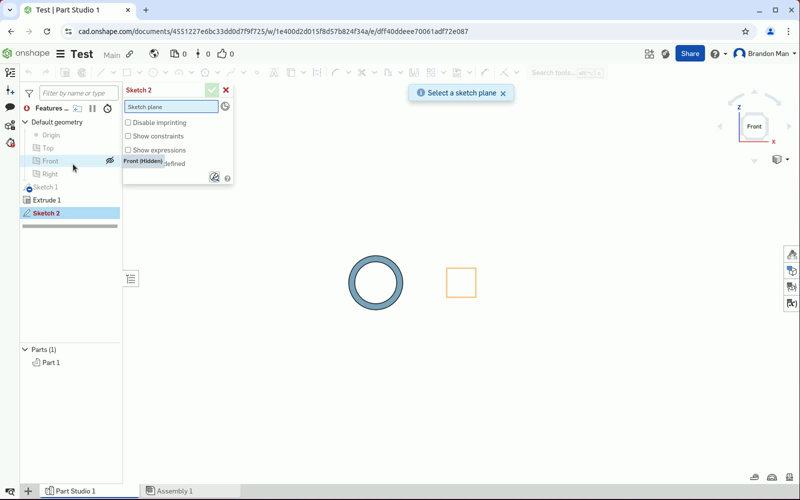
click(73, 163)
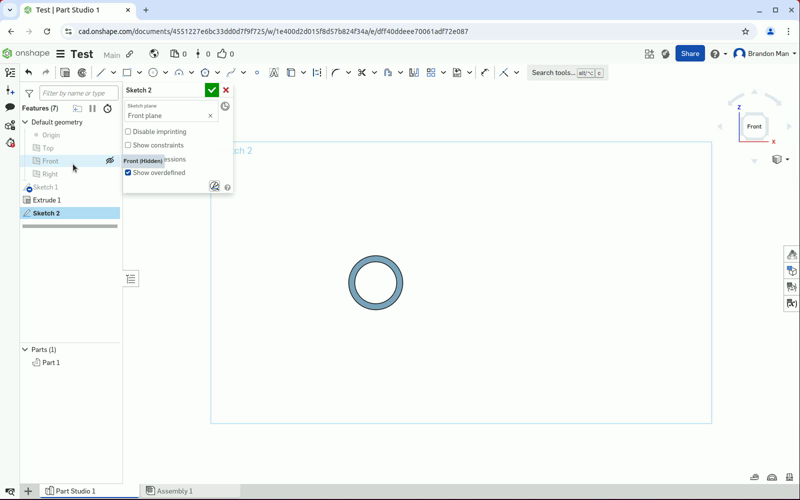
mouse_move(73, 352)
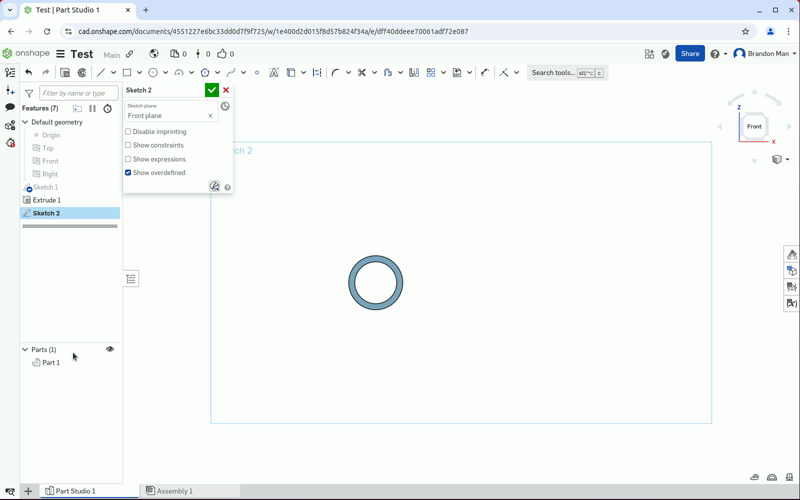
key(y)
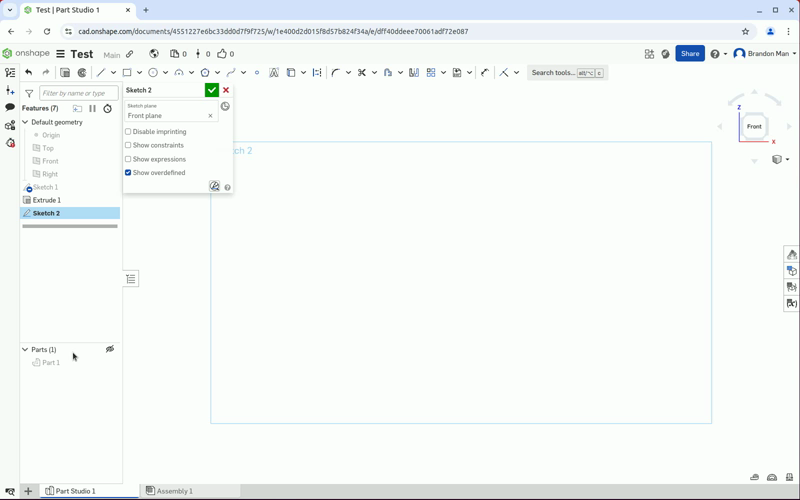
key(l)
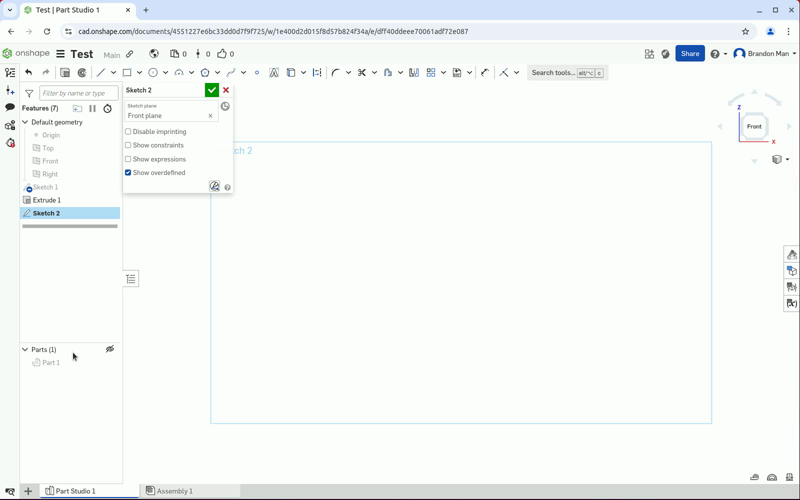
key_down(shift)
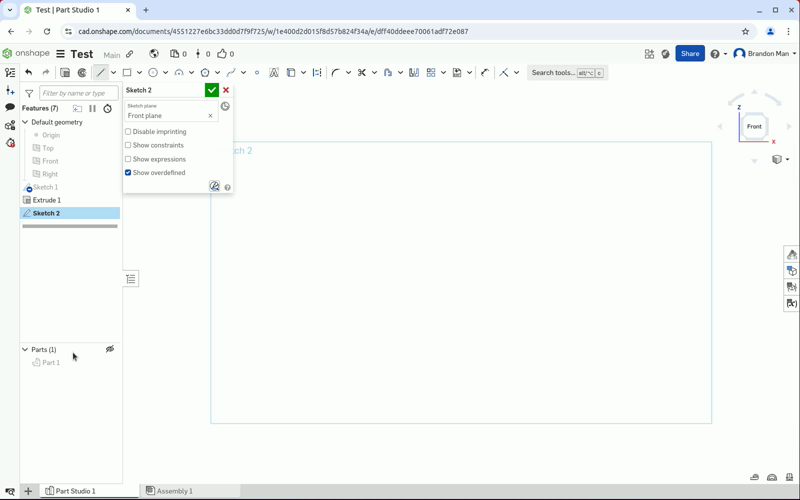
mouse_move(377, 309)
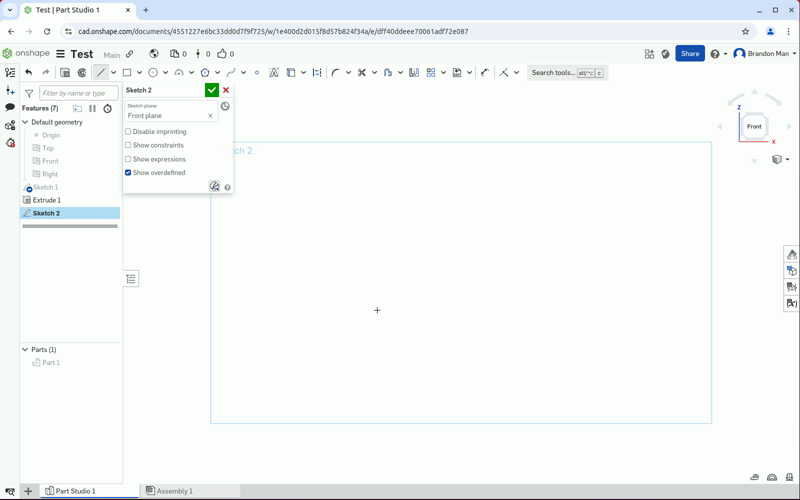
click(377, 309)
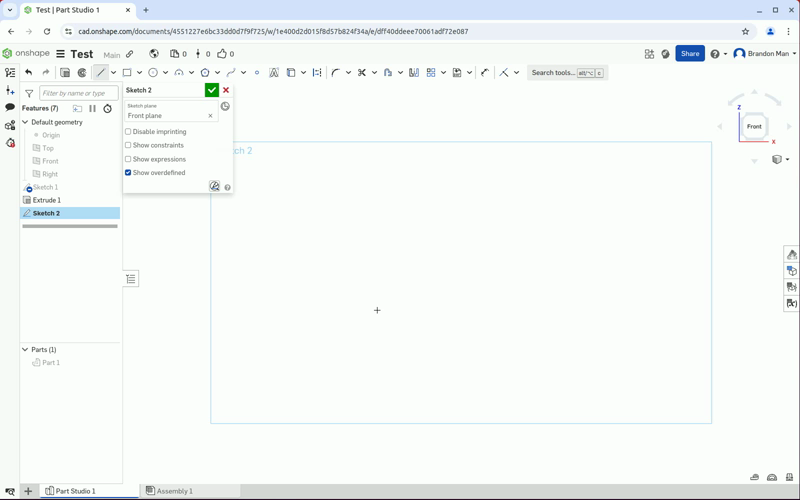
key_up(shift)
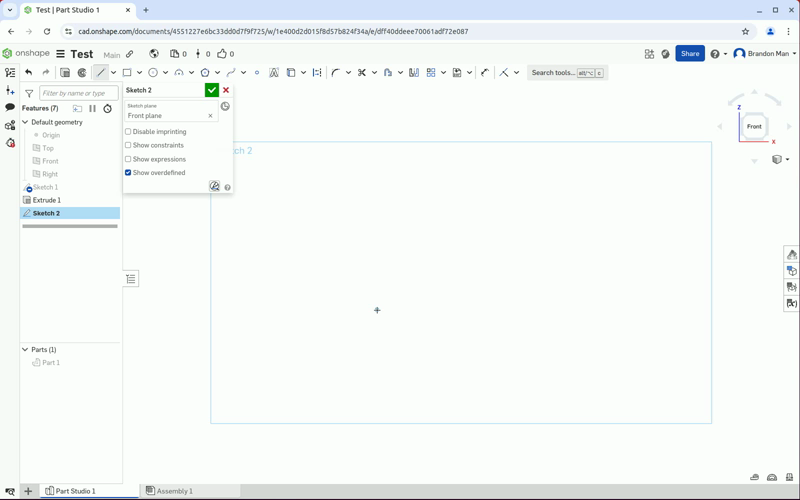
key_down(shift)
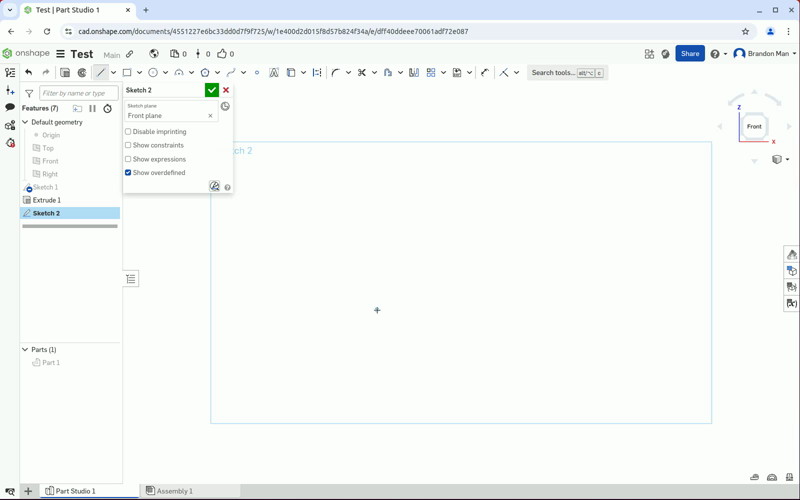
mouse_move(510, 295)
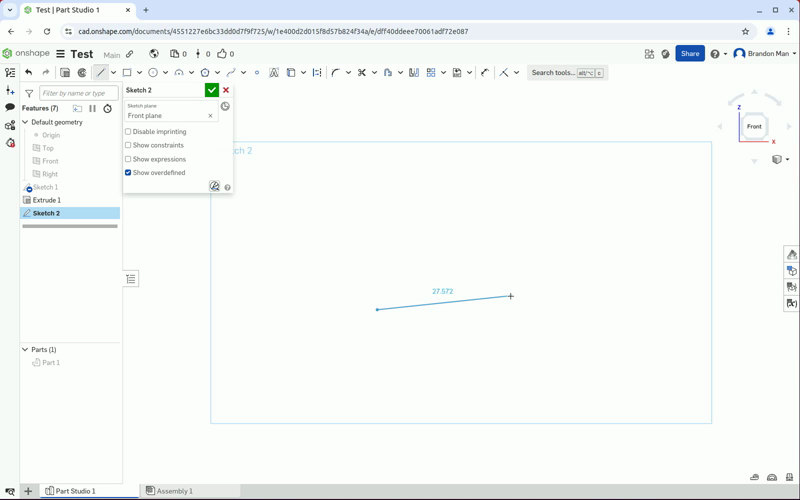
click(510, 295)
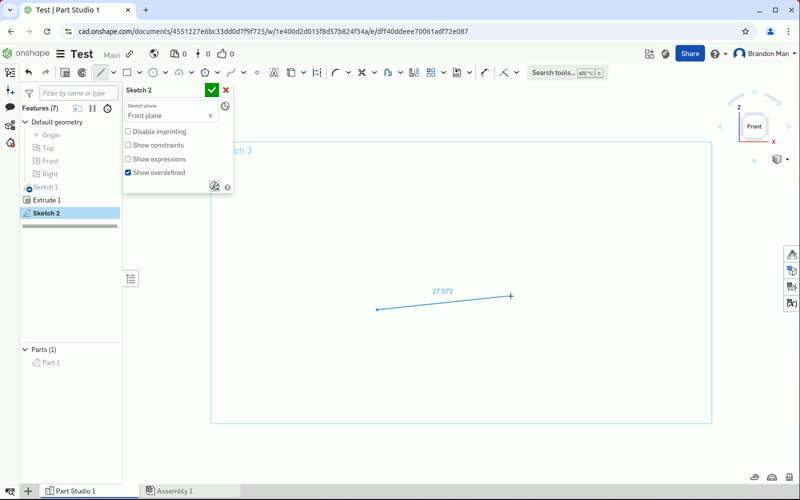
key_up(shift)
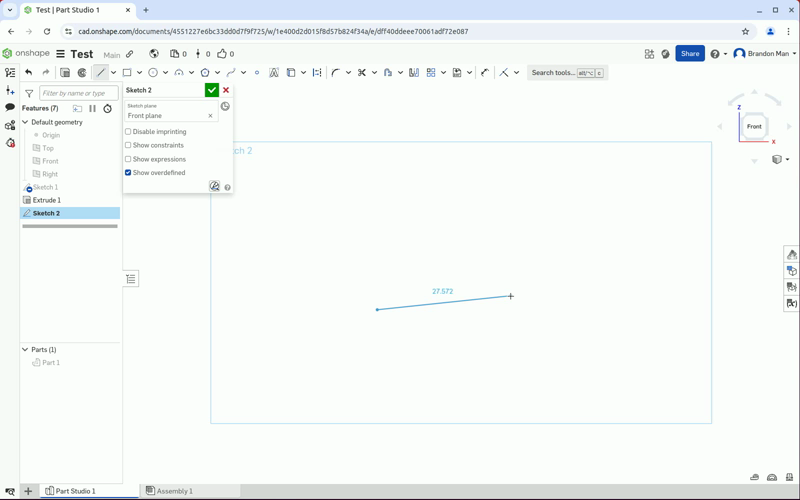
key(esc)
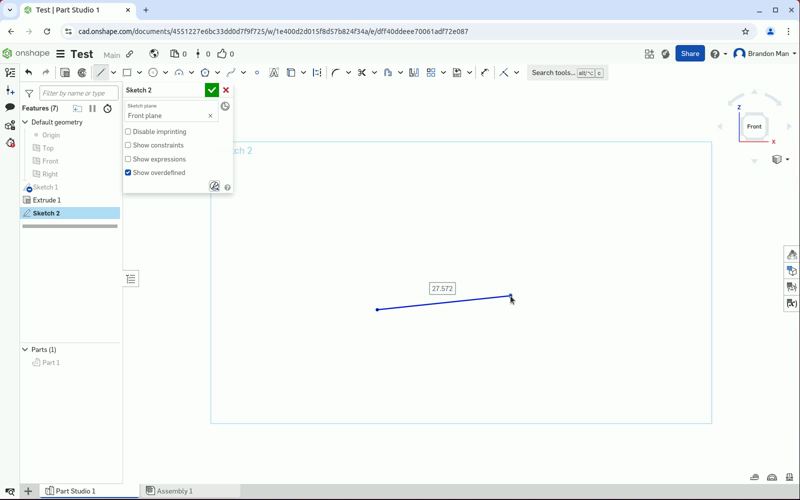
key(a)
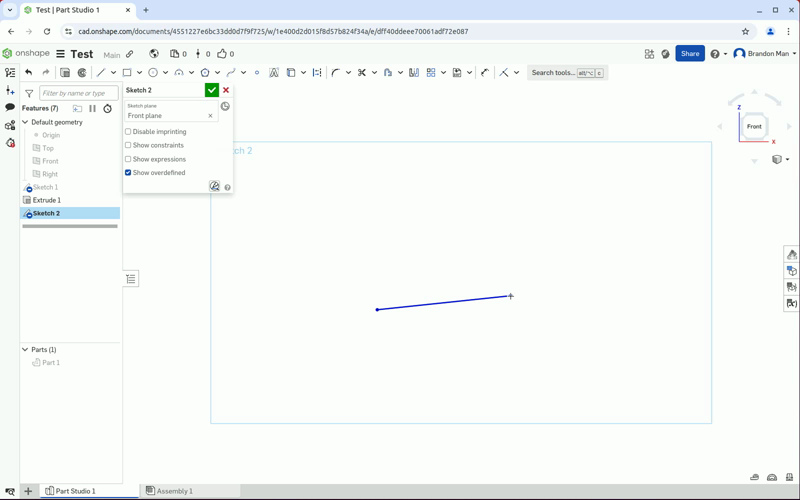
mouse_move(510, 295)
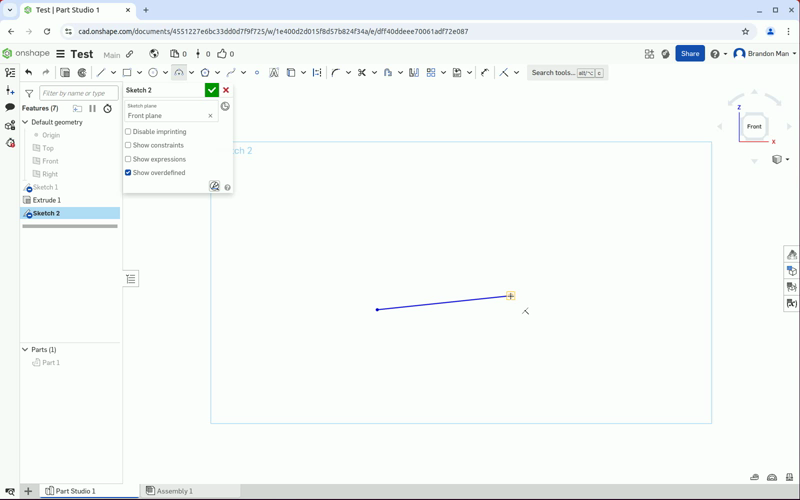
click(510, 295)
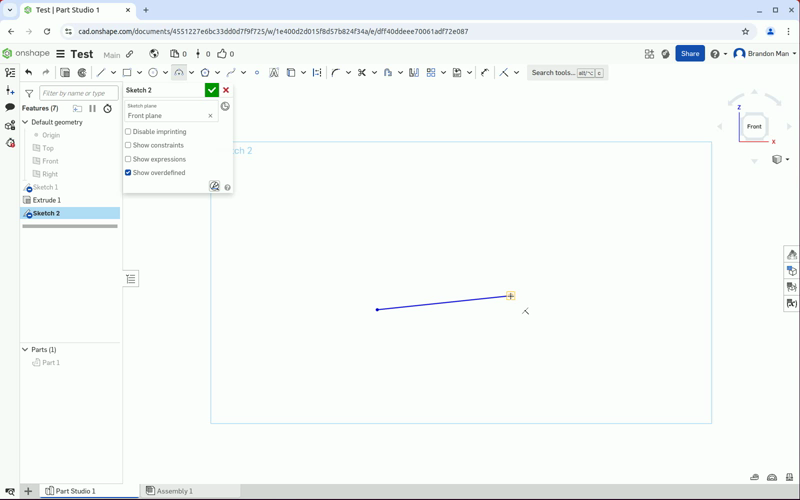
key_down(shift)
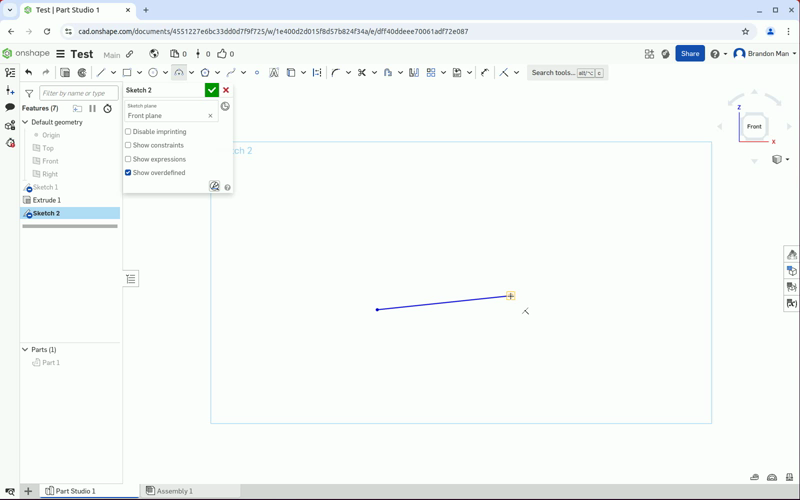
mouse_move(510, 269)
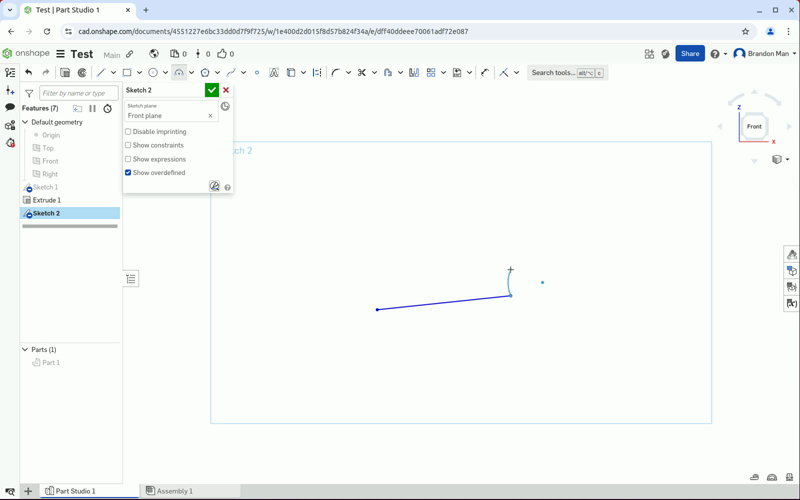
click(510, 269)
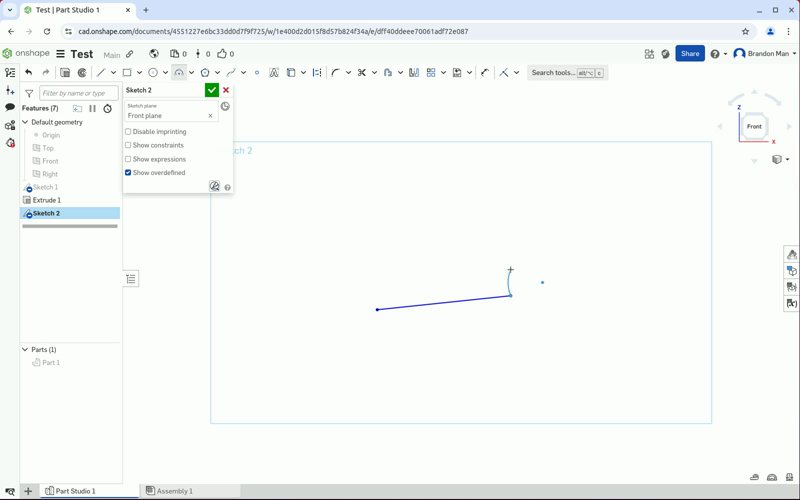
mouse_move(496, 282)
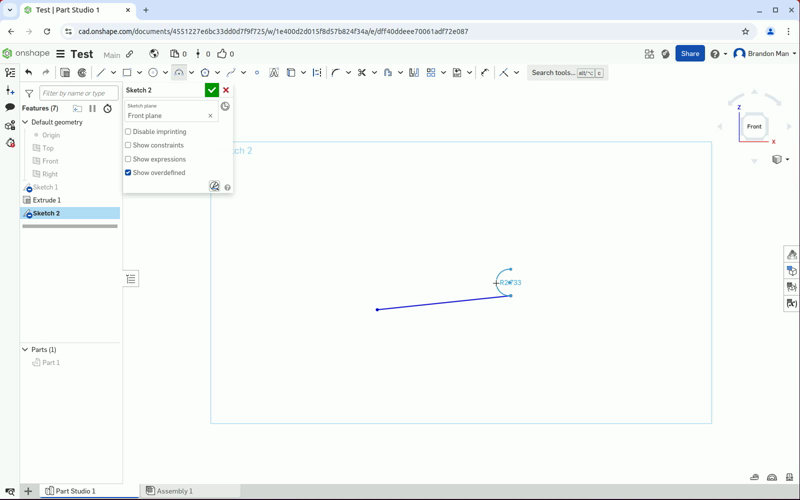
click(496, 282)
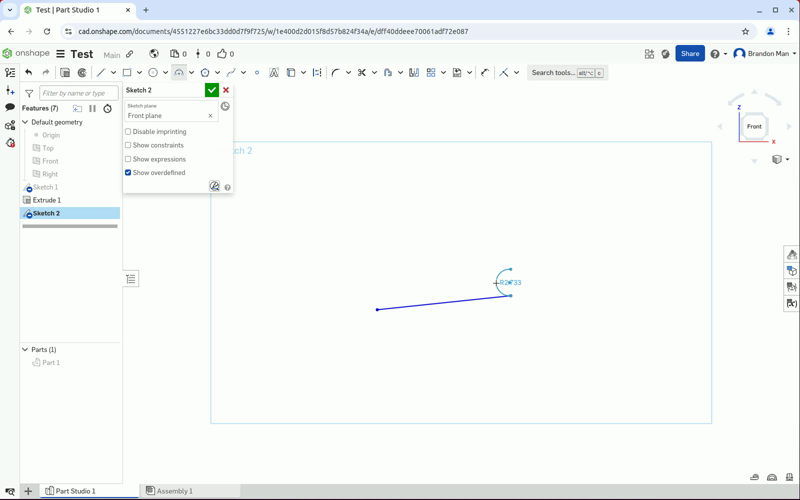
key_up(shift)
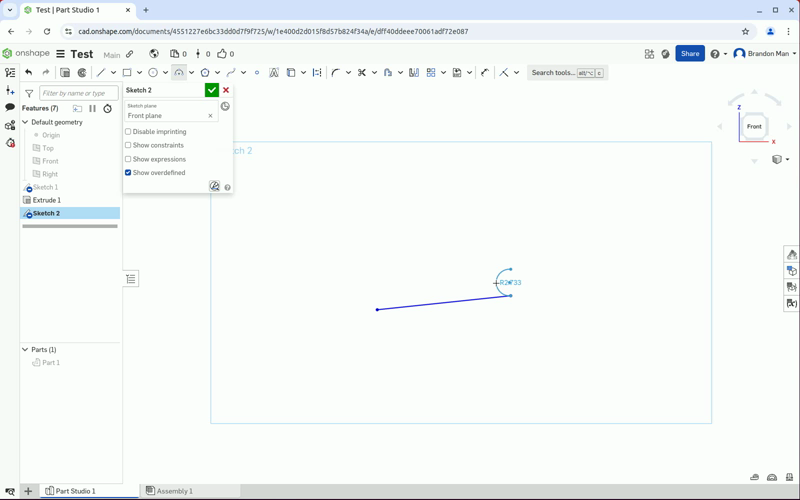
key(esc)
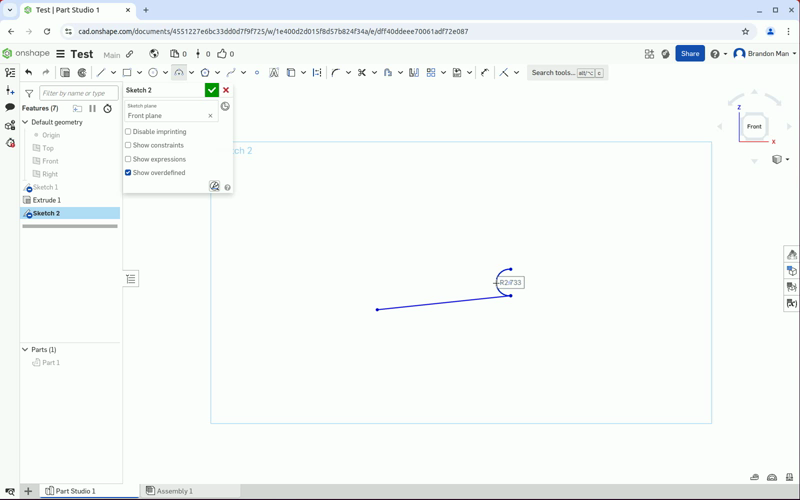
key(l)
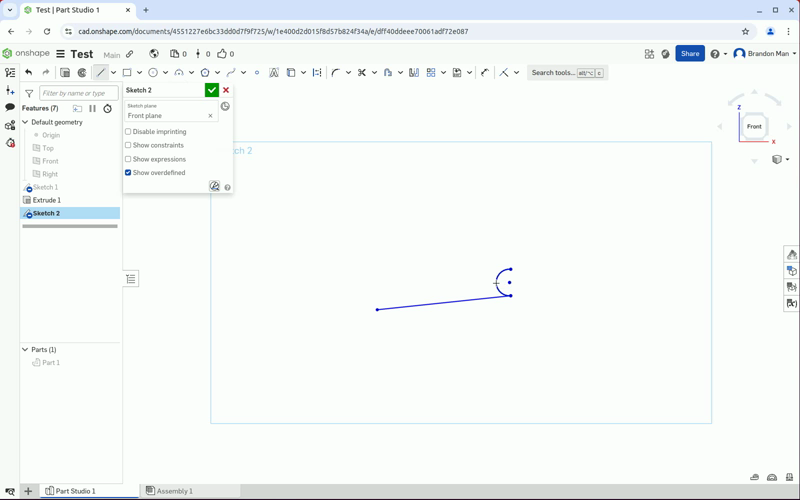
mouse_move(510, 269)
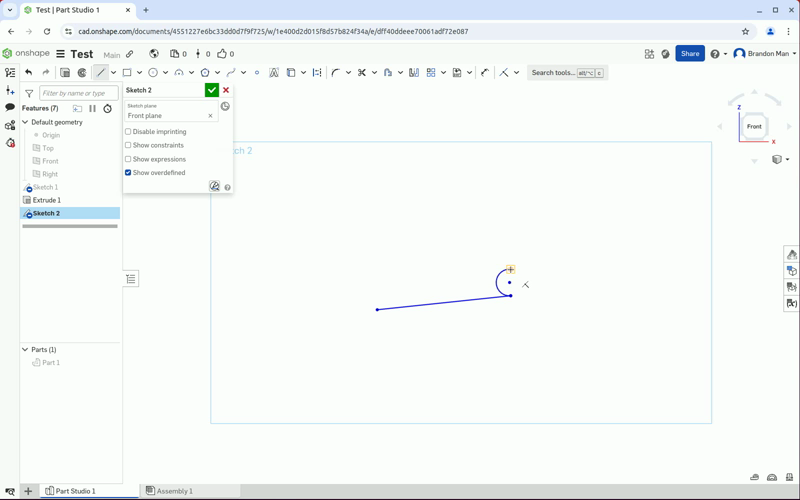
click(510, 269)
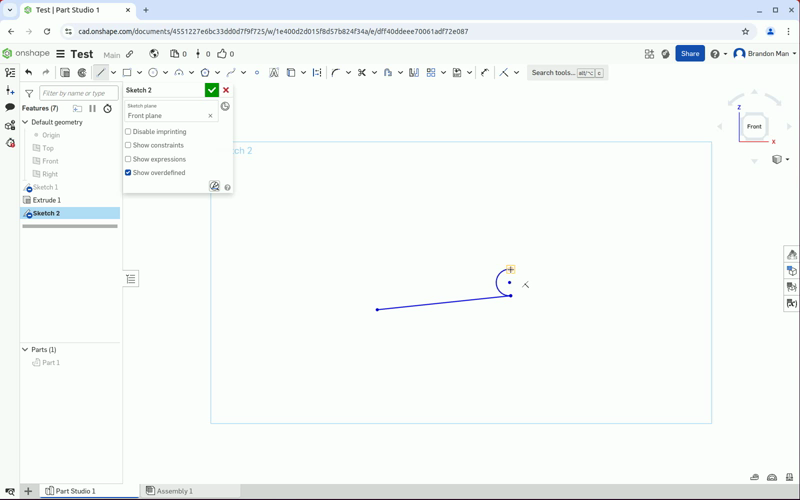
key_down(shift)
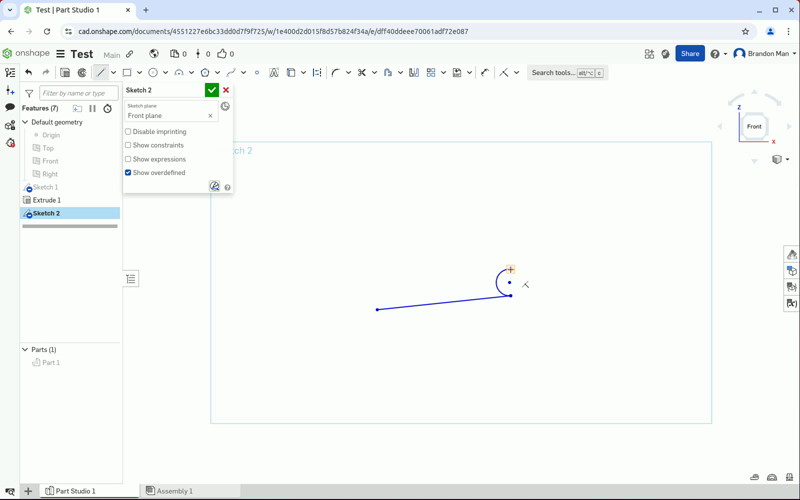
mouse_move(377, 256)
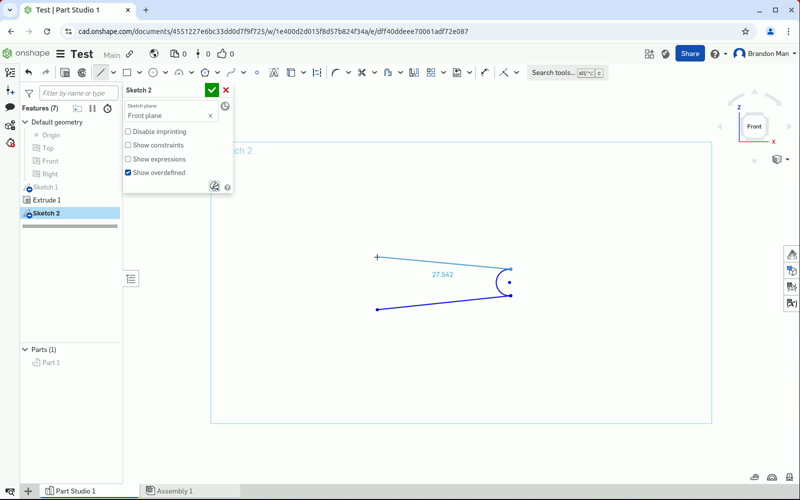
click(377, 256)
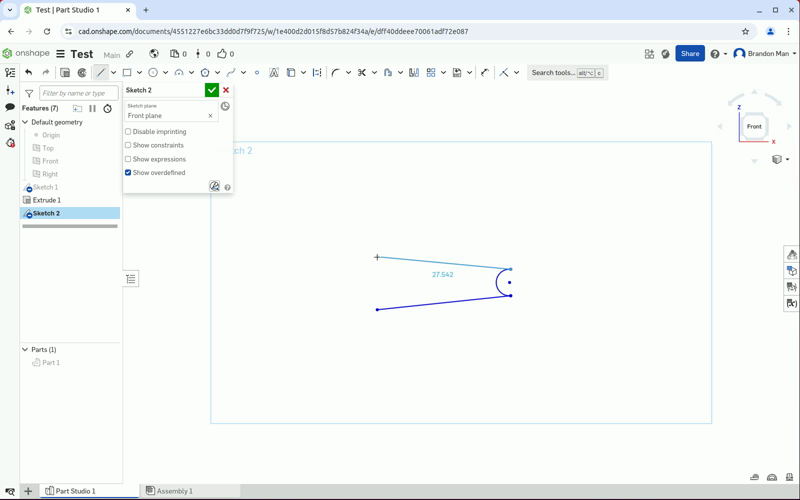
key_up(shift)
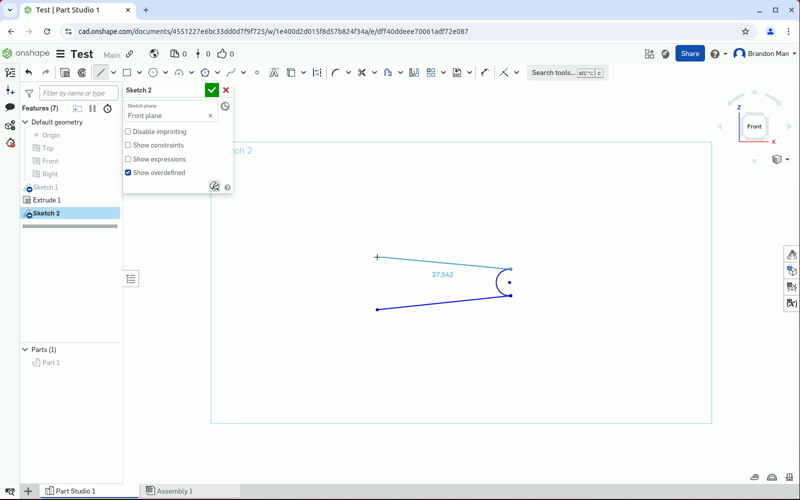
key(esc)
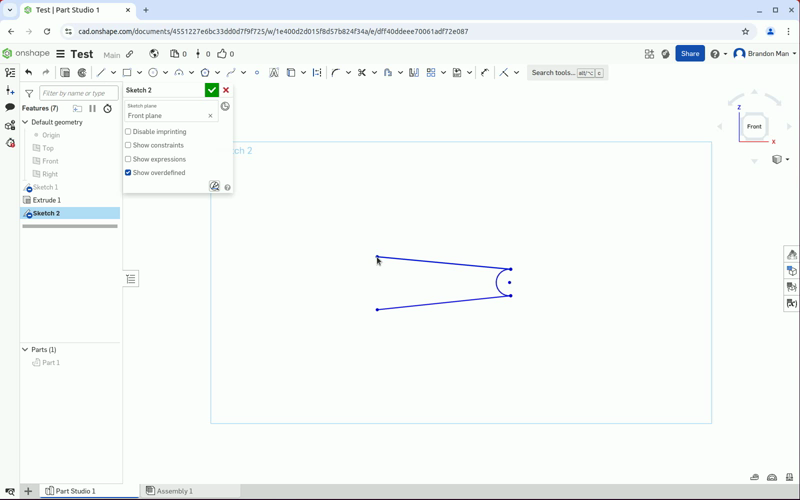
key(a)
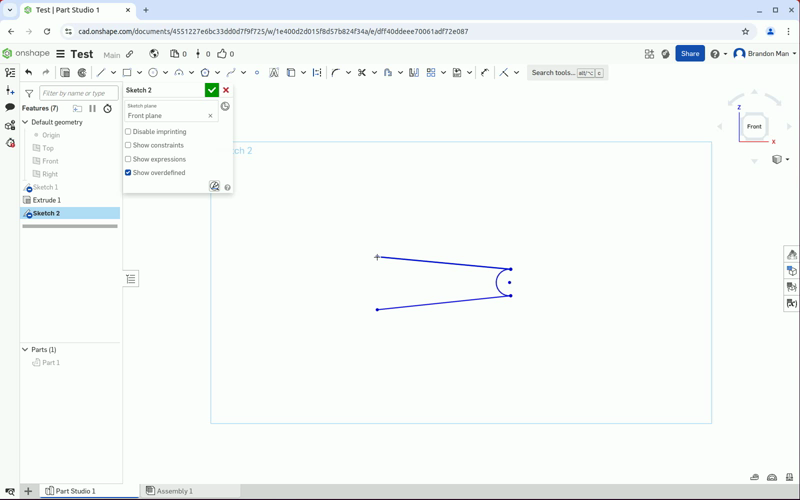
mouse_move(377, 256)
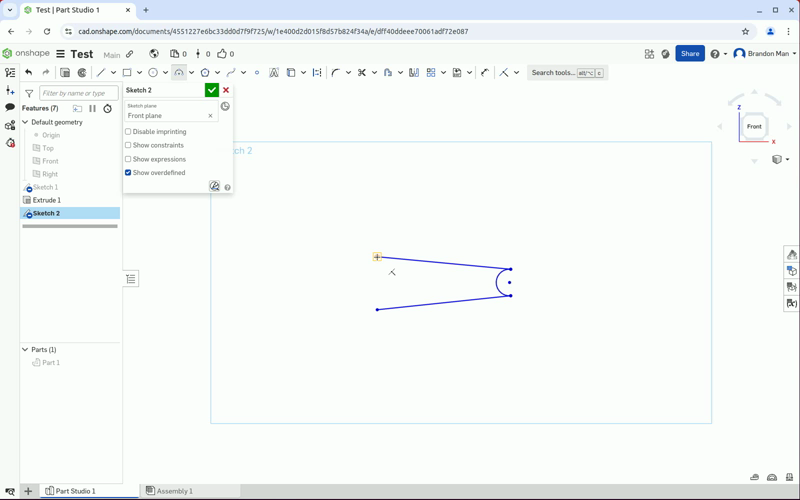
click(377, 256)
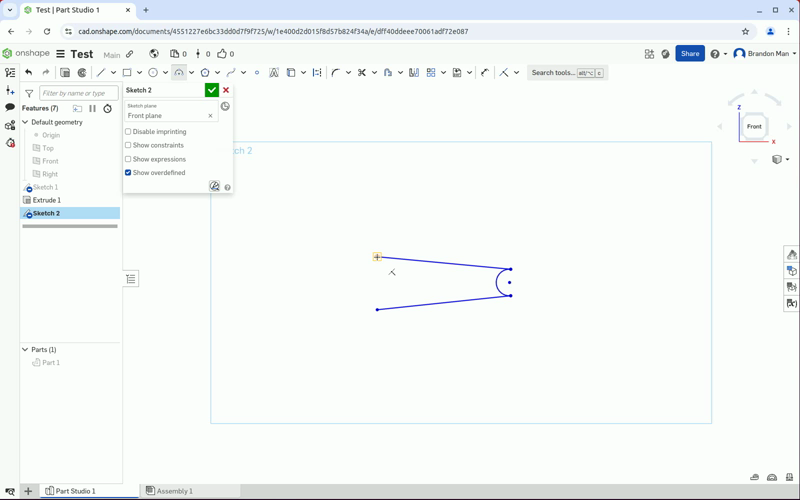
mouse_move(377, 309)
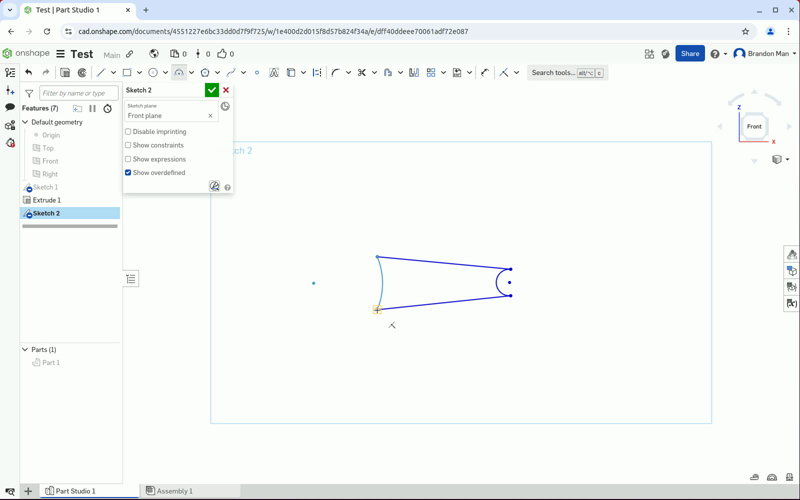
click(377, 309)
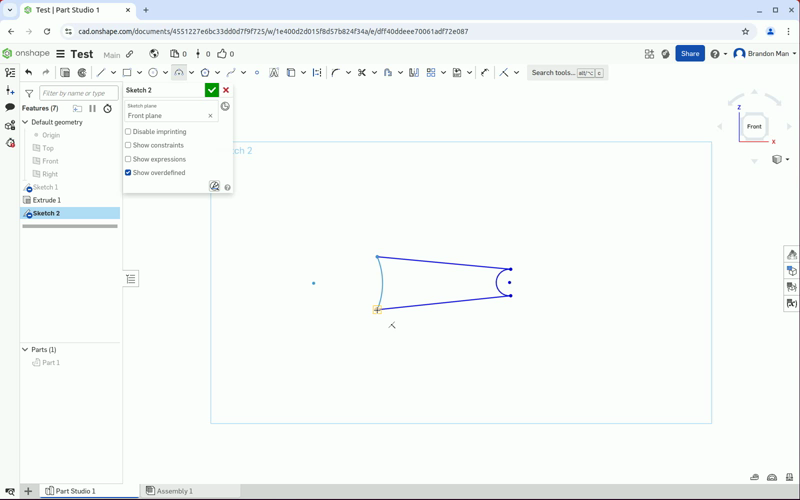
key_down(shift)
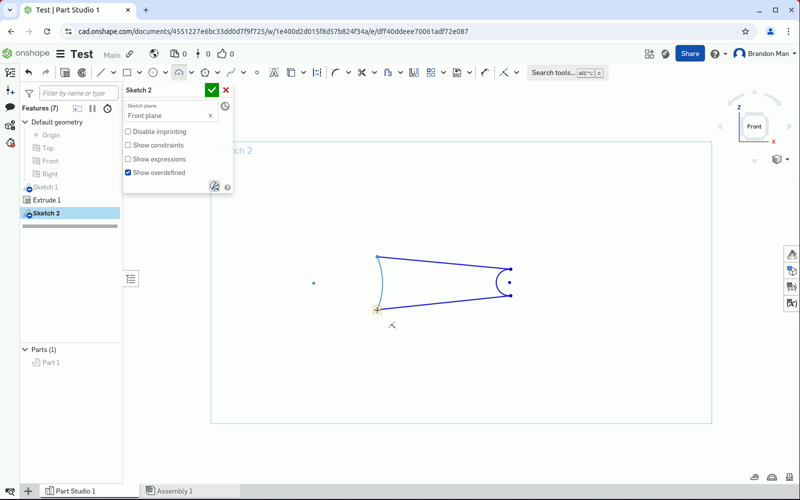
mouse_move(401, 283)
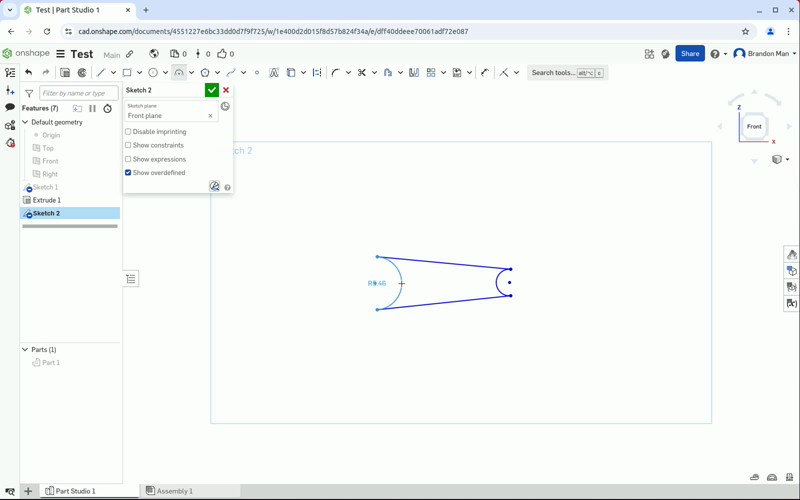
click(401, 283)
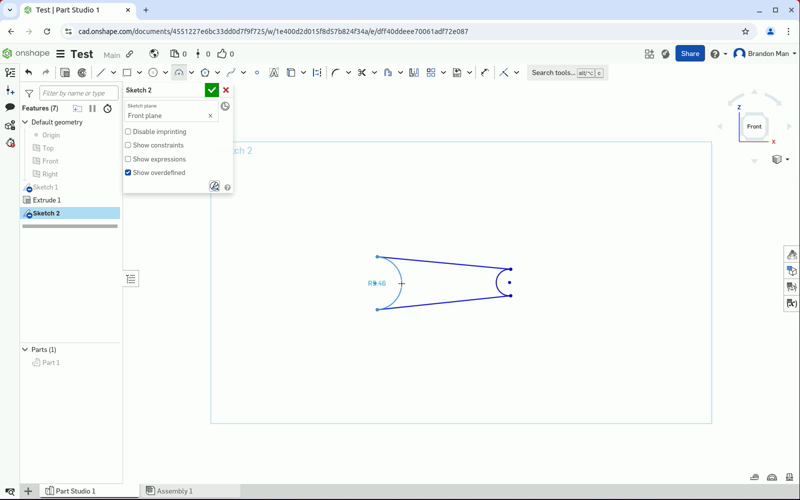
key_up(shift)
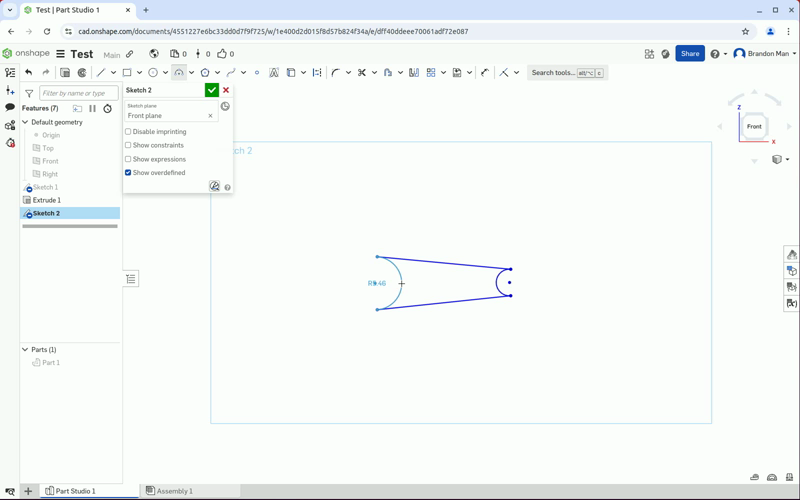
key(esc)
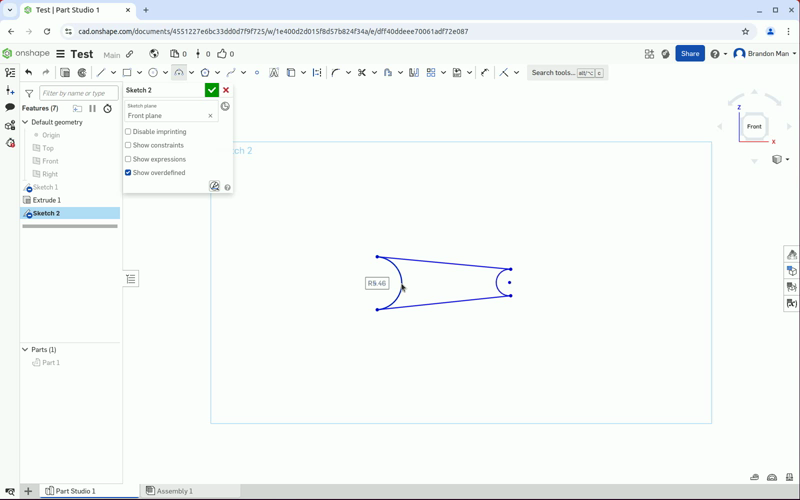
key(l)
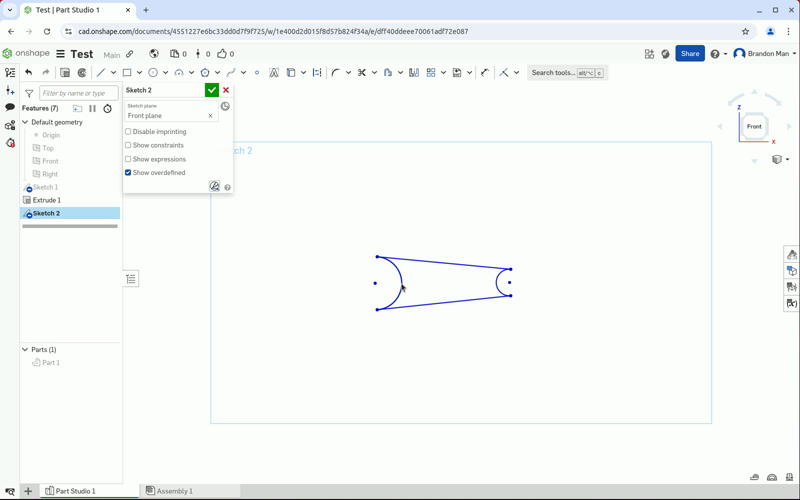
key_down(shift)
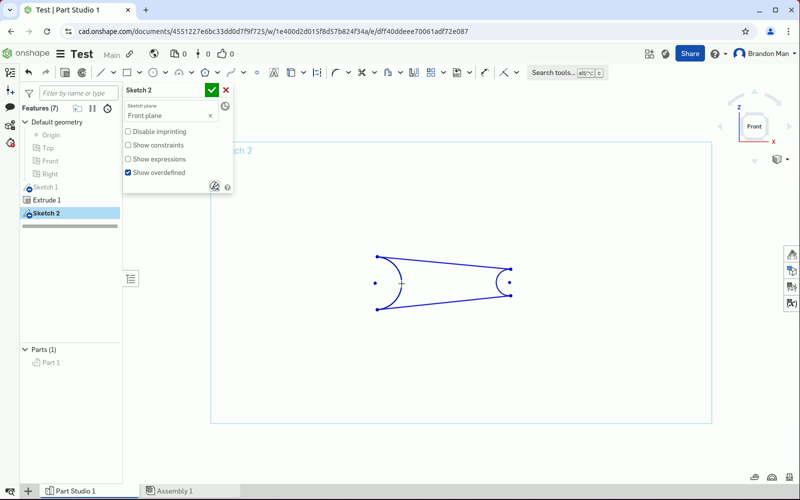
mouse_move(415, 290)
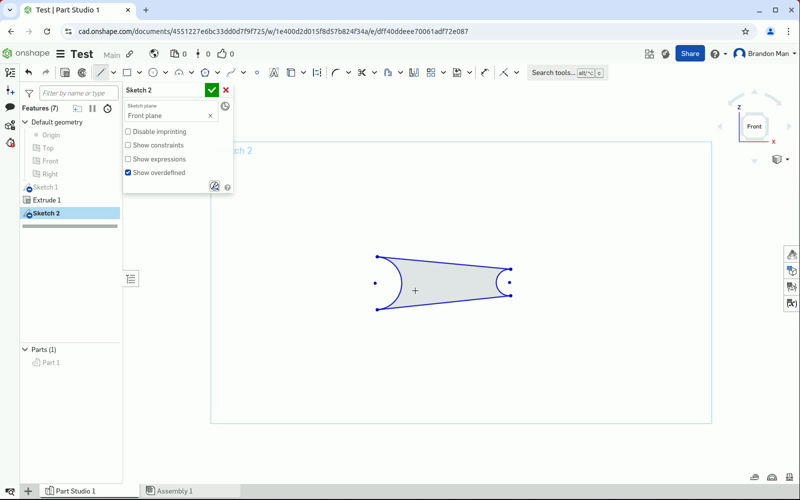
click(415, 290)
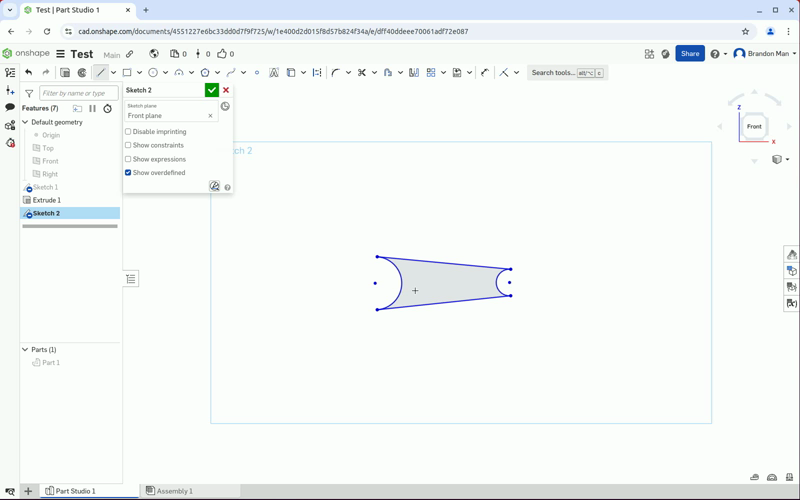
key_up(shift)
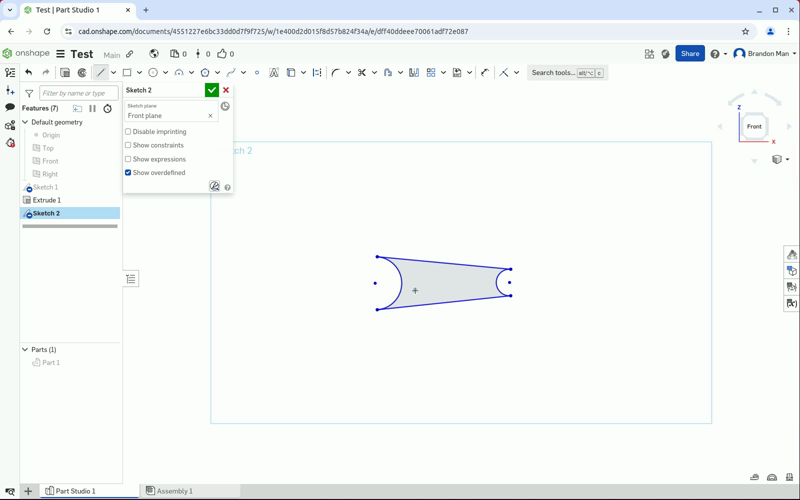
key_down(shift)
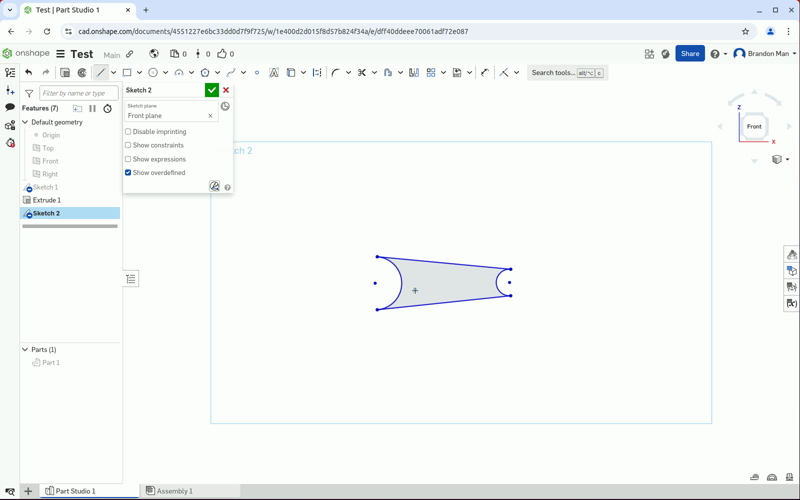
mouse_move(445, 290)
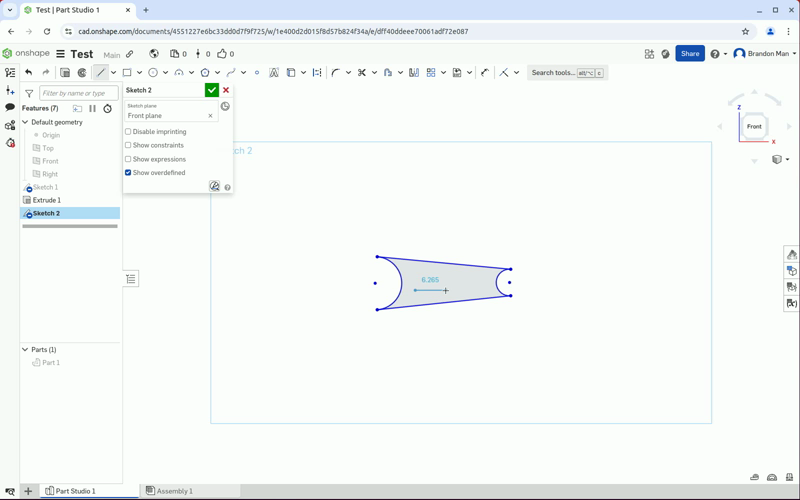
mouse_move(468, 290)
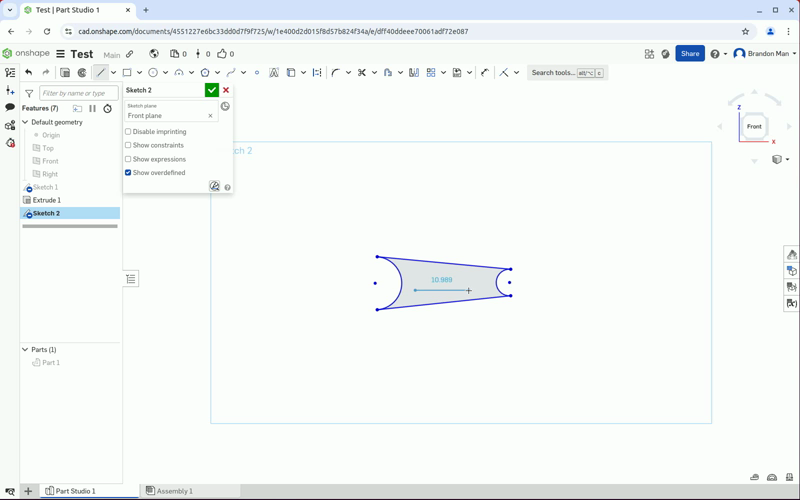
click(468, 290)
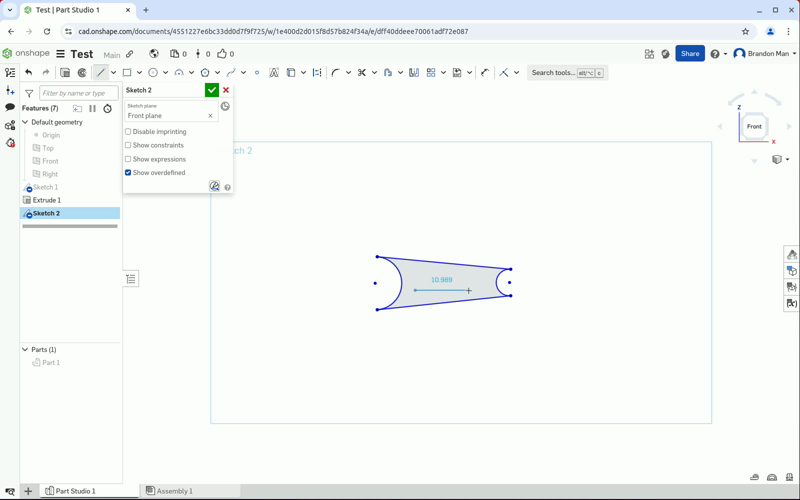
key_up(shift)
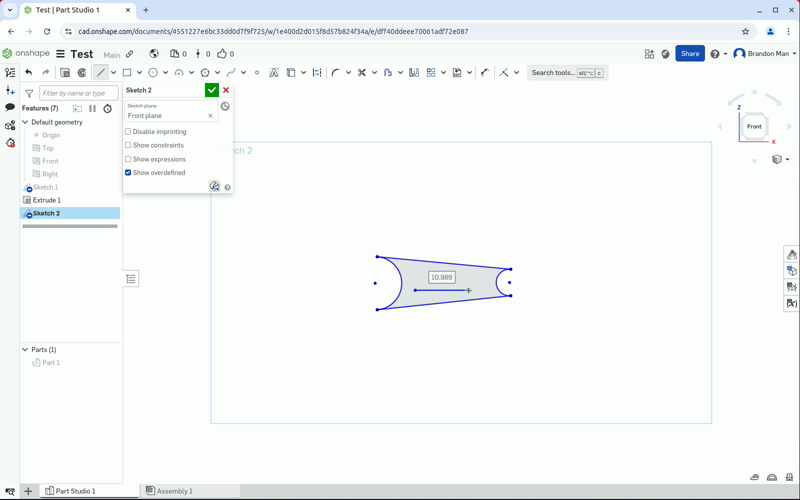
key(esc)
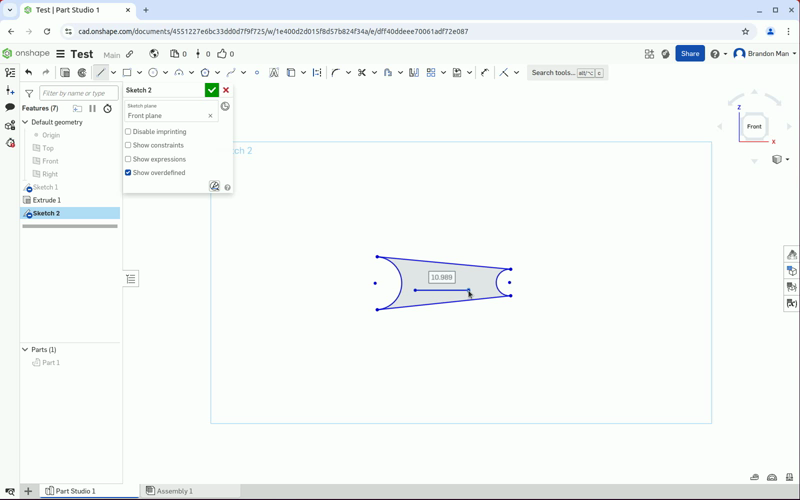
key(a)
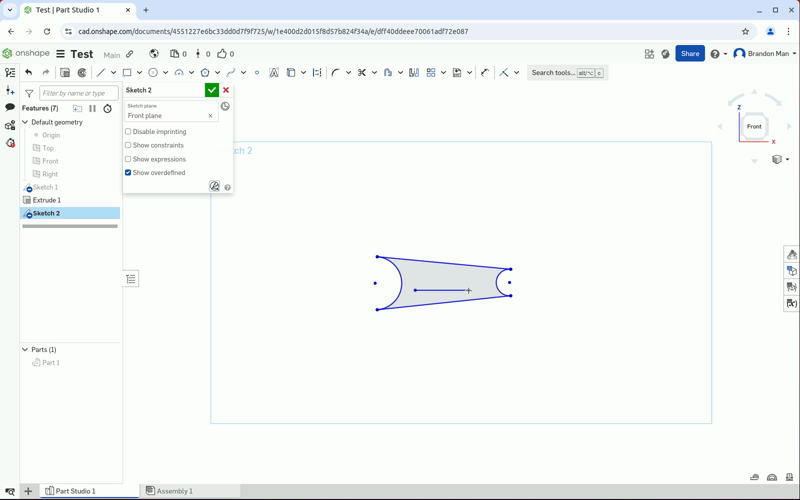
mouse_move(468, 290)
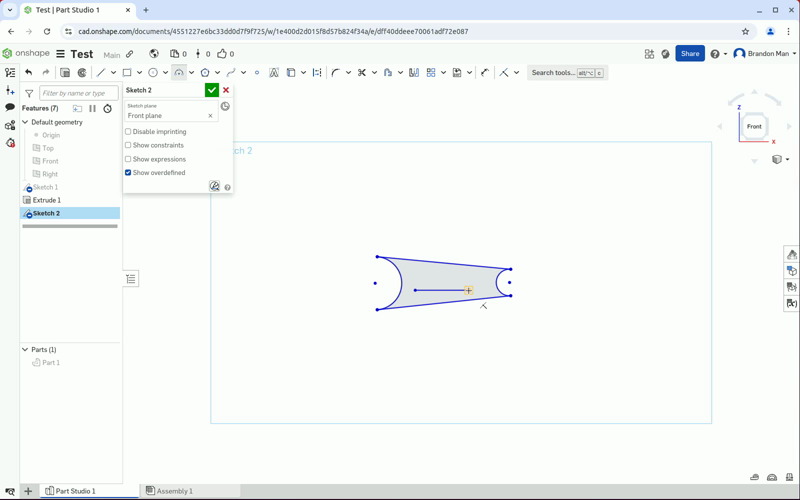
click(468, 290)
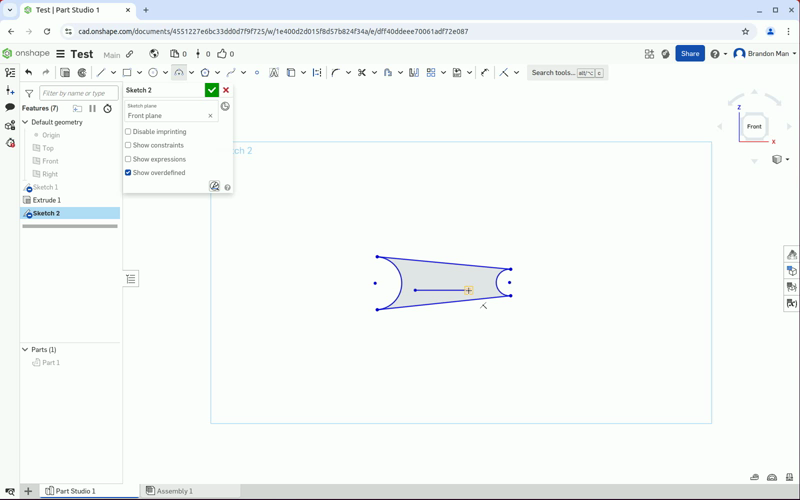
key_down(shift)
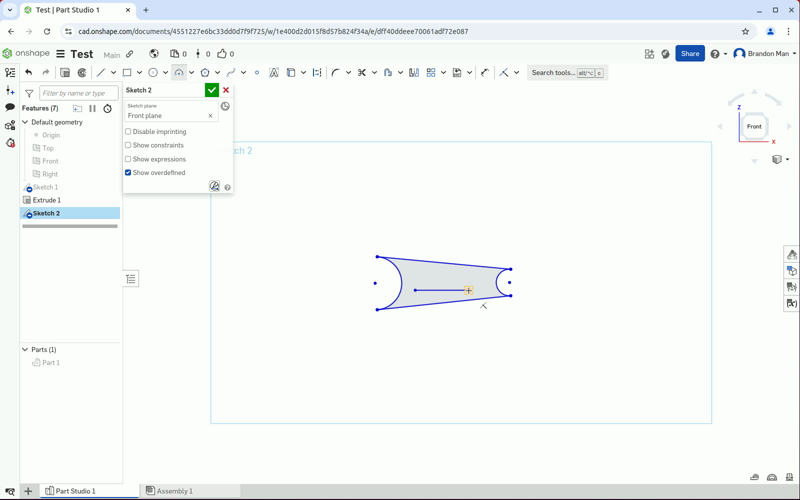
mouse_move(468, 276)
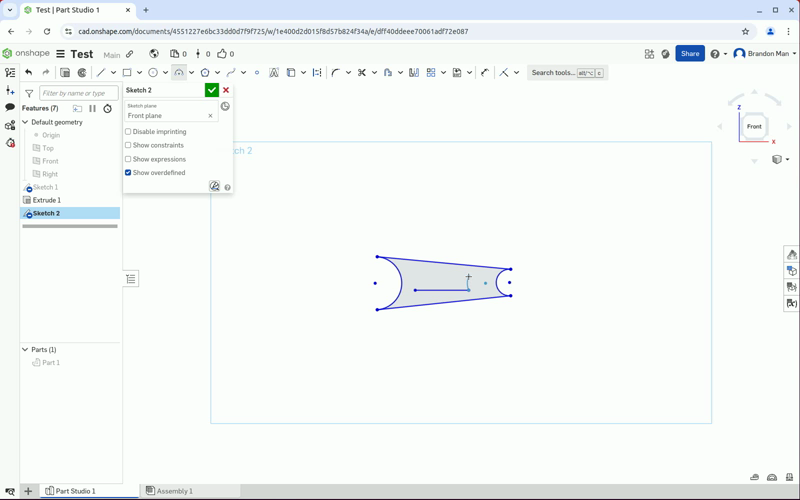
click(468, 276)
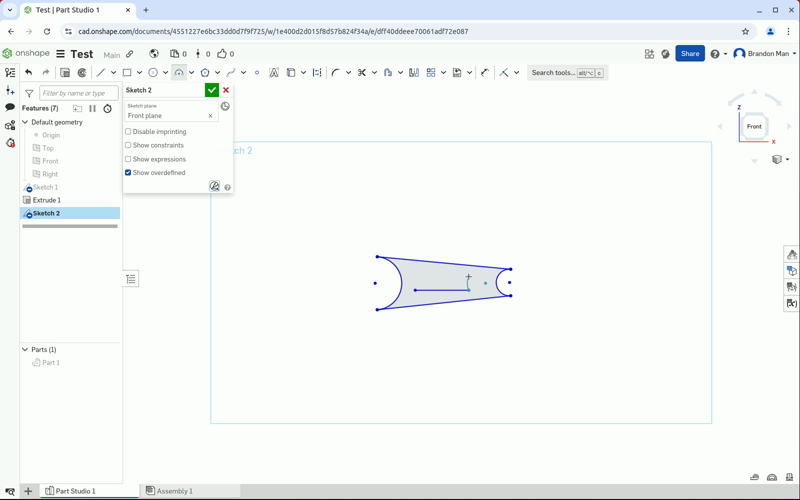
mouse_move(475, 283)
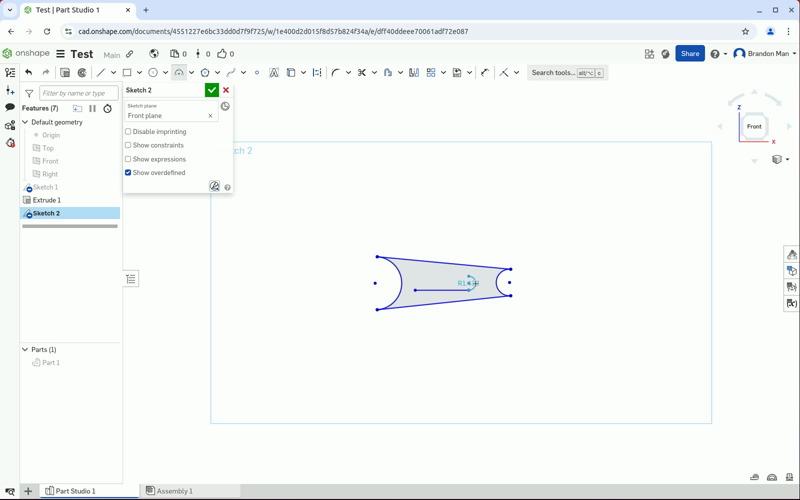
click(475, 283)
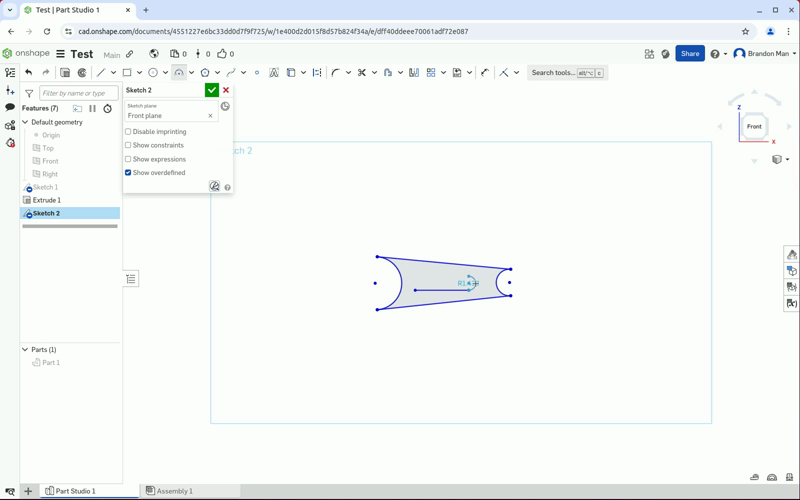
key_up(shift)
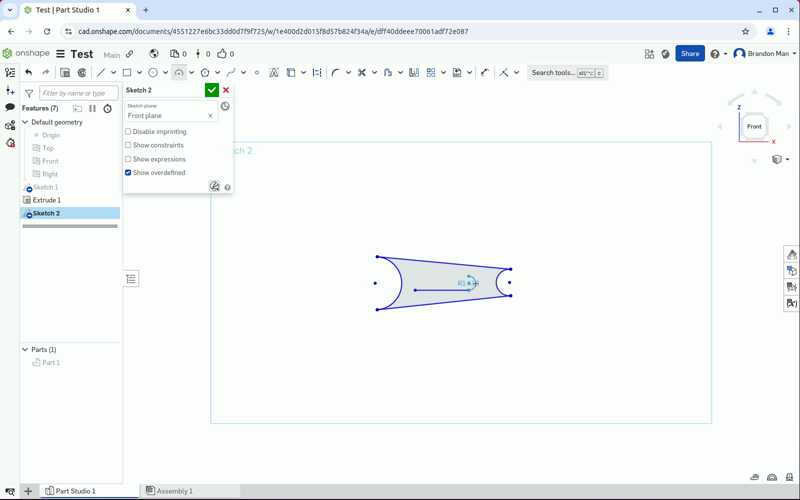
key(esc)
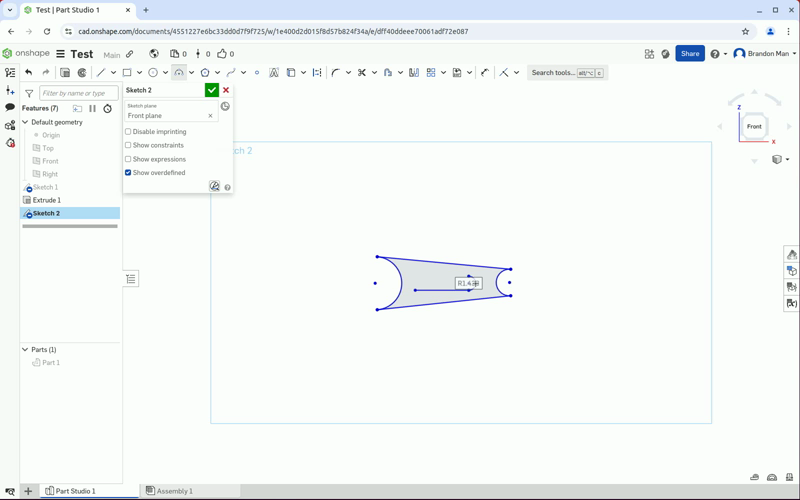
key(l)
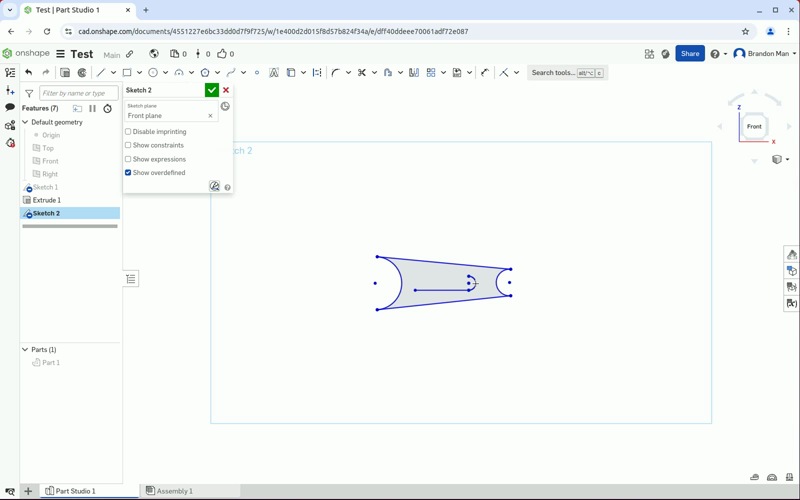
mouse_move(468, 276)
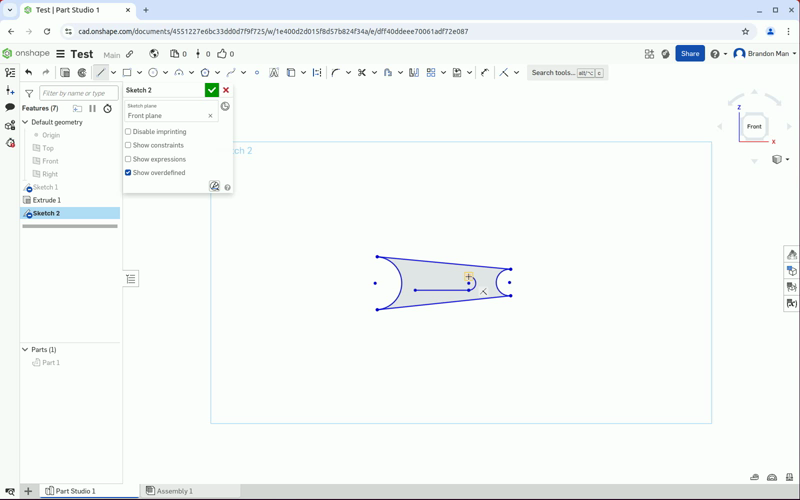
click(468, 276)
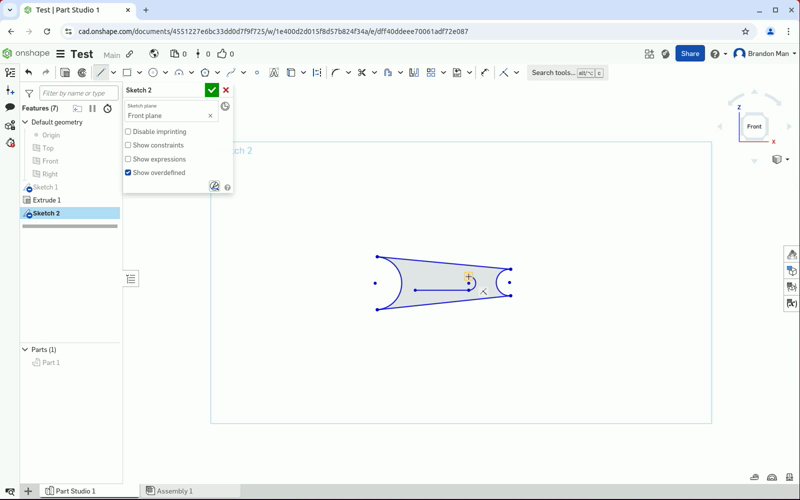
key_down(shift)
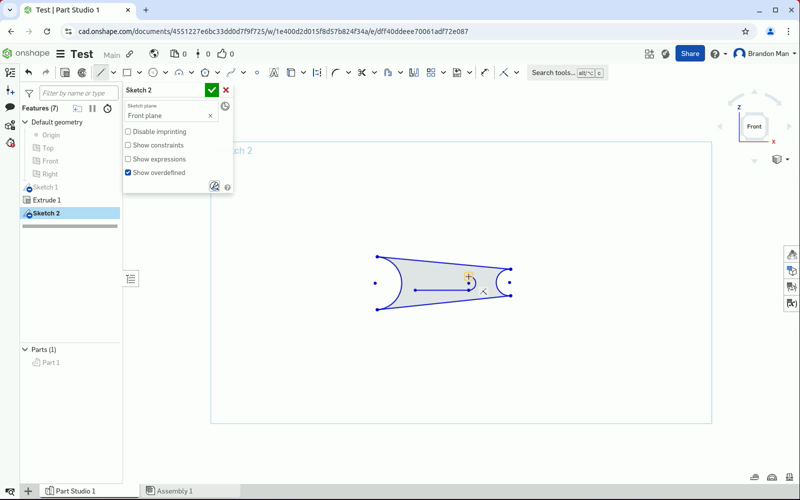
mouse_move(498, 276)
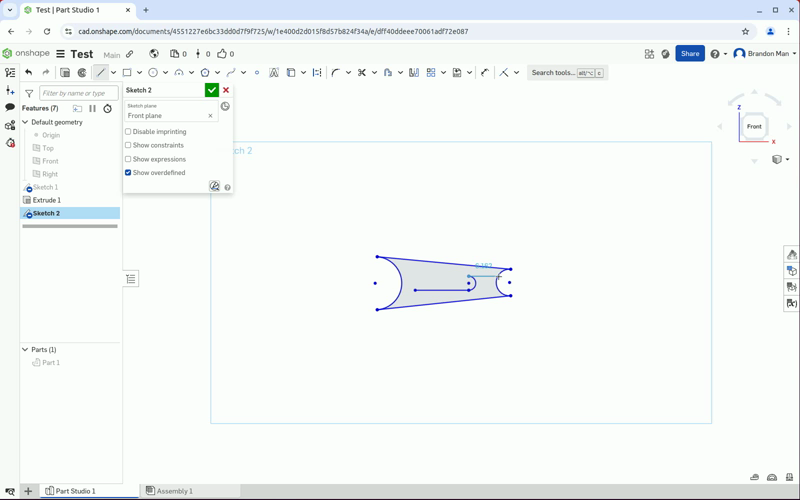
mouse_move(415, 276)
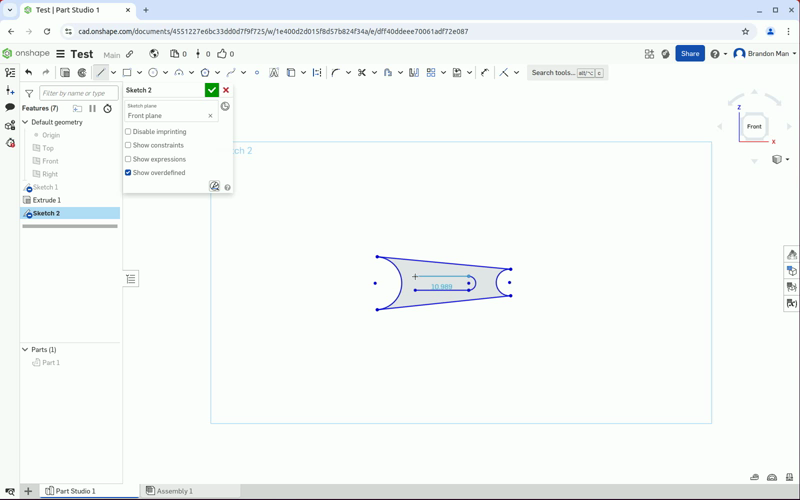
click(415, 276)
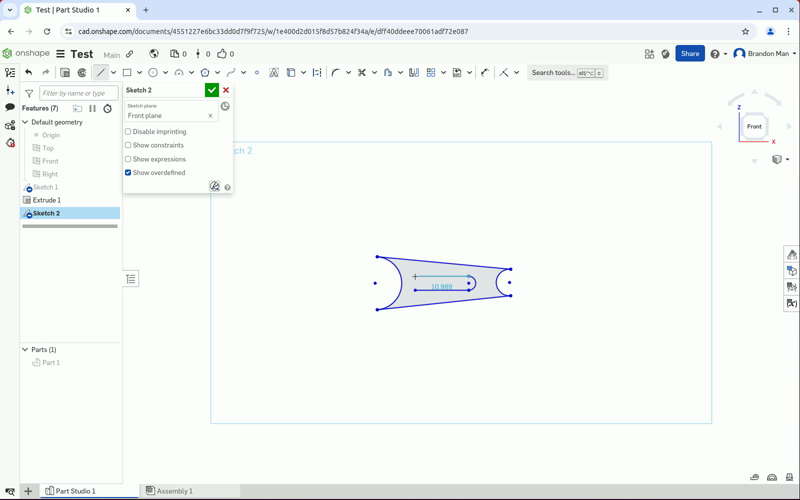
key_up(shift)
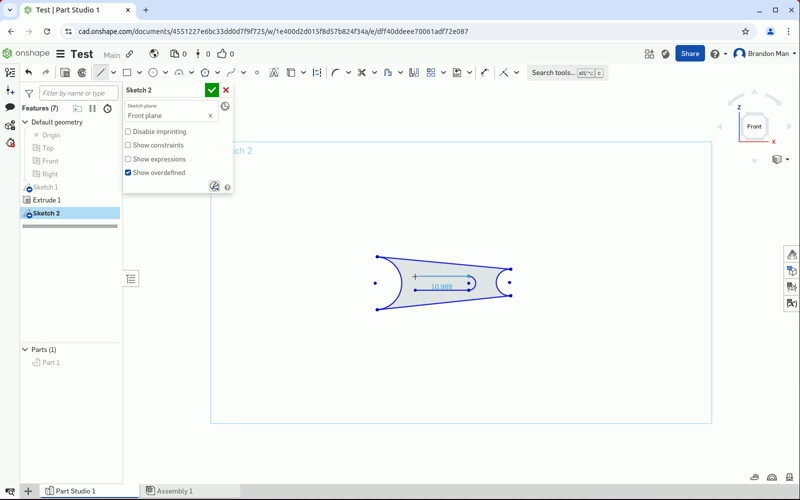
key(esc)
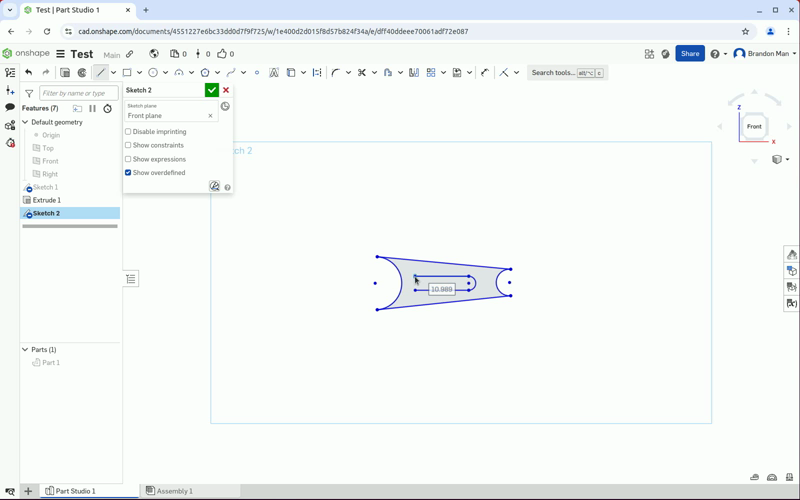
key(a)
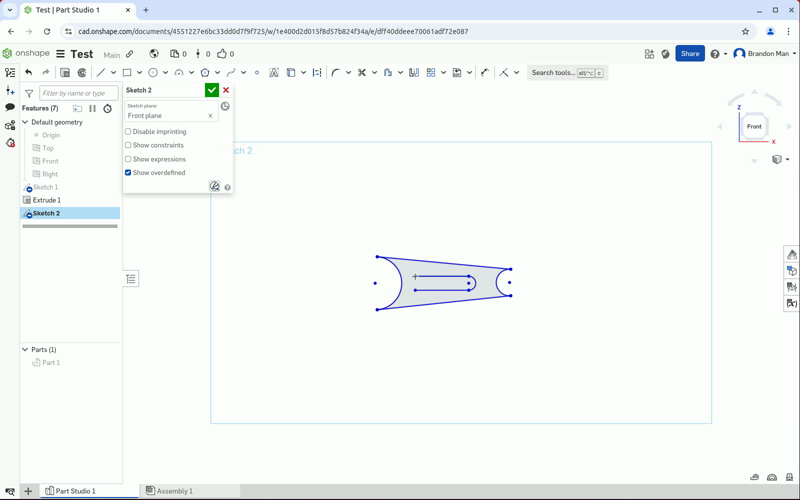
mouse_move(415, 276)
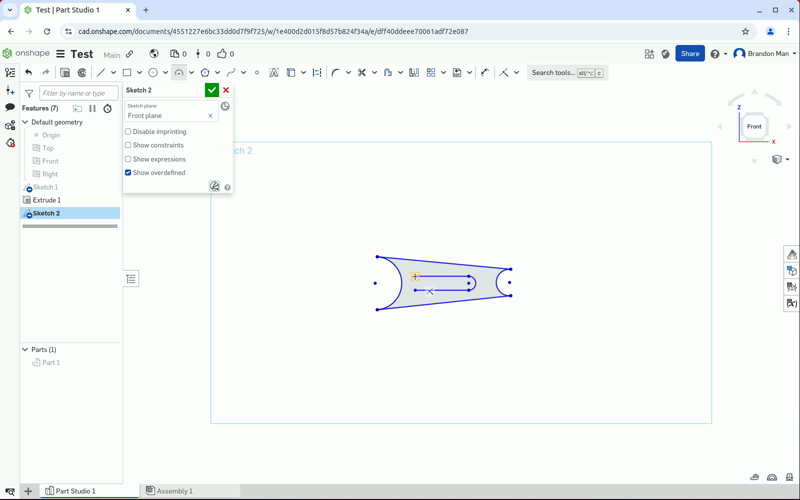
click(415, 276)
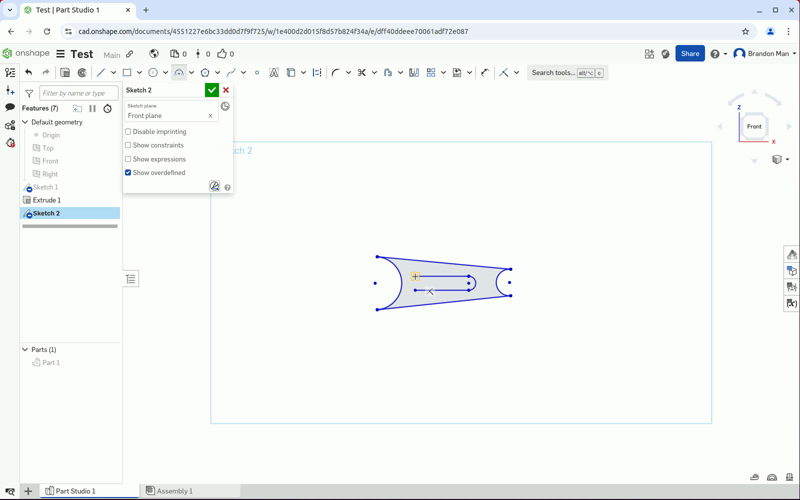
mouse_move(415, 290)
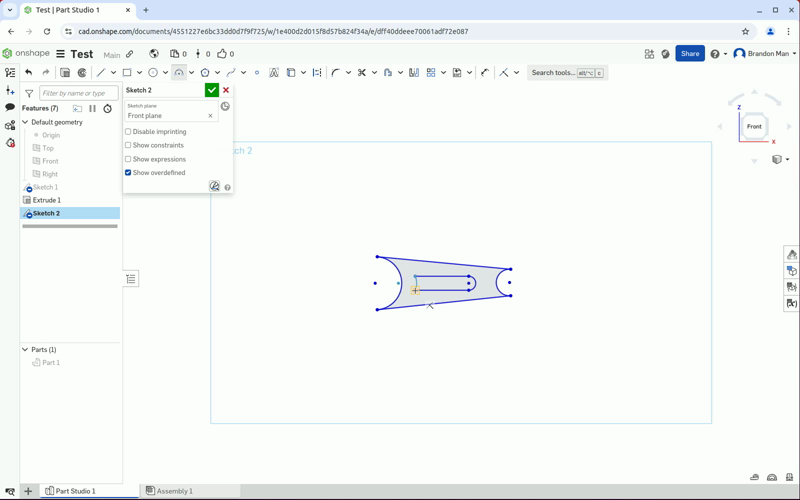
click(415, 290)
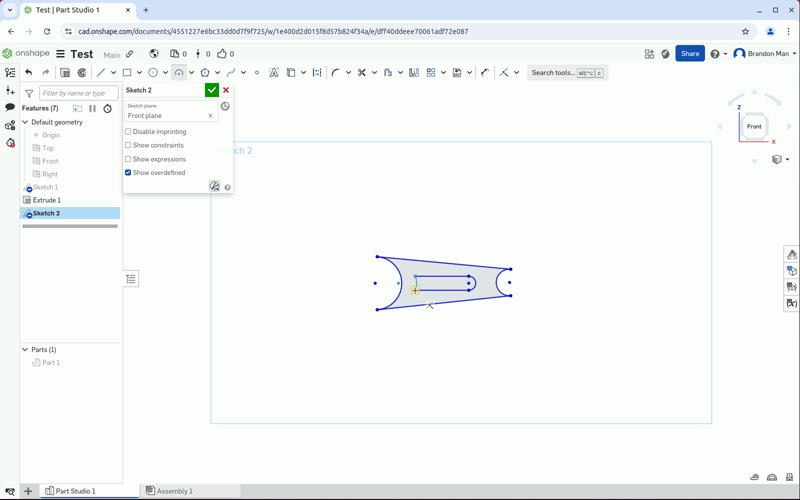
key_down(shift)
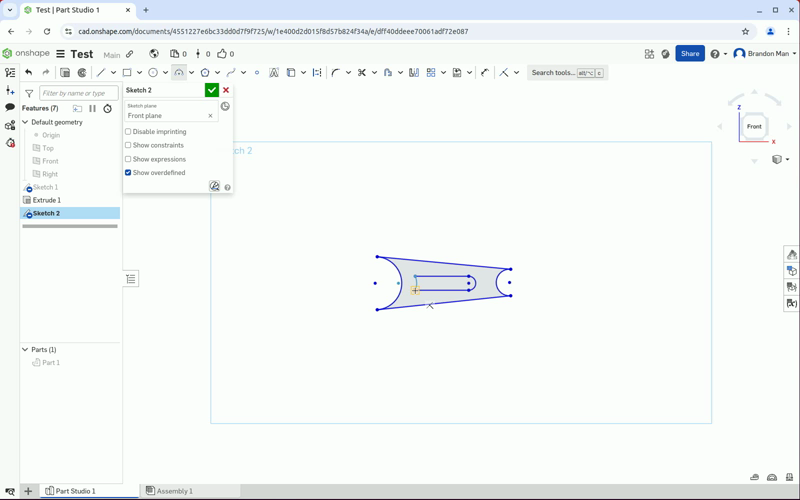
mouse_move(408, 283)
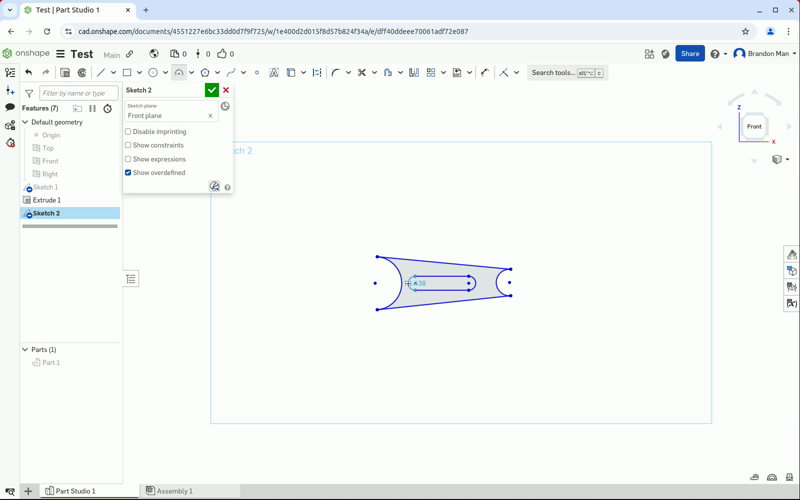
click(408, 283)
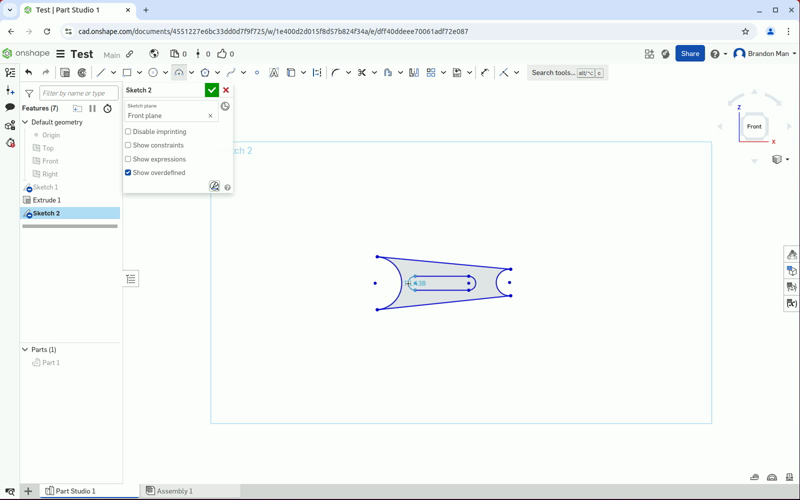
key_up(shift)
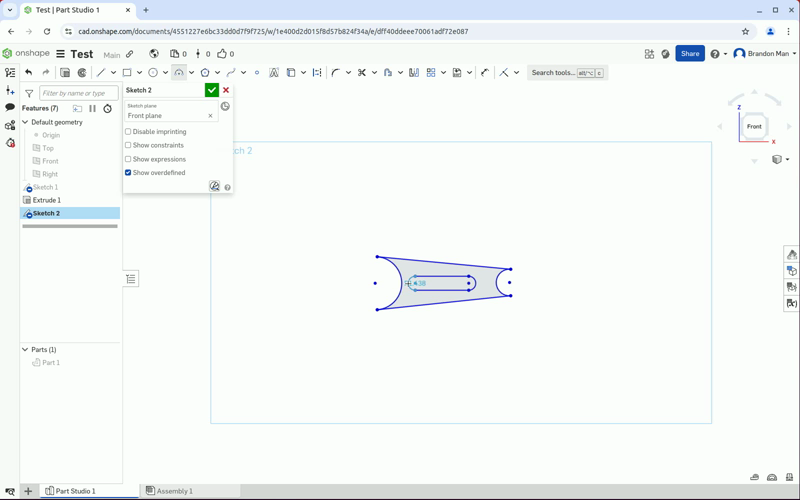
key(esc)
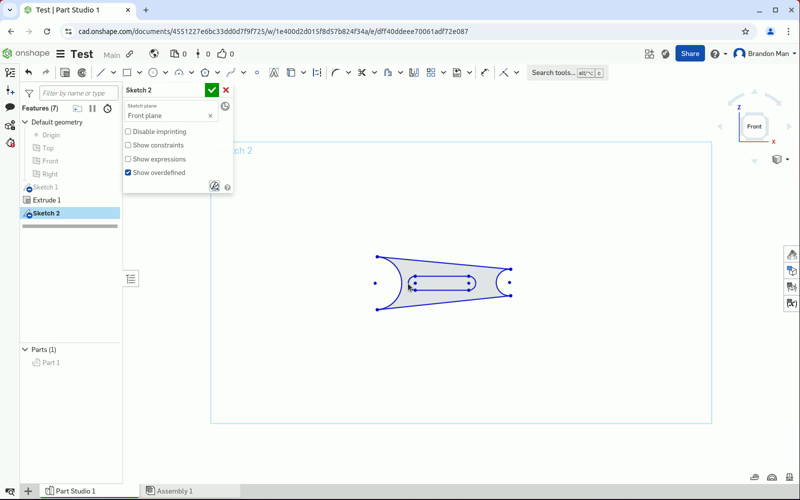
mouse_move(437, 271)
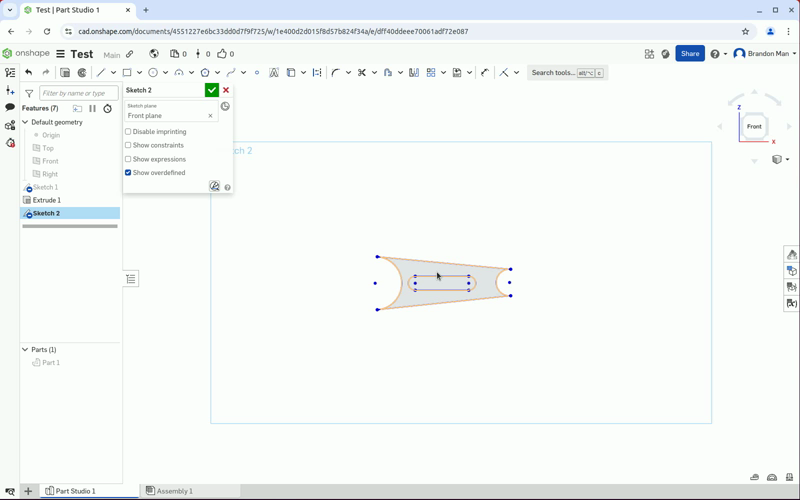
click(437, 271)
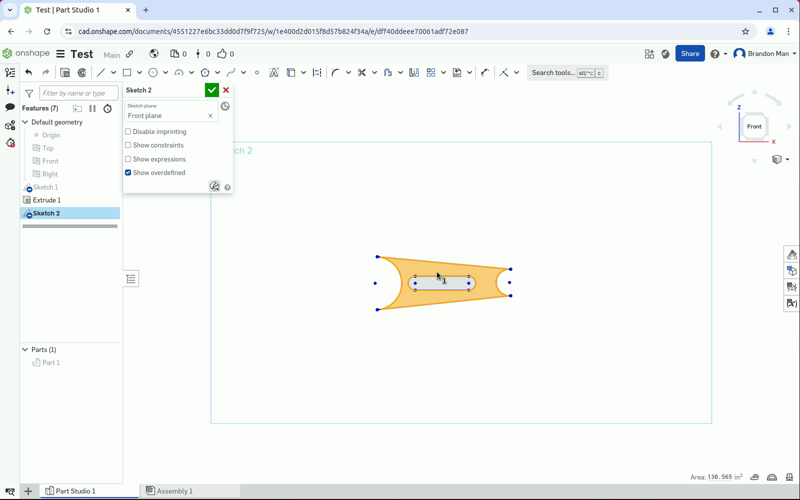
mouse_move(73, 352)
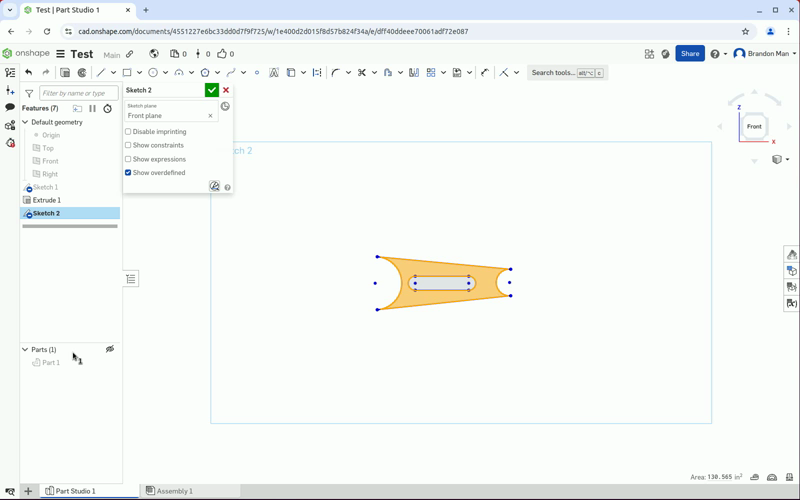
key(shift+y)
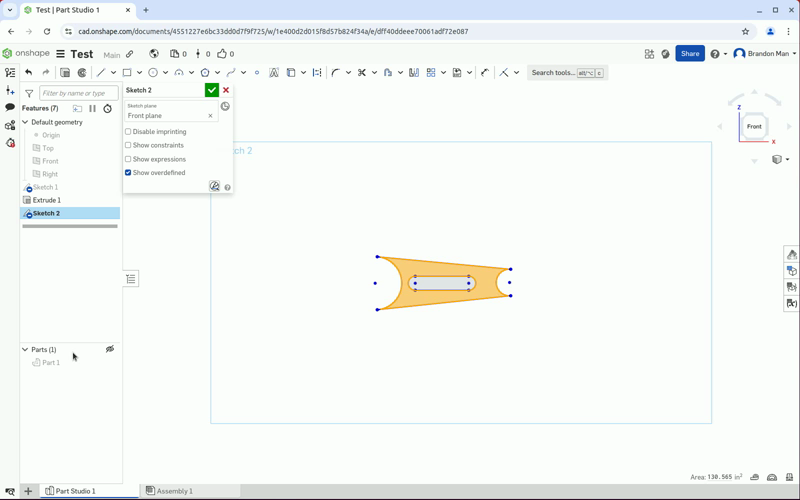
key(shift+e)
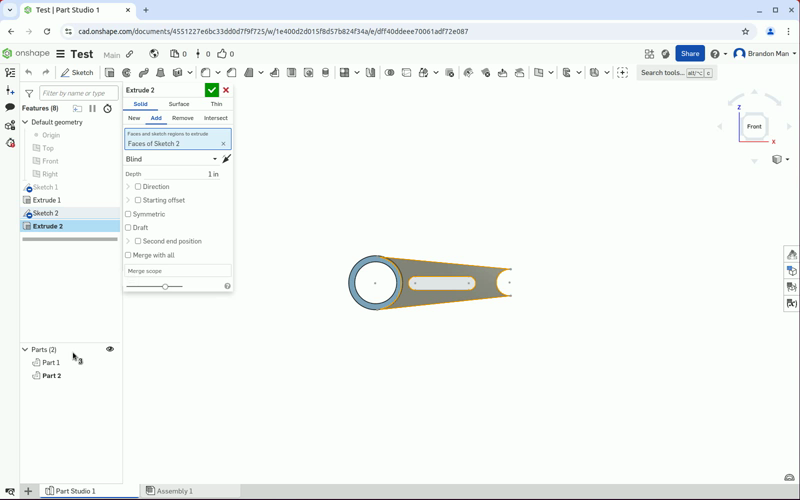
mouse_move(143, 106)
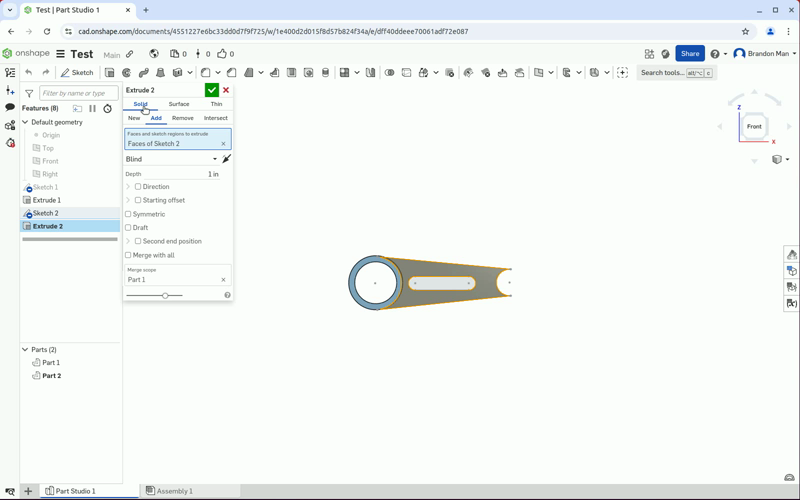
click(143, 106)
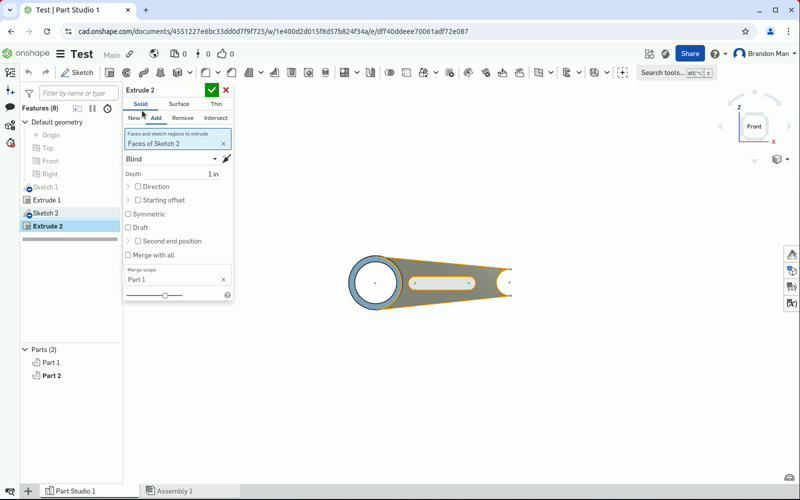
mouse_move(137, 120)
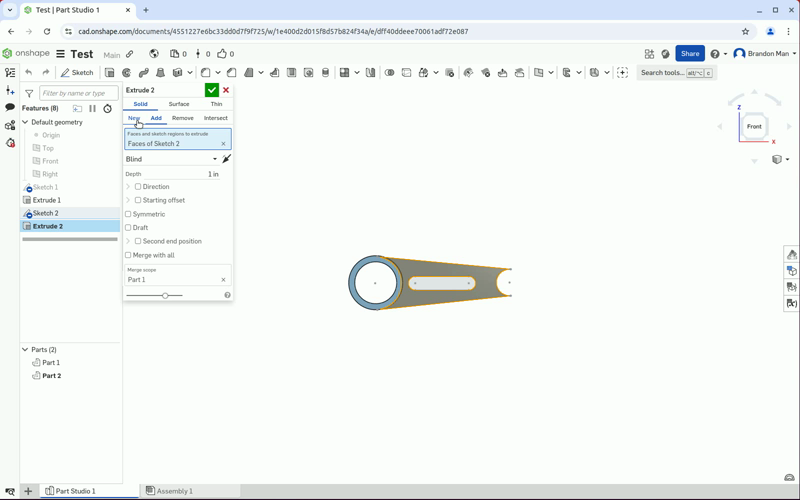
click(137, 120)
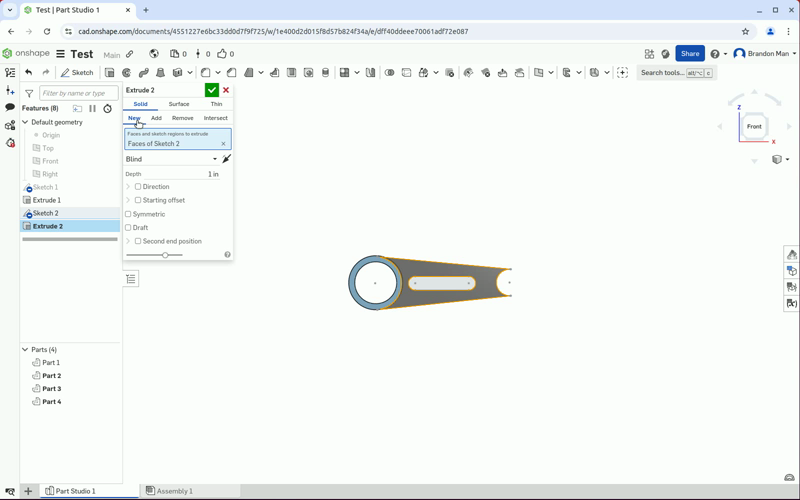
key(tab, 4)
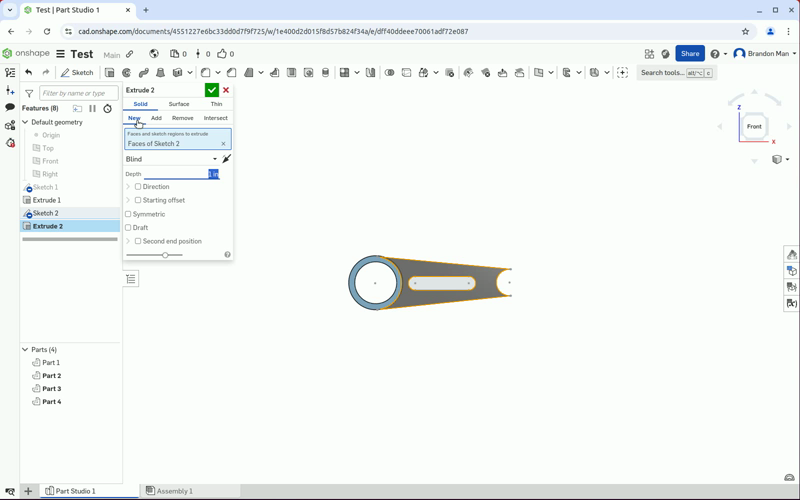
text(5.536)
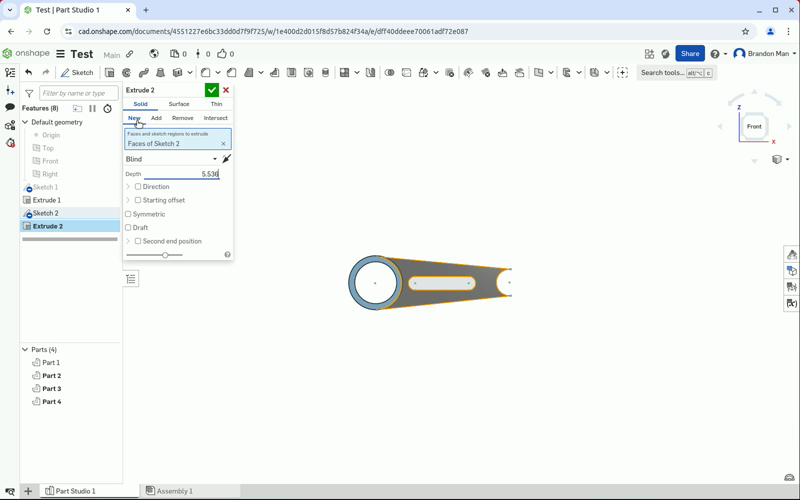
key(enter)
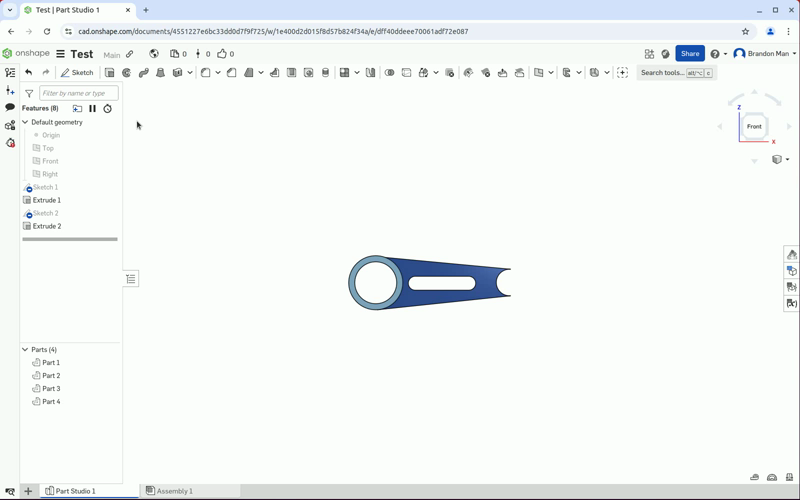
key(shift+h)
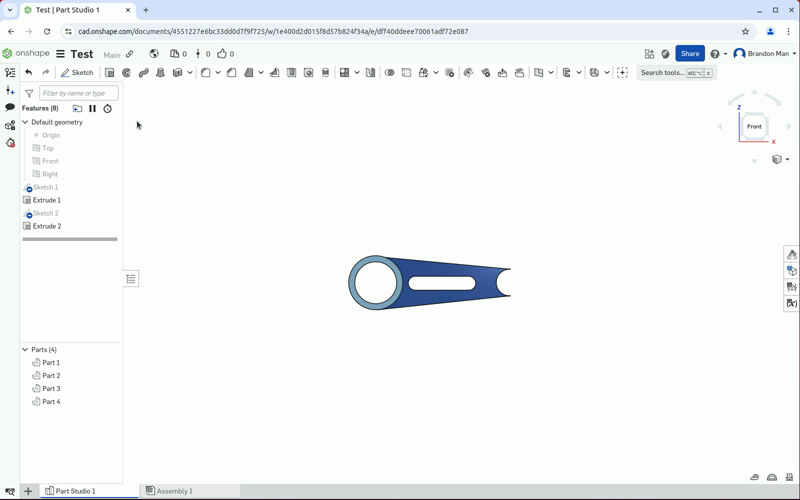
key(shift+h)
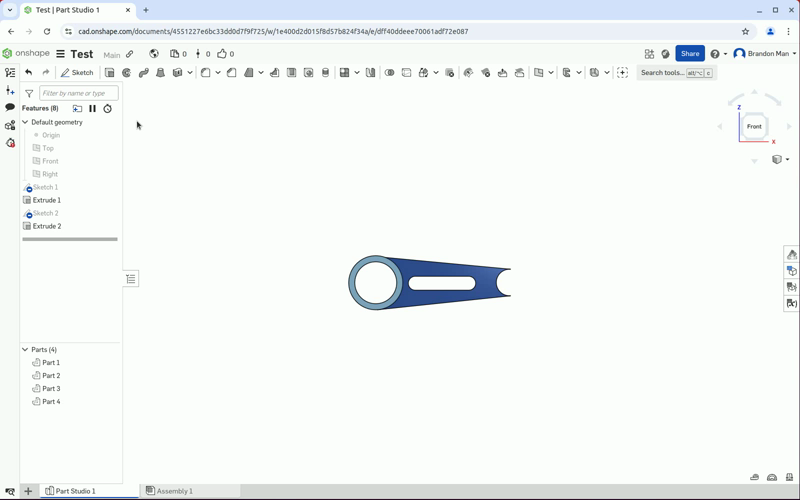
mouse_move(73, 189)
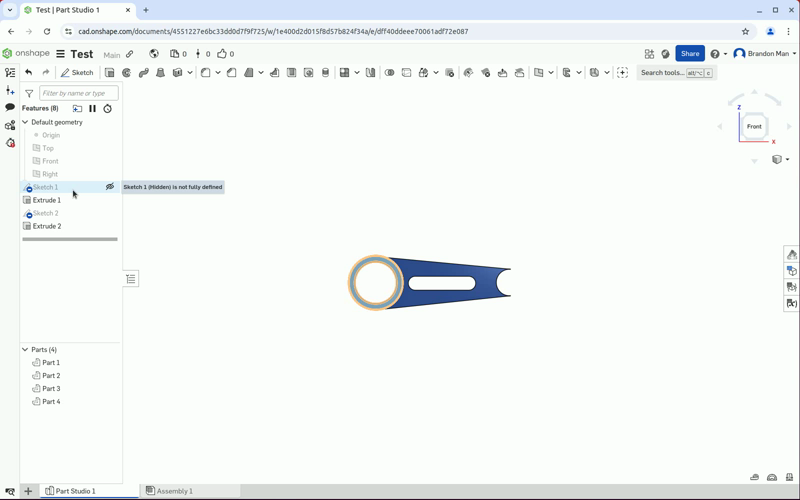
click(73, 189)
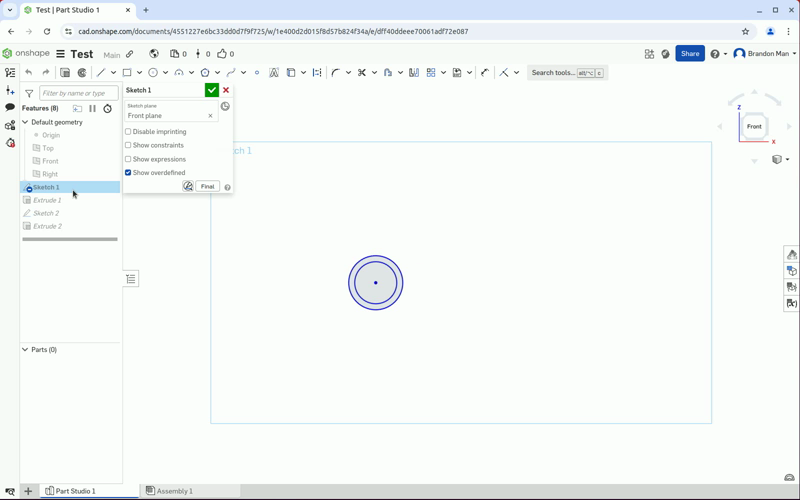
mouse_move(229, 92)
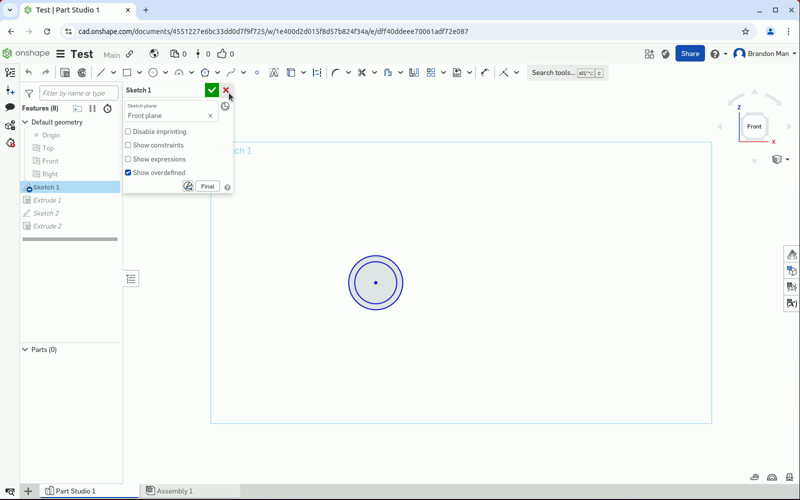
click(229, 92)
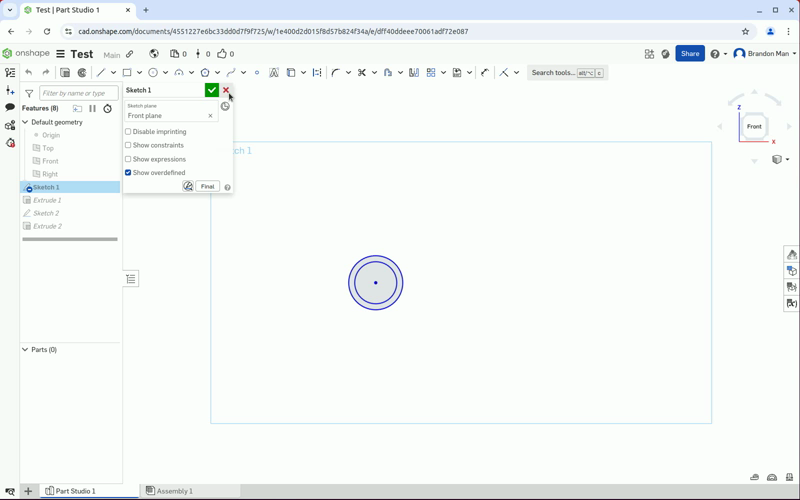
key(shift+s)
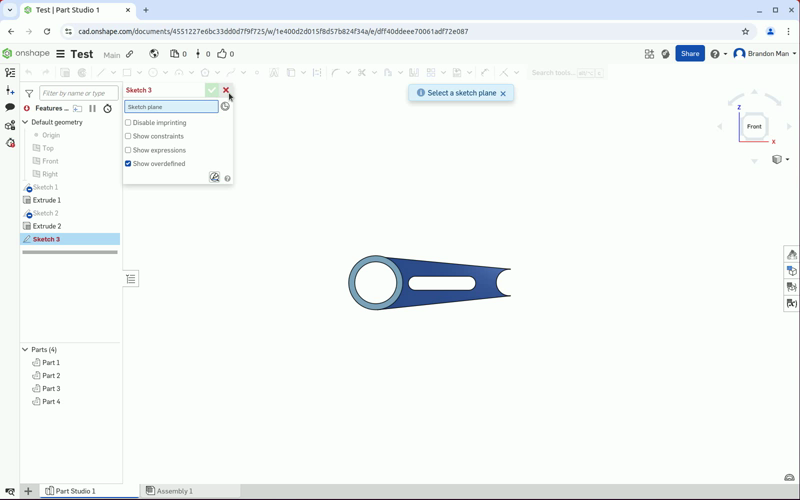
mouse_move(73, 163)
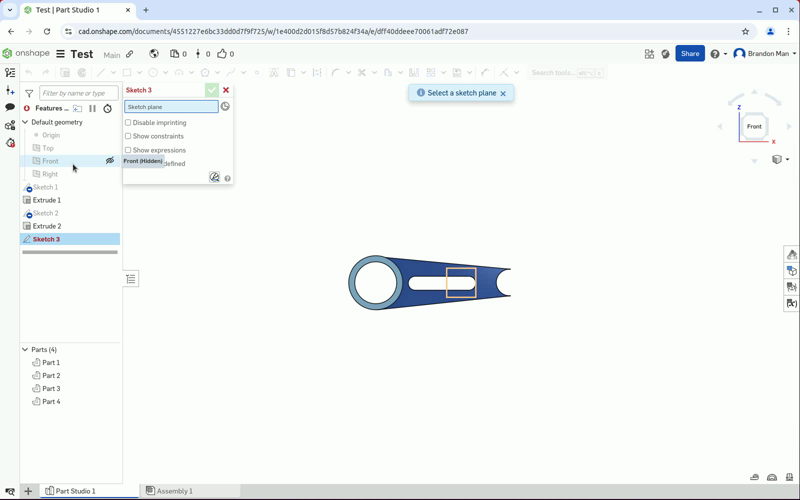
click(73, 163)
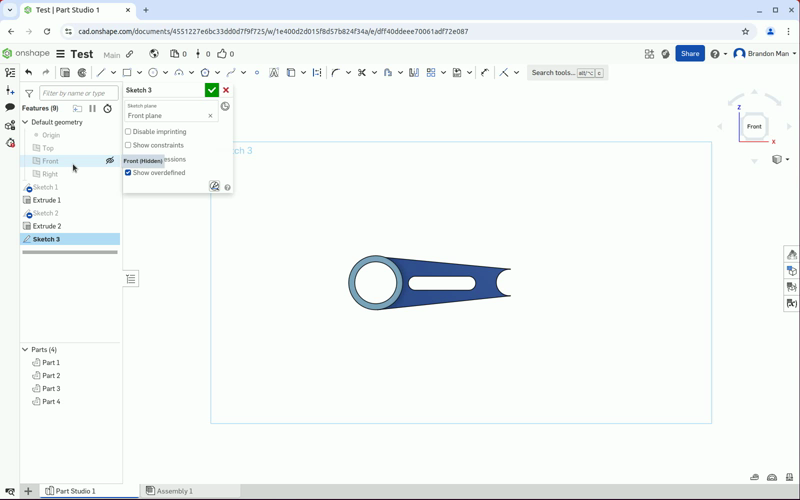
mouse_move(73, 352)
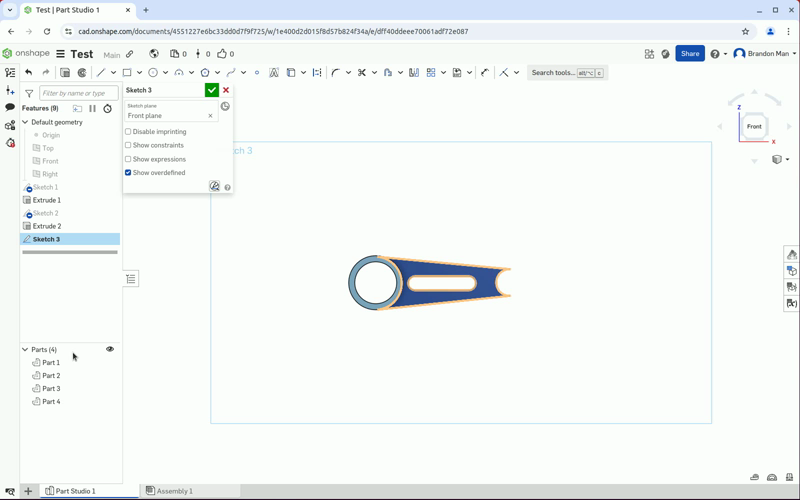
key(y)
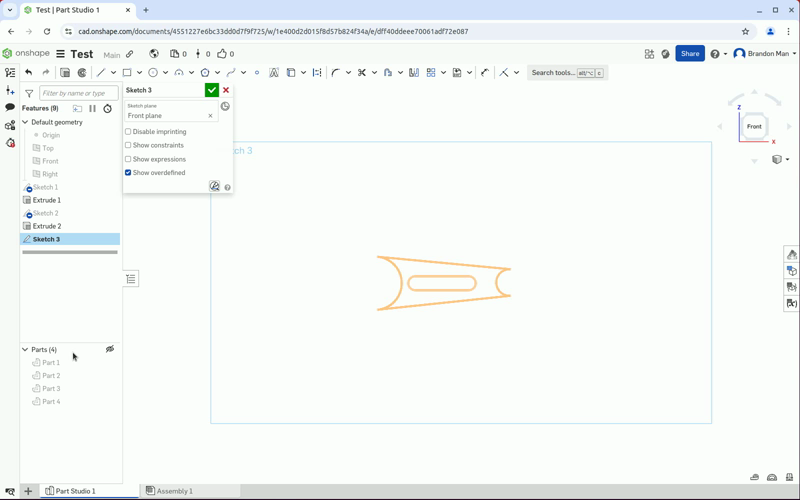
key(c)
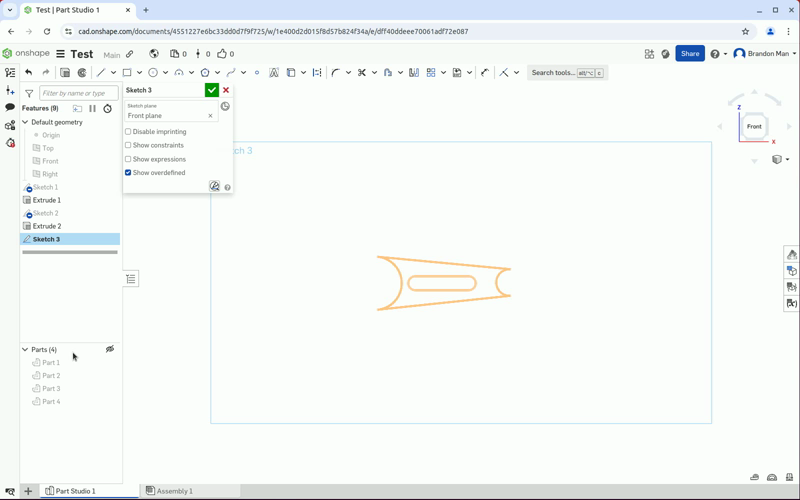
key_down(shift)
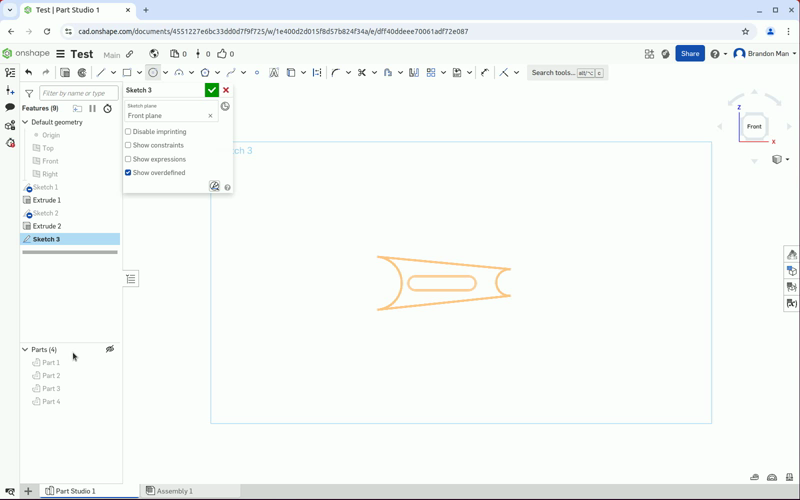
mouse_move(511, 282)
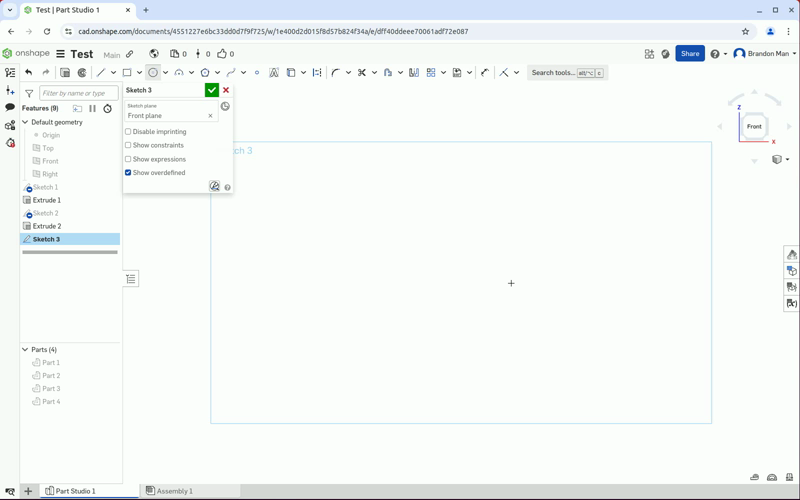
click(511, 282)
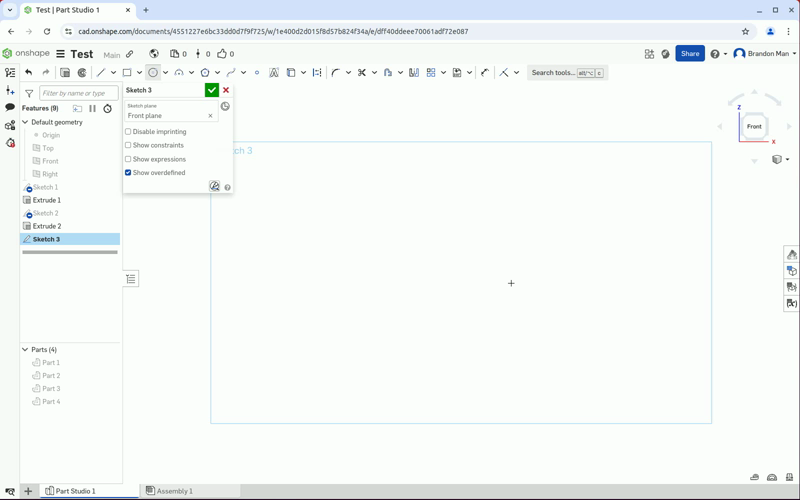
key_up(shift)
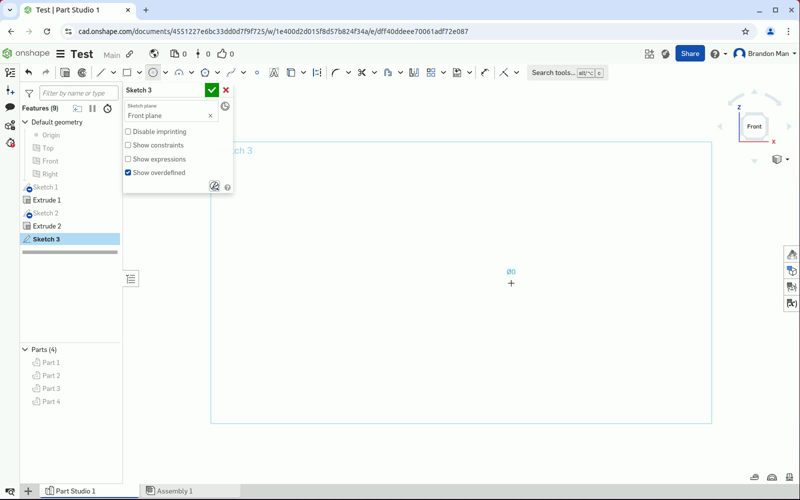
mouse_move(525, 282)
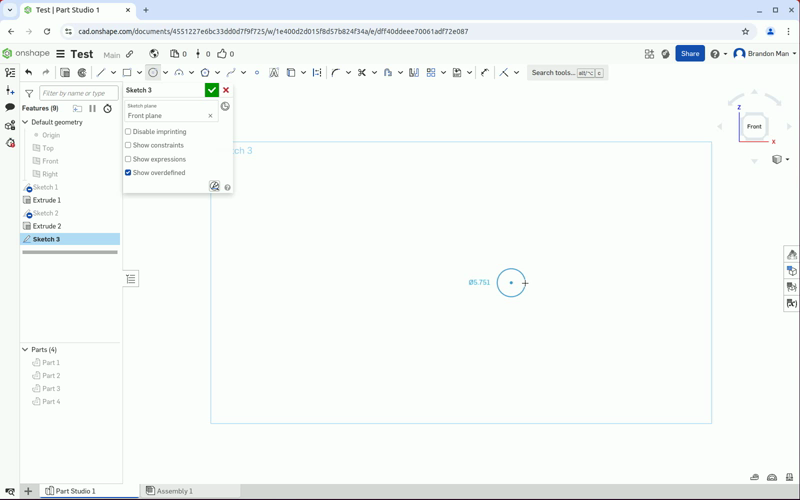
click(525, 282)
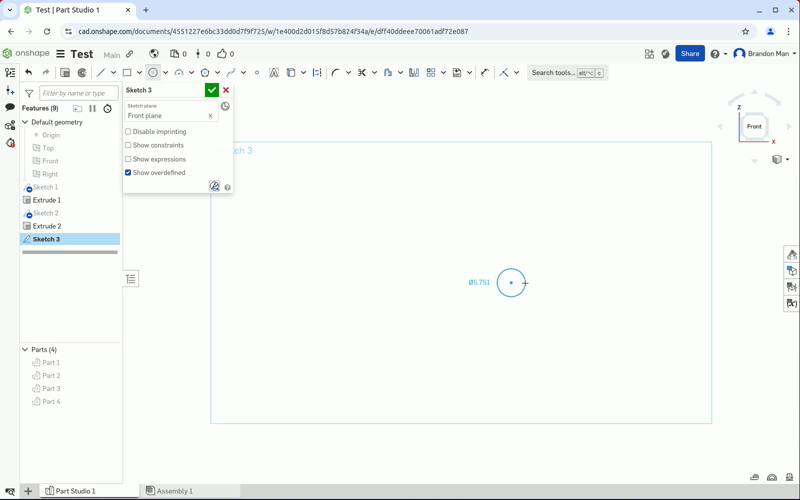
key(esc)
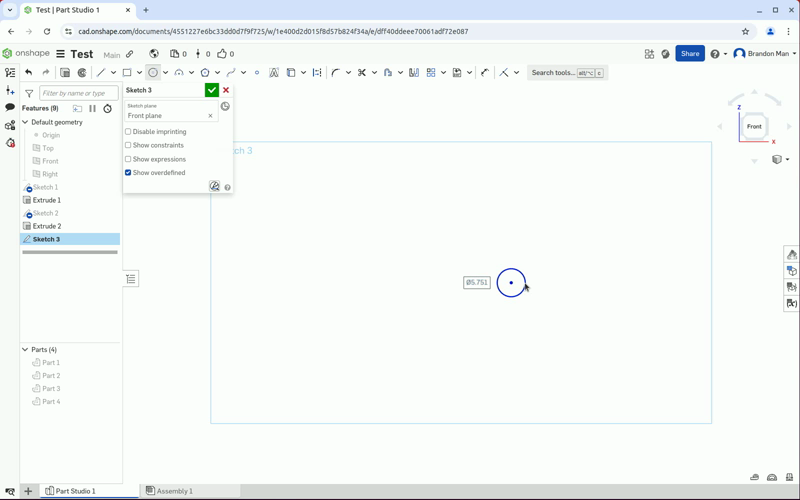
key(c)
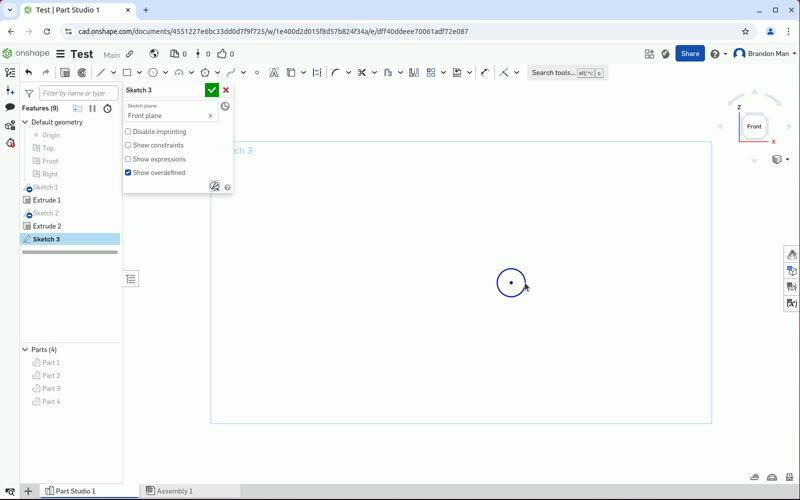
key_down(shift)
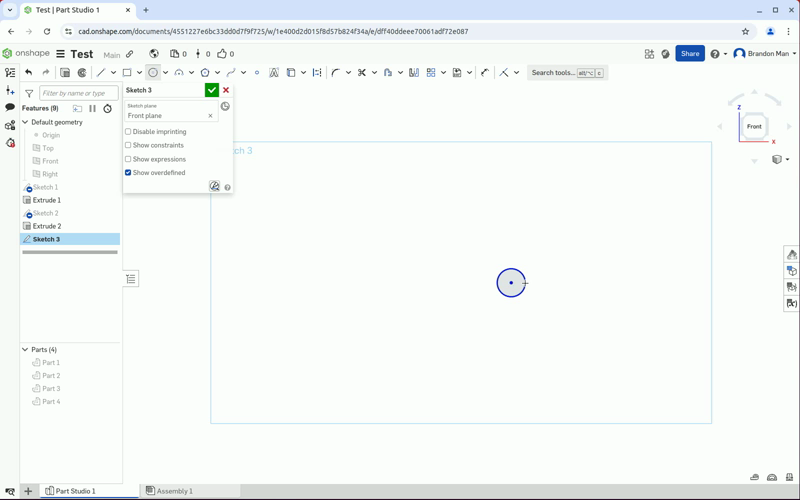
mouse_move(511, 282)
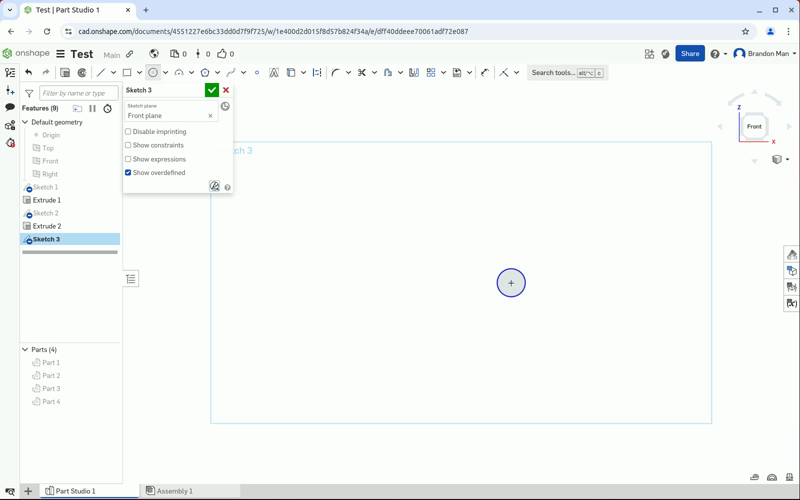
click(511, 282)
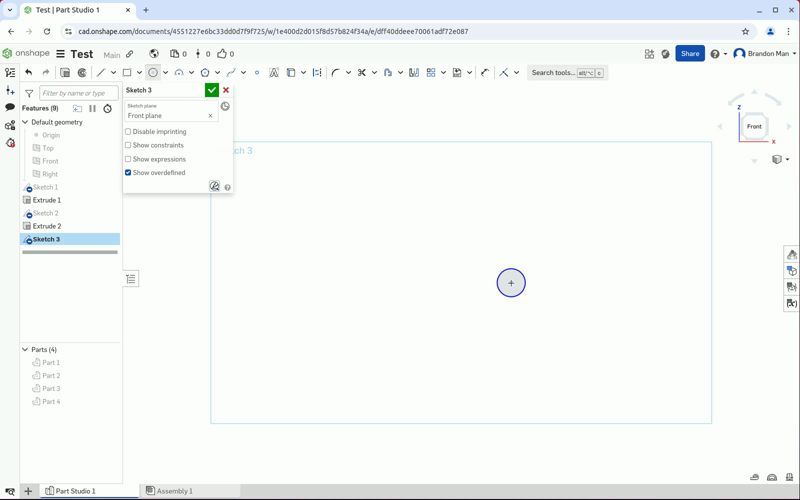
key_up(shift)
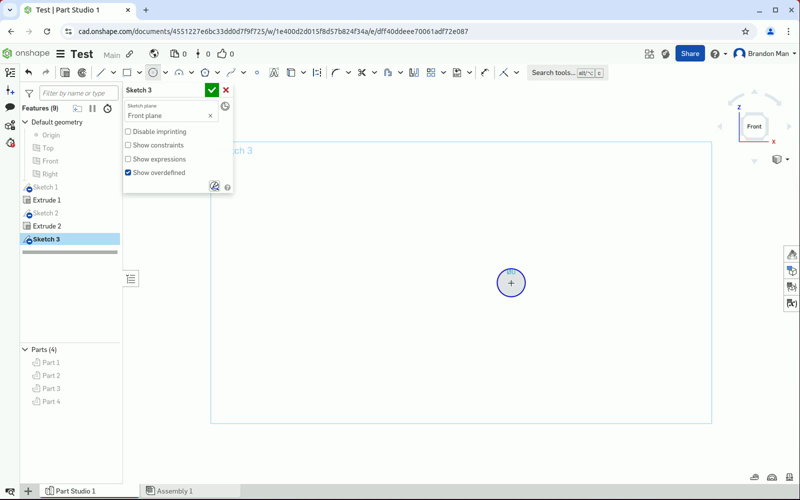
mouse_move(518, 282)
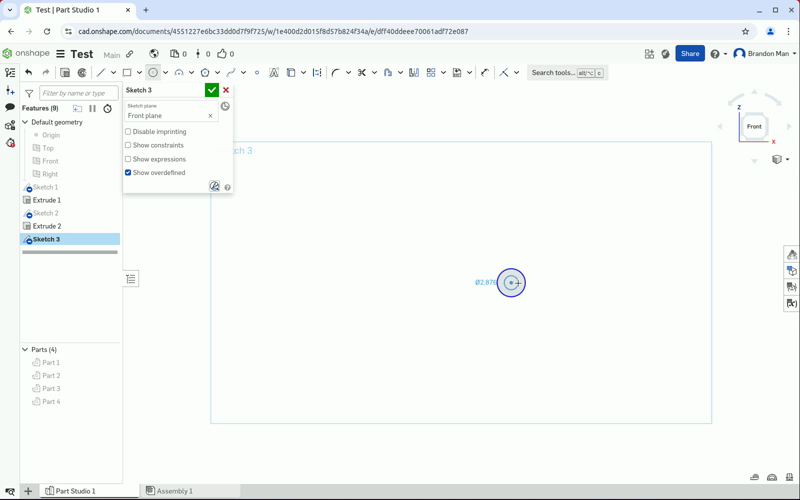
click(518, 282)
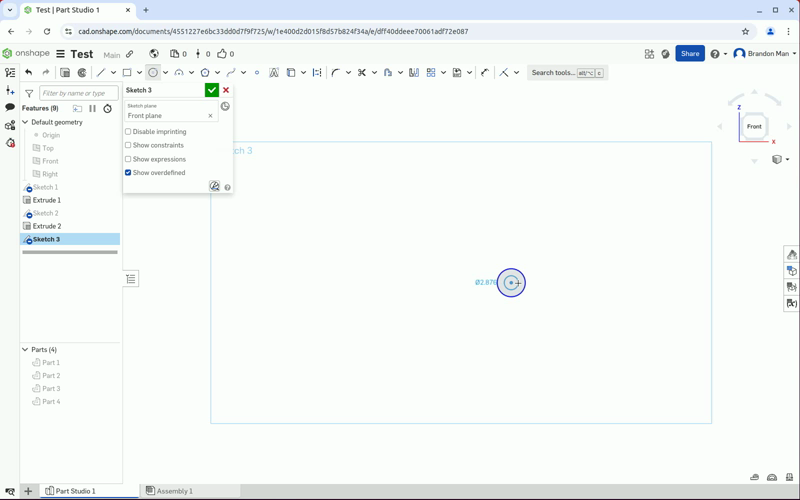
key(esc)
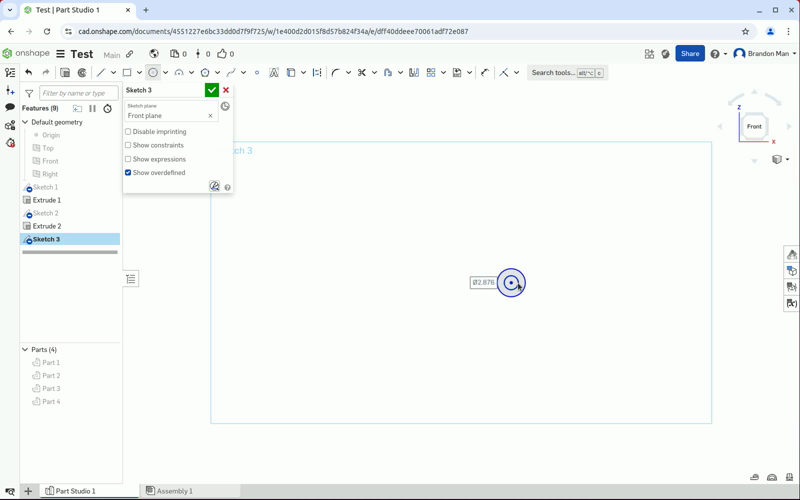
mouse_move(520, 291)
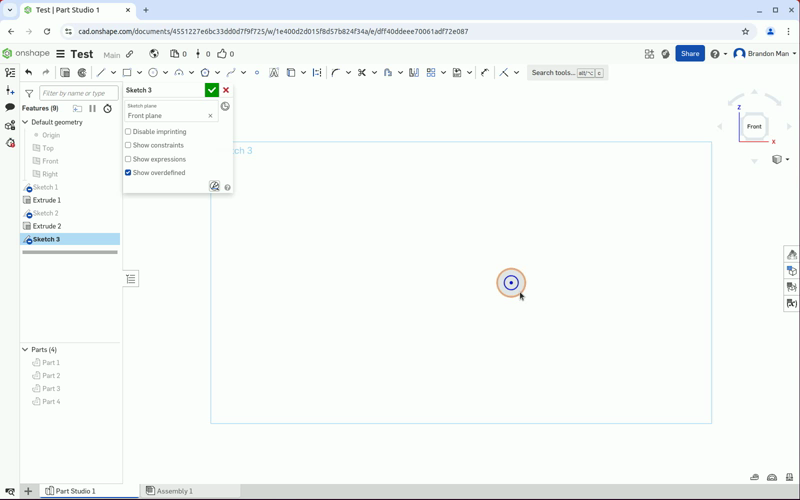
scroll(6)
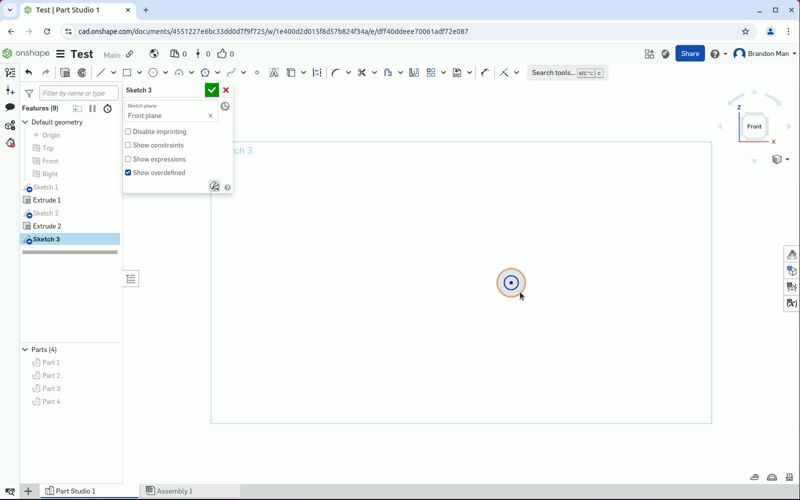
scroll(6)
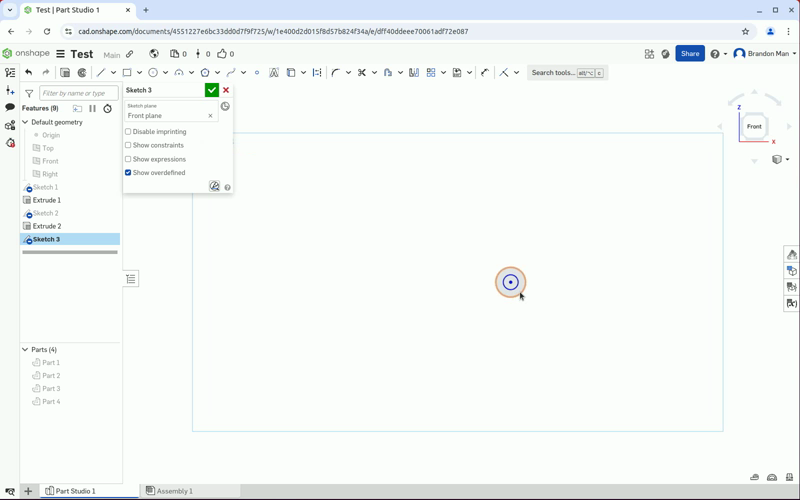
scroll(6)
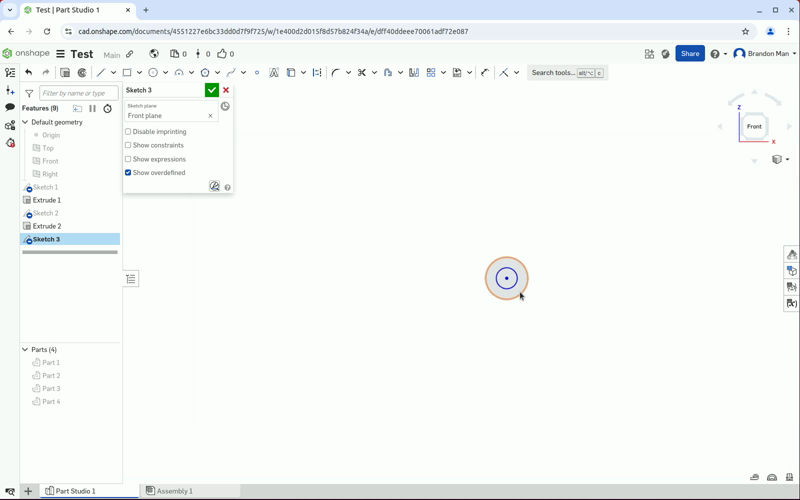
scroll(6)
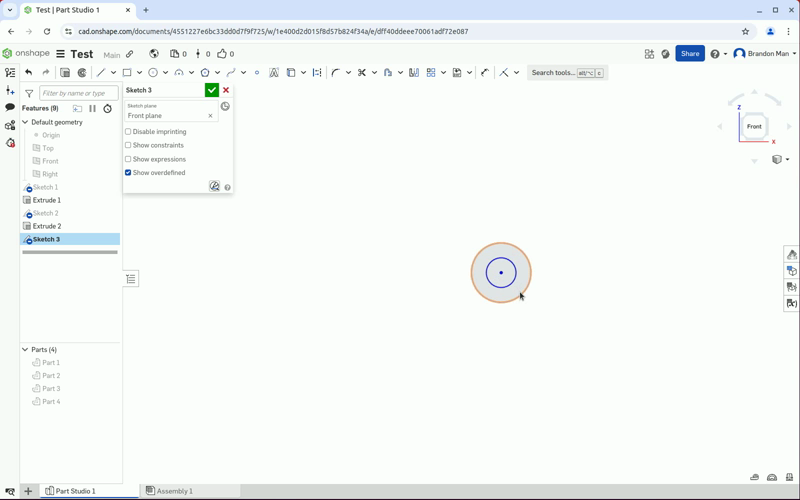
scroll(6)
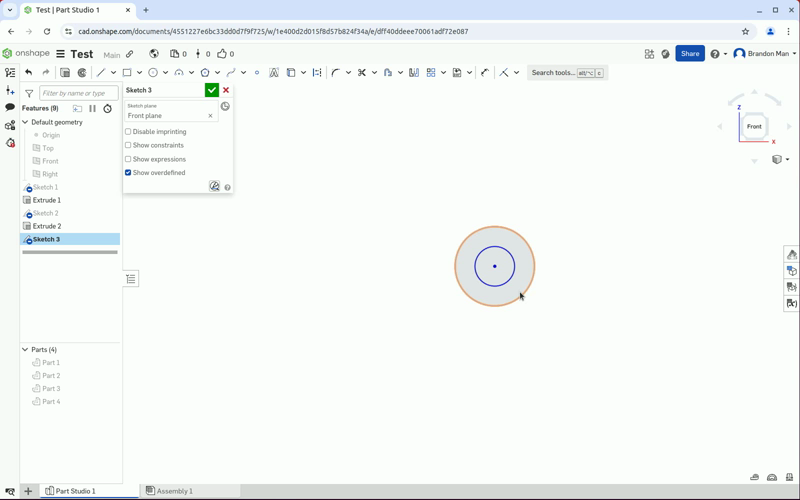
scroll(6)
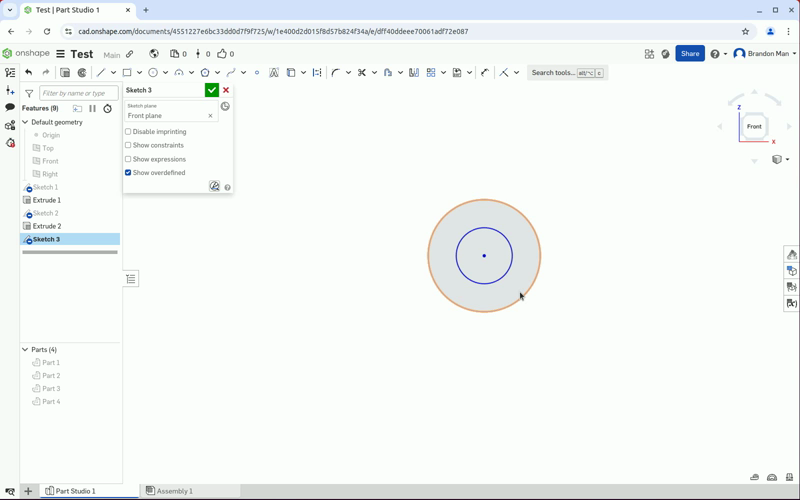
scroll(6)
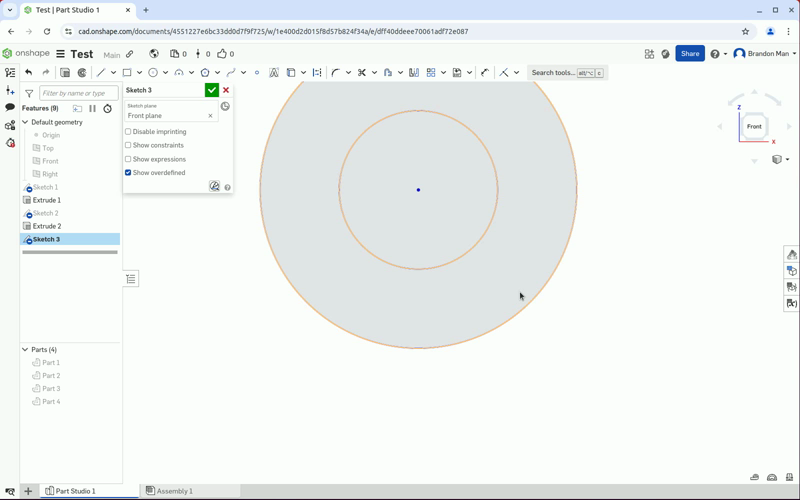
click(520, 291)
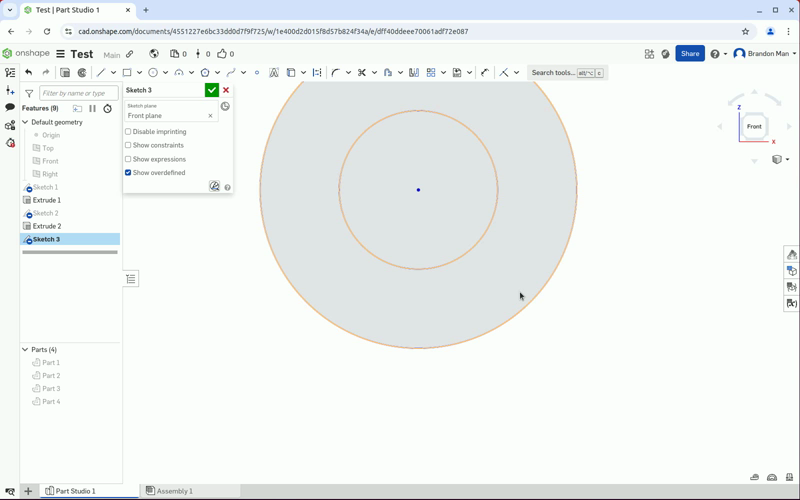
scroll(-6)
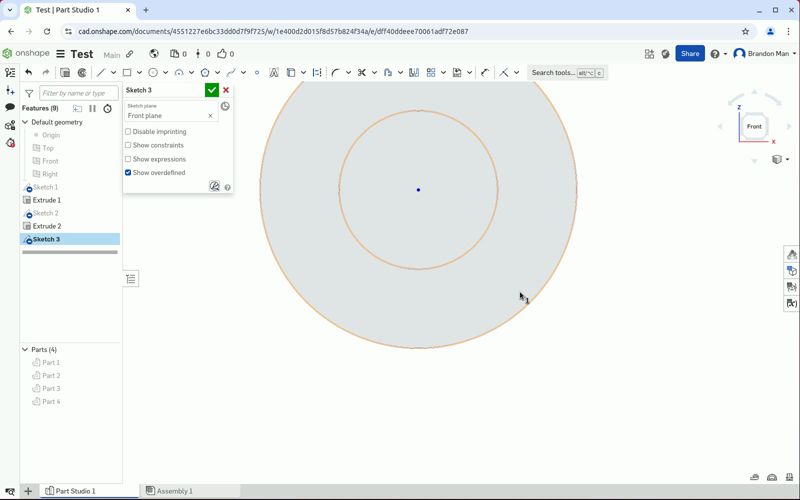
scroll(-6)
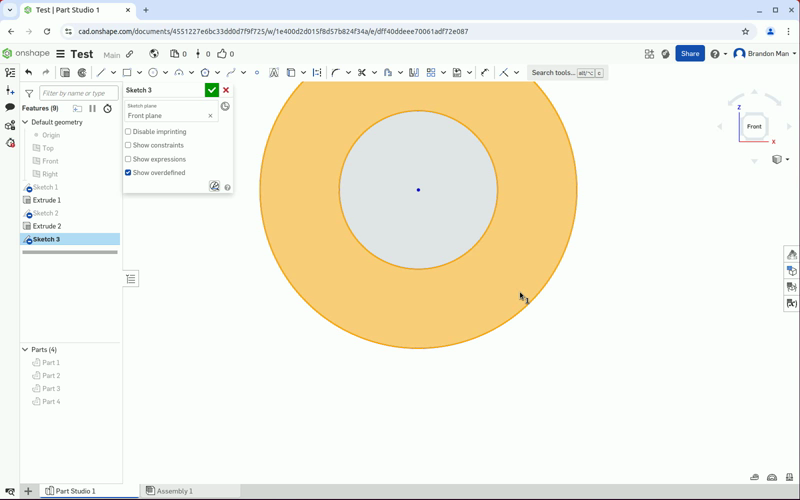
scroll(-6)
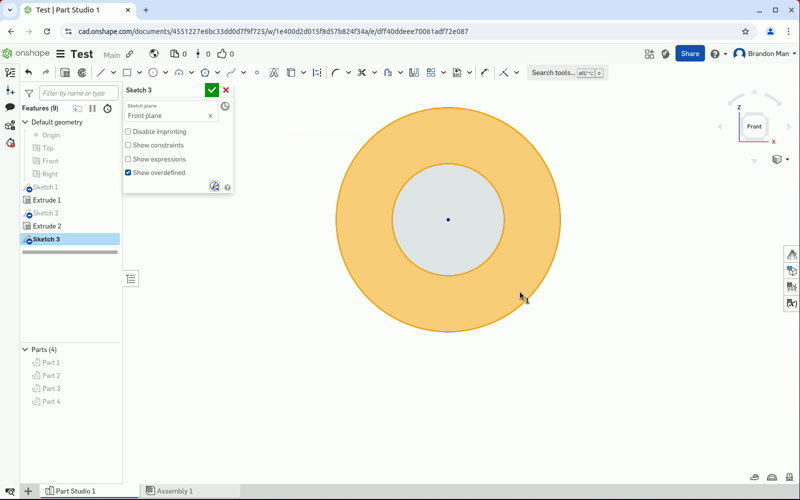
scroll(-6)
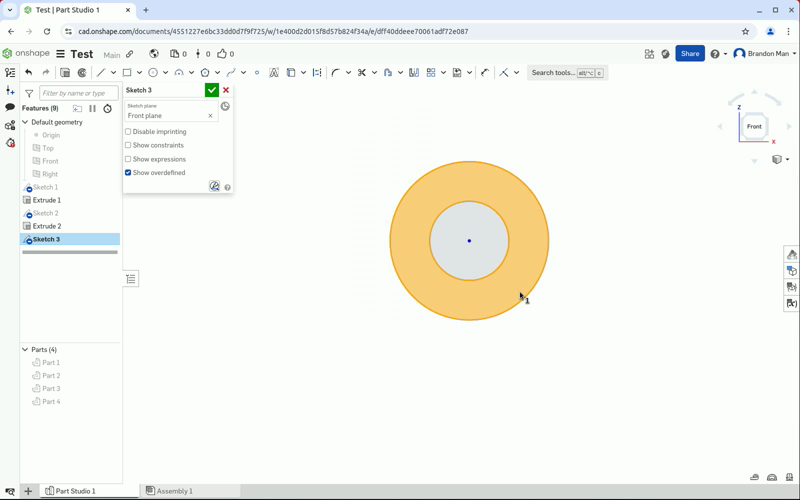
scroll(-6)
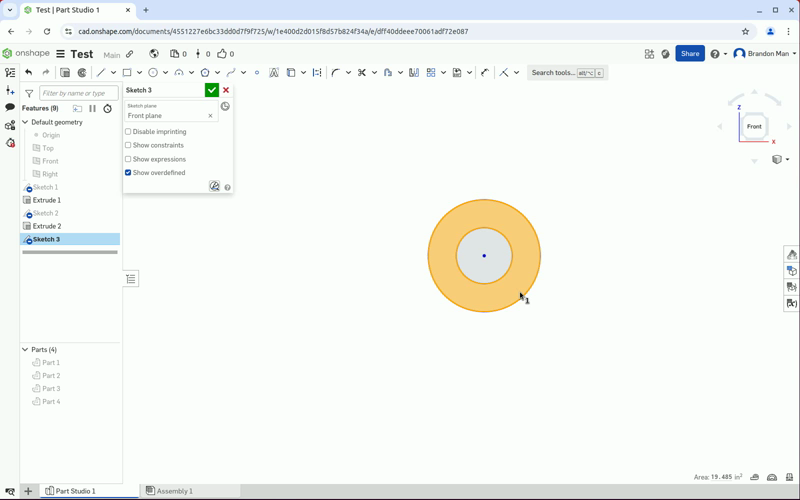
scroll(-6)
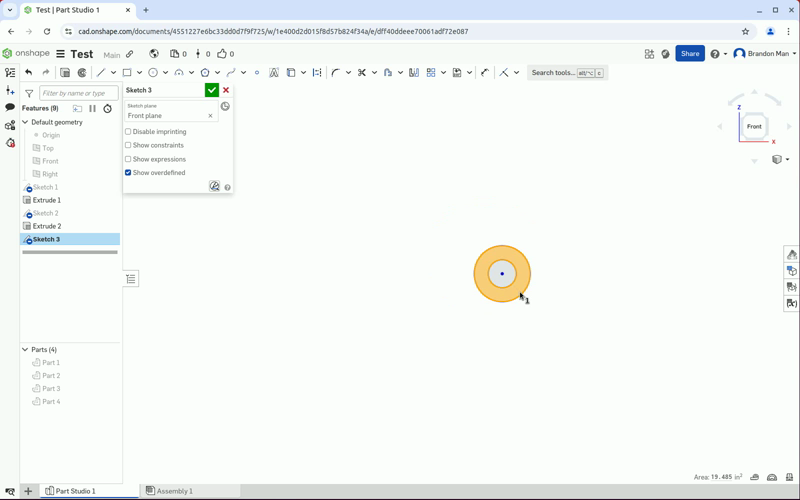
scroll(-6)
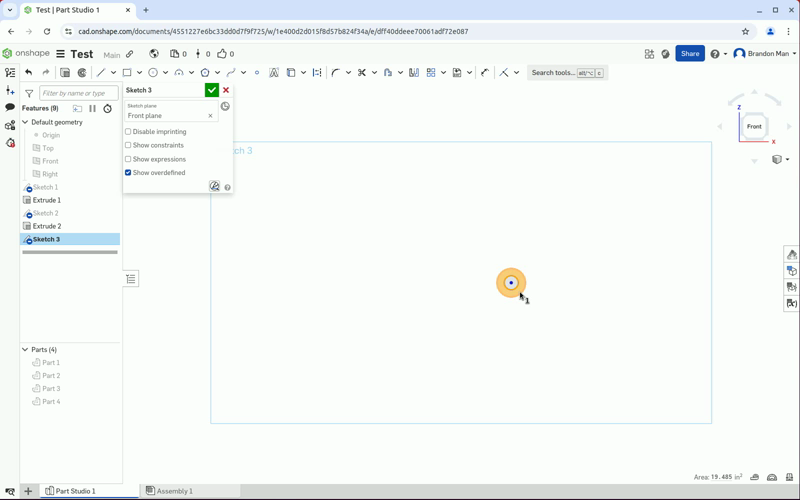
mouse_move(73, 352)
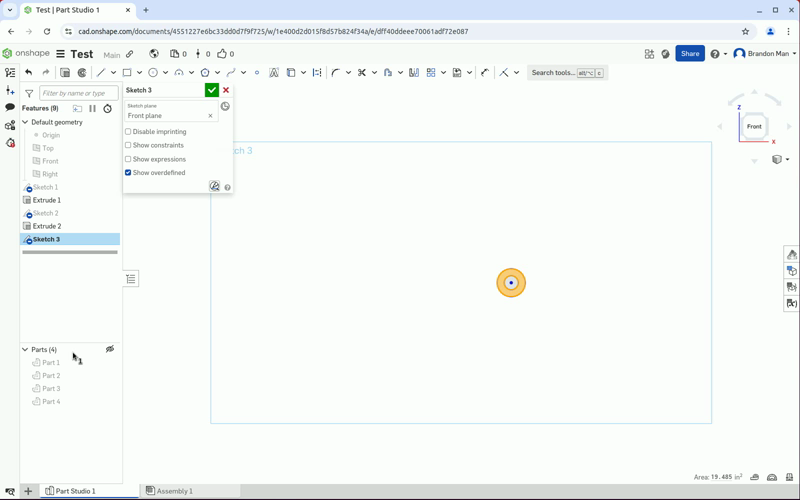
key(shift+y)
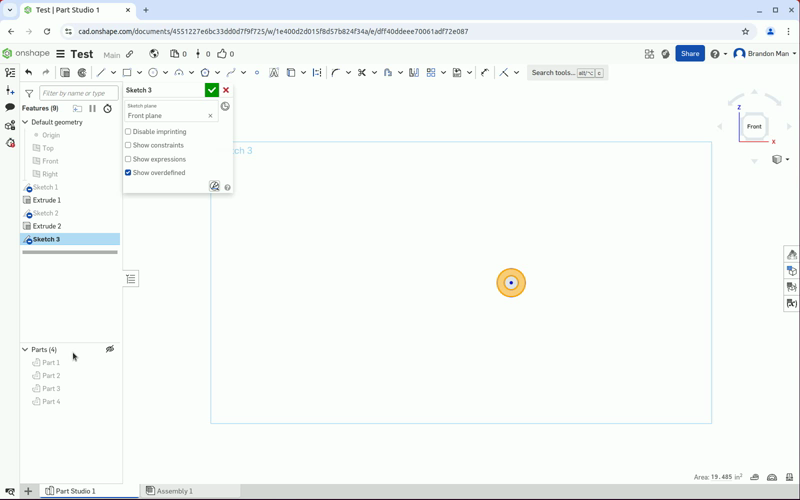
key(shift+e)
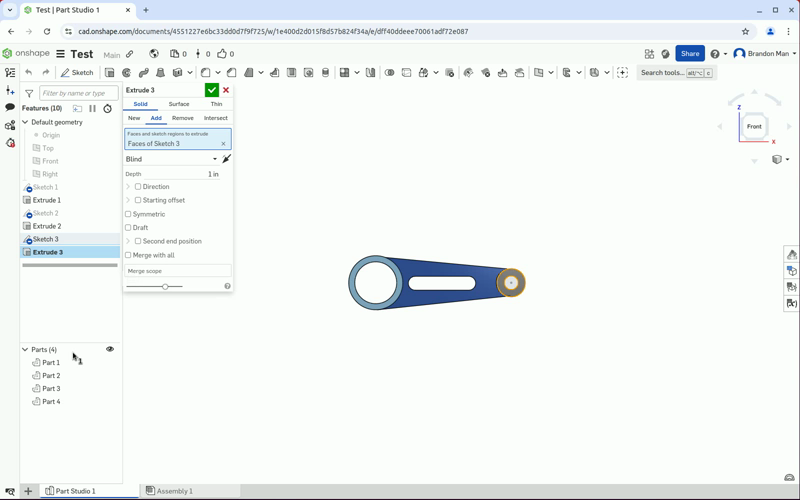
mouse_move(143, 106)
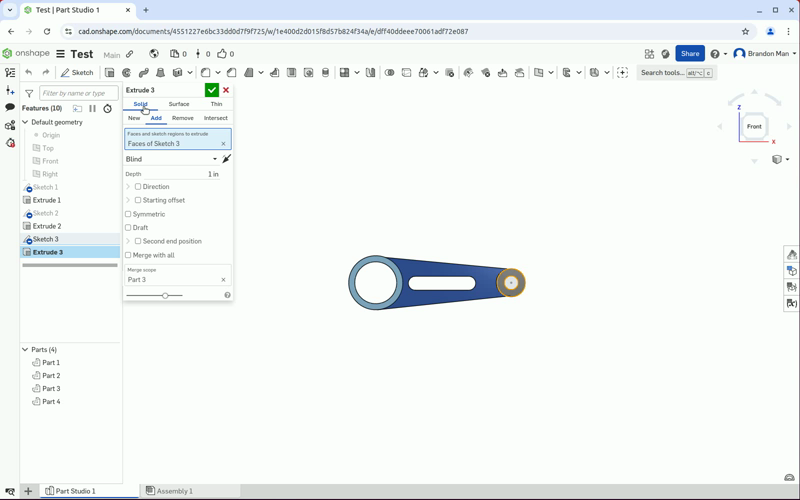
click(143, 106)
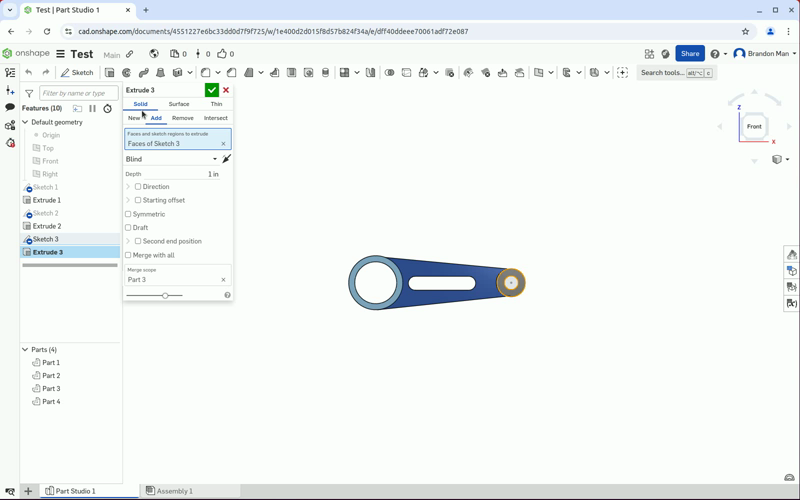
mouse_move(137, 120)
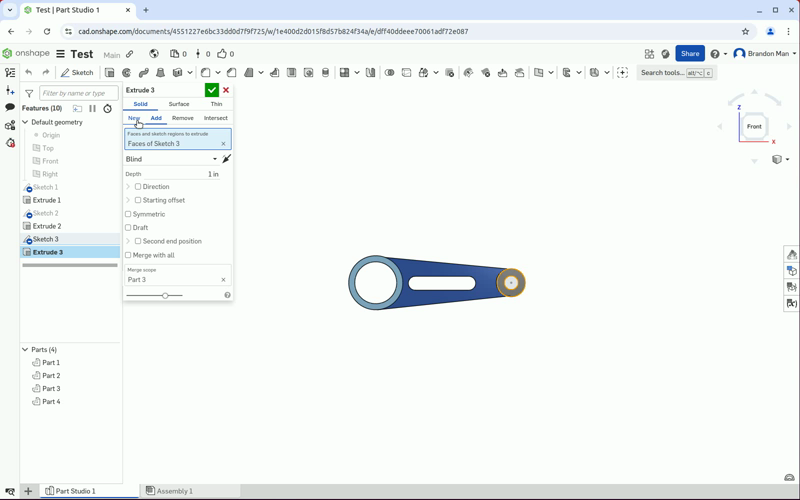
click(137, 120)
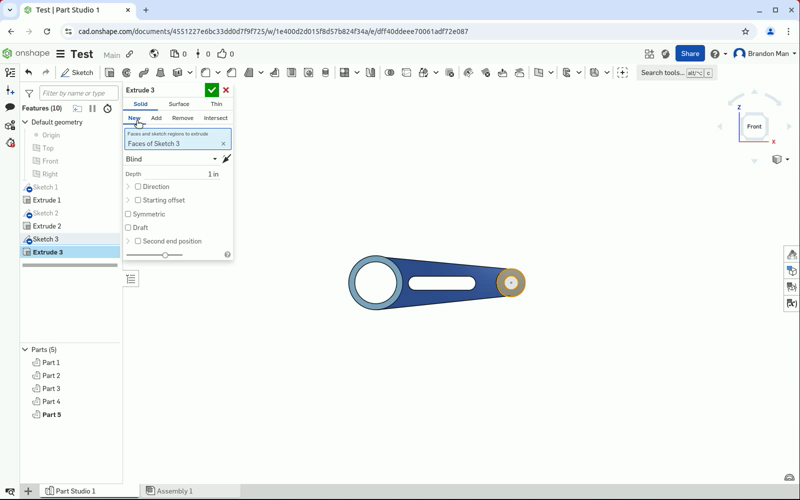
key(tab, 4)
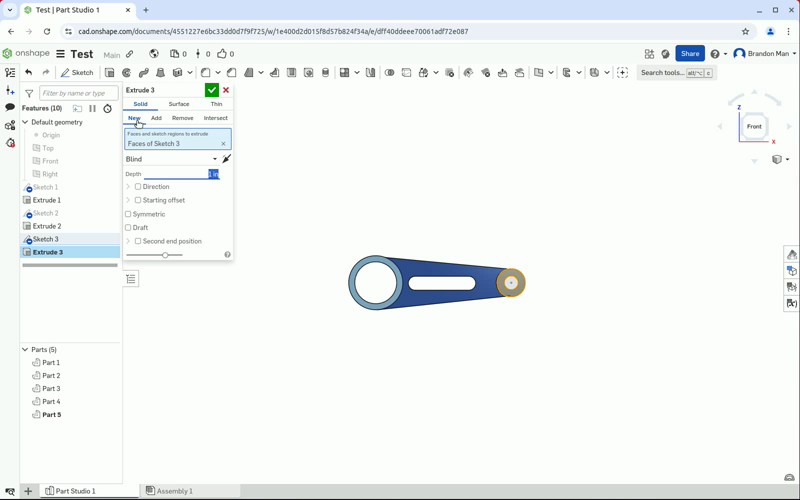
text(6.981)
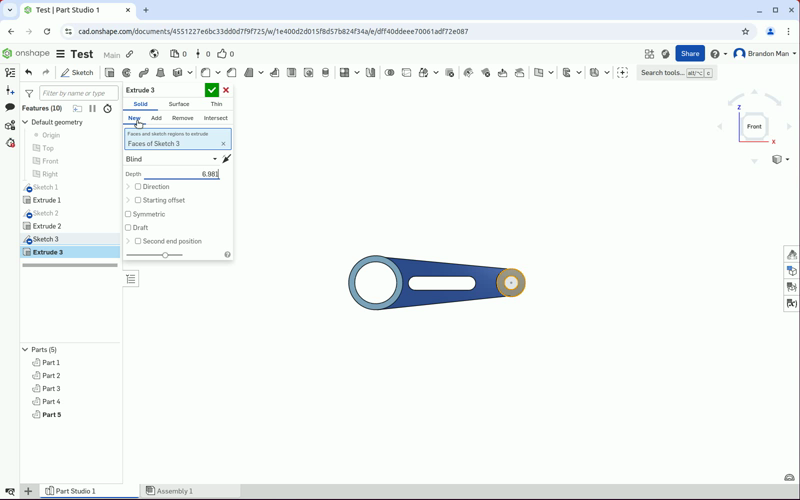
key(enter)
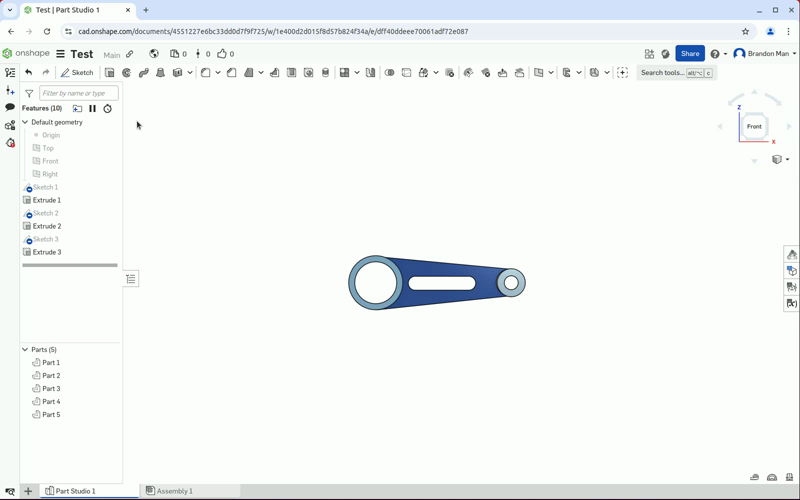
key(shift+h)
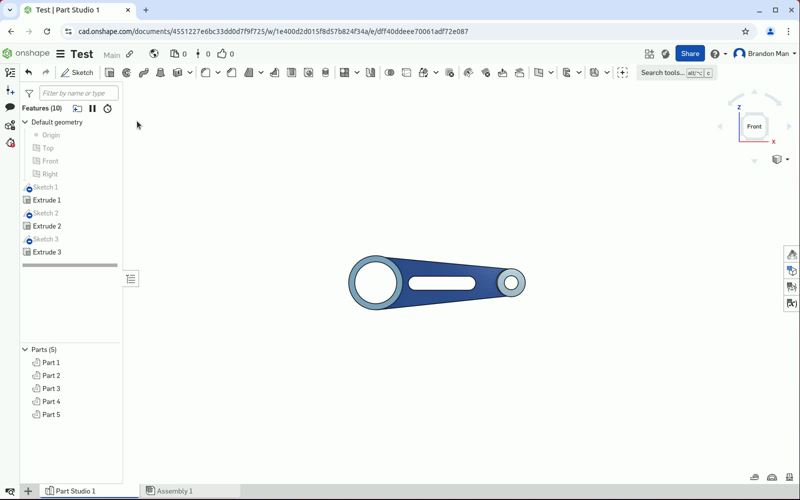
key(shift+h)
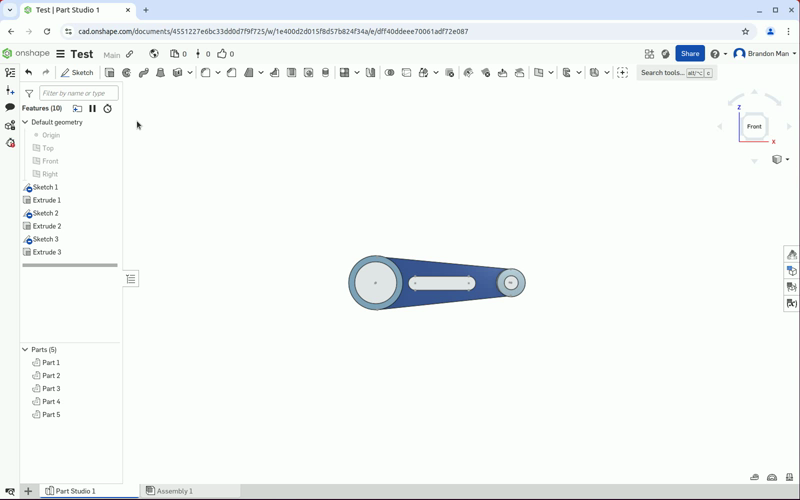
key(shift+7)
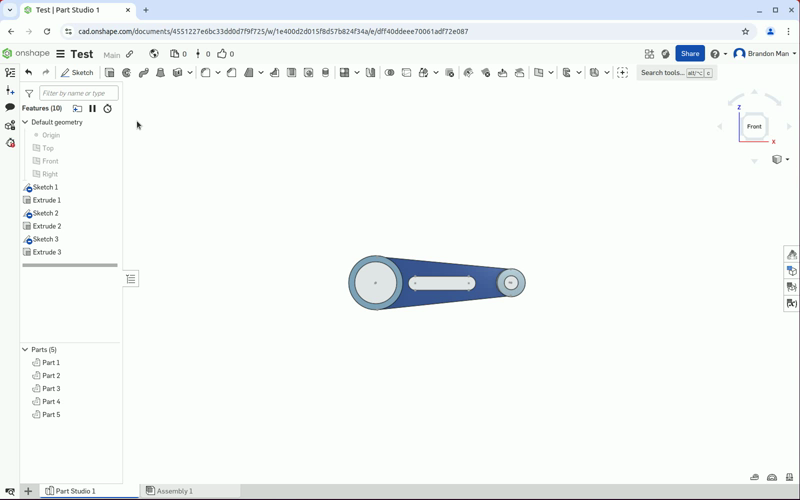
key(left, 2)
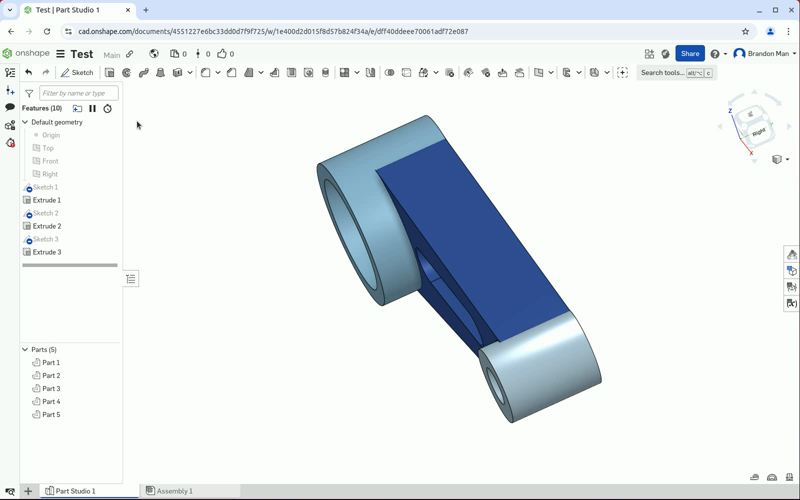
key(down, 2)
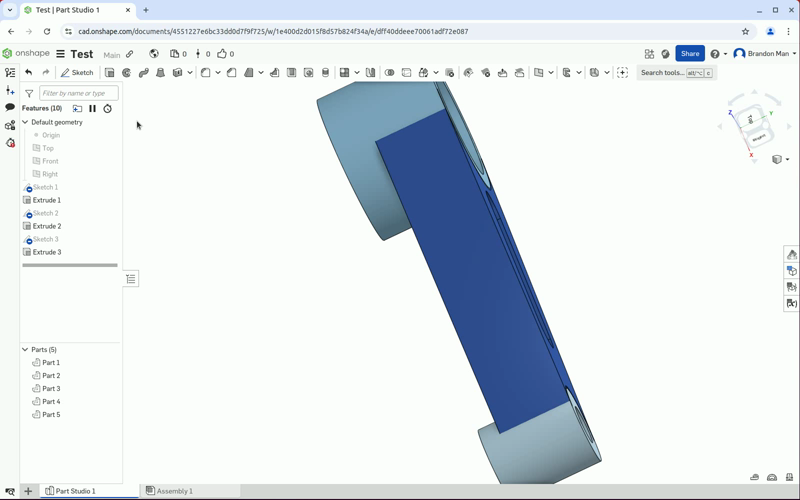
key(up, 2)
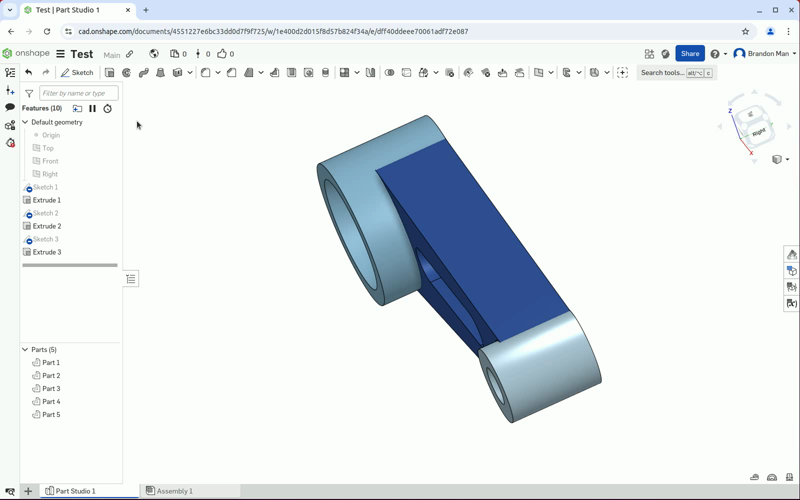
key(right, 2)
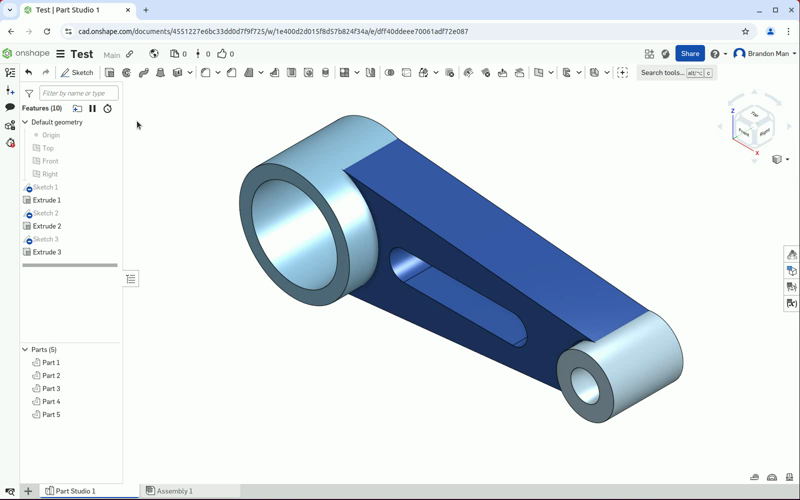
mouse_move(73, 189)
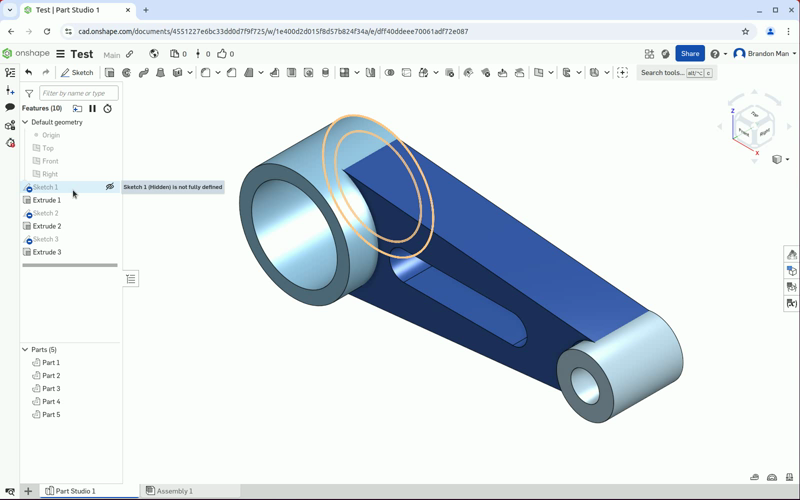
click(73, 189)